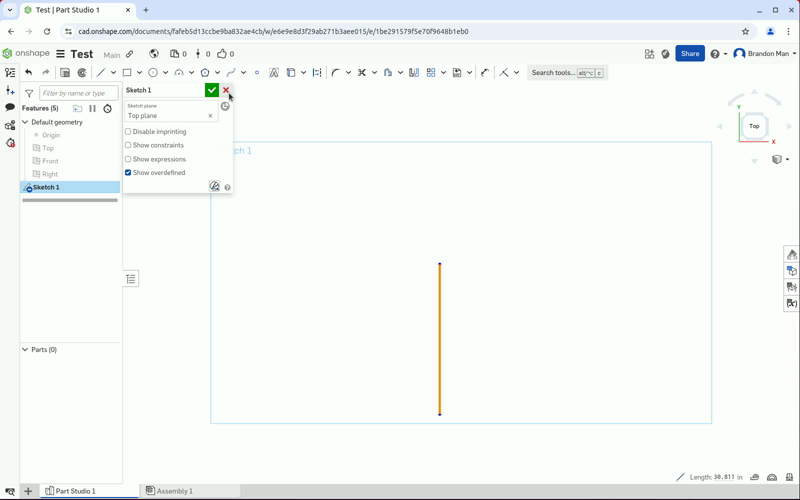
key(shift+h)
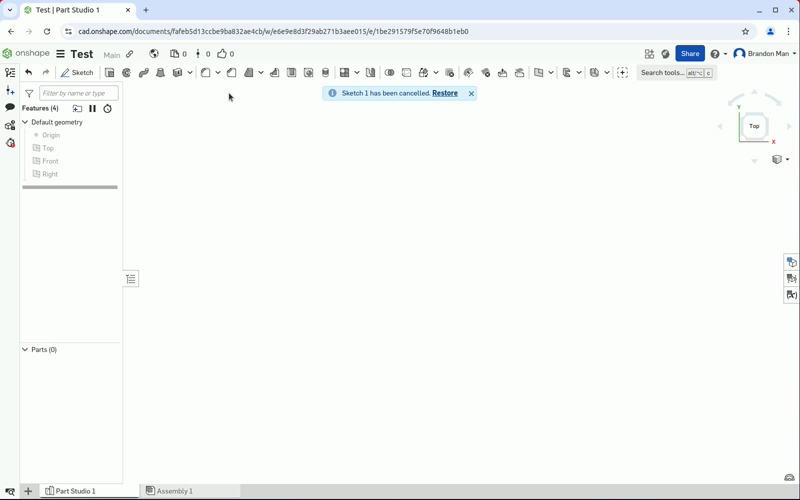
mouse_move(73, 352)
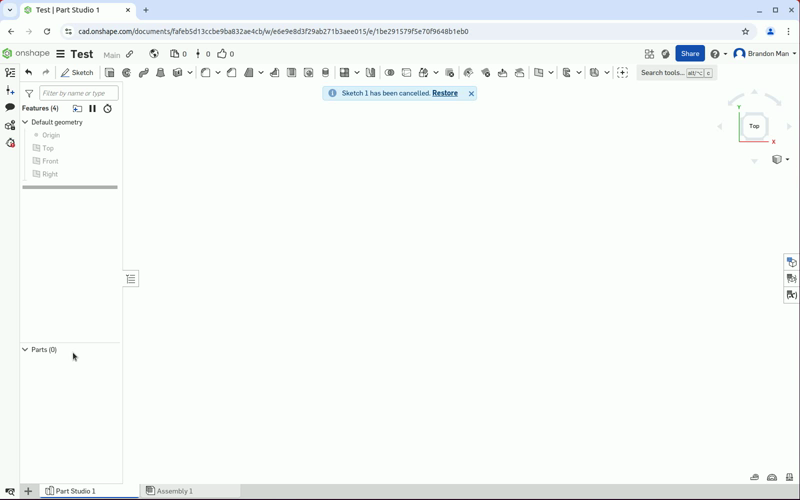
key(y)
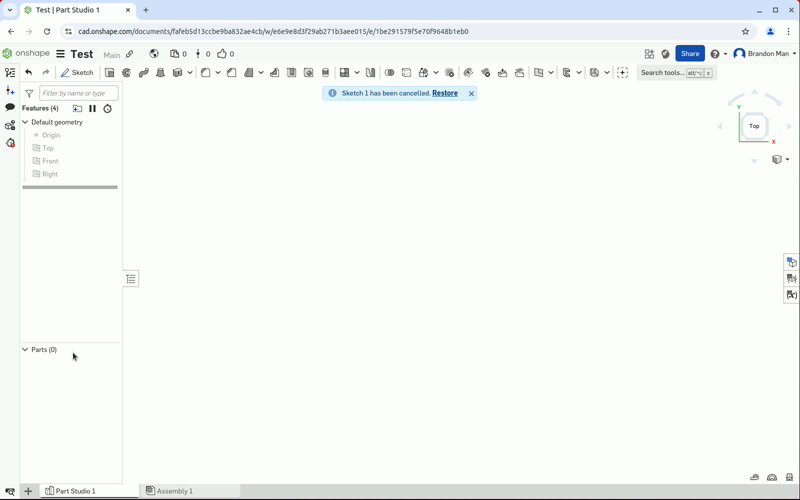
key(shift+p)
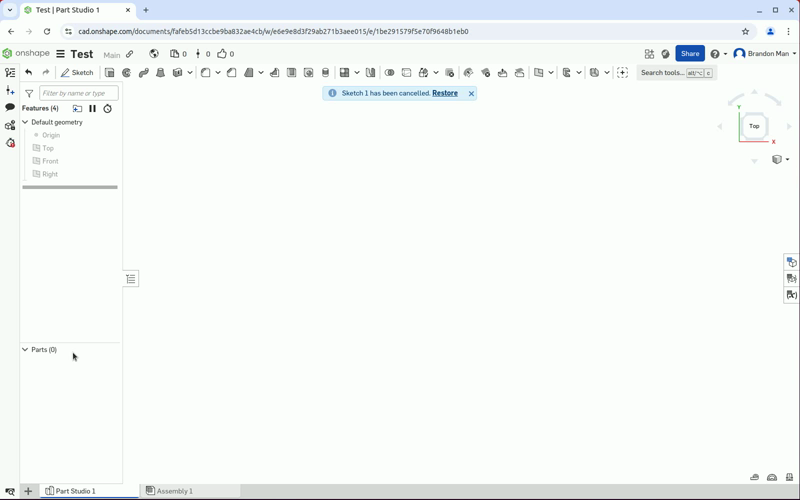
key(space)
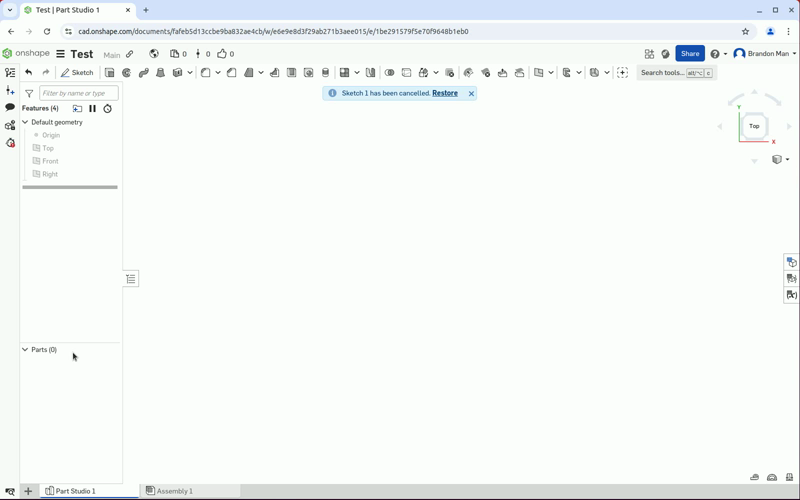
key_down(shift)
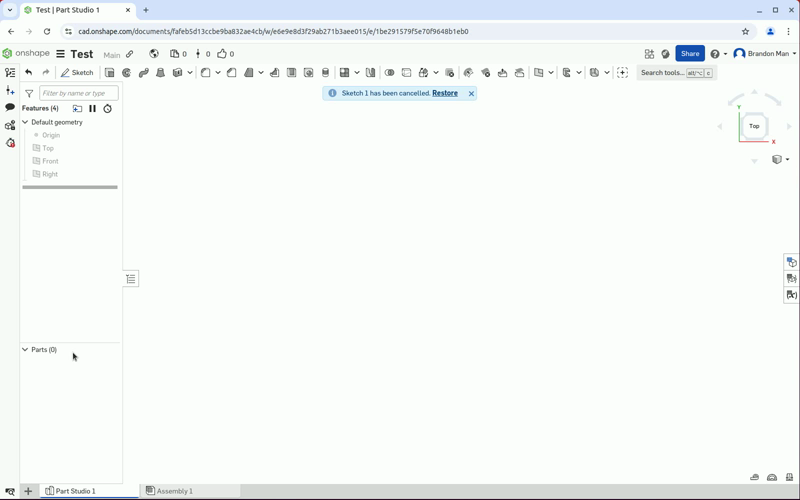
key(up)
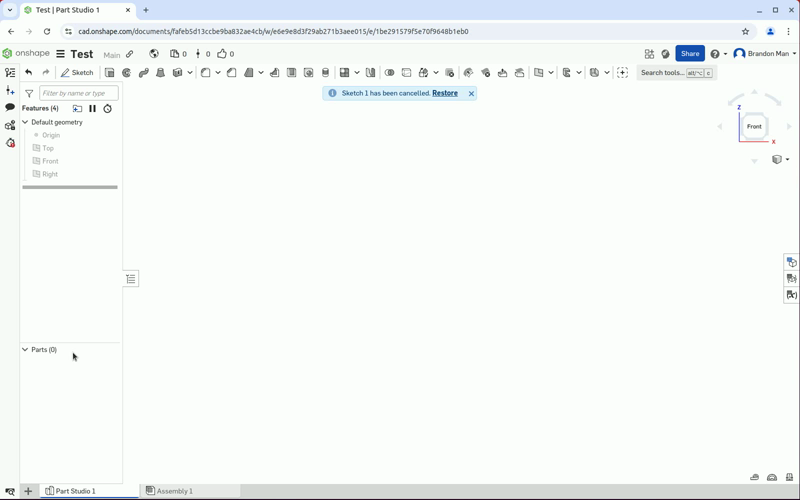
key_up(shift)
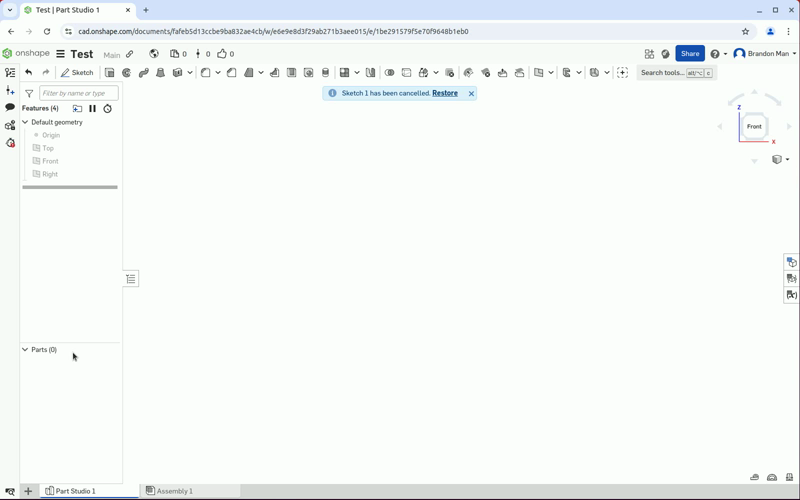
mouse_move(73, 352)
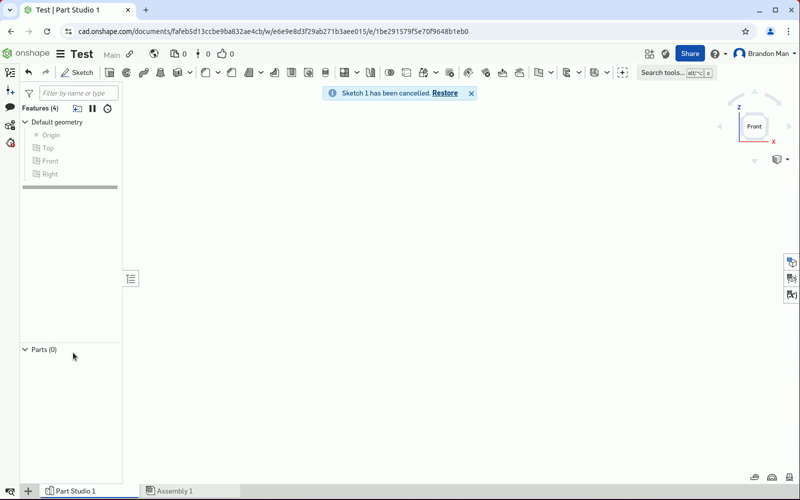
key(shift+y)
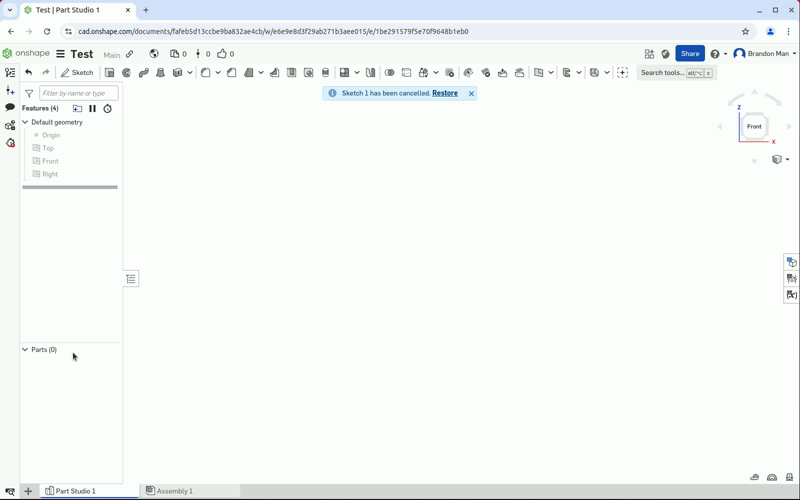
key(shift+s)
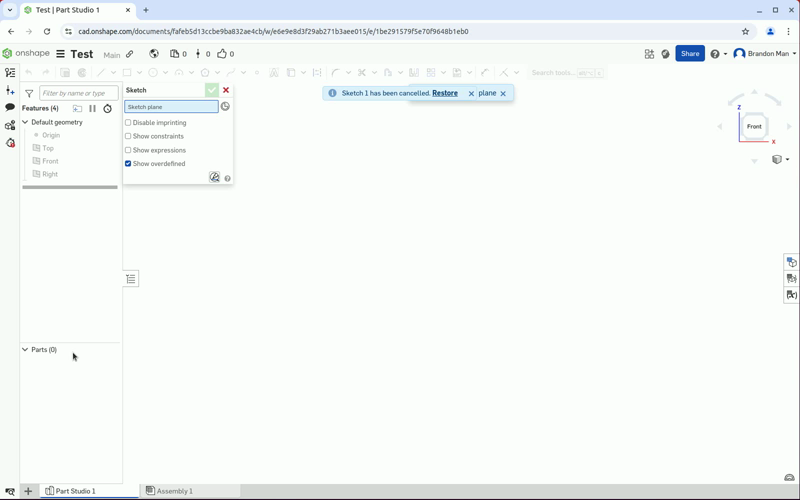
mouse_move(73, 163)
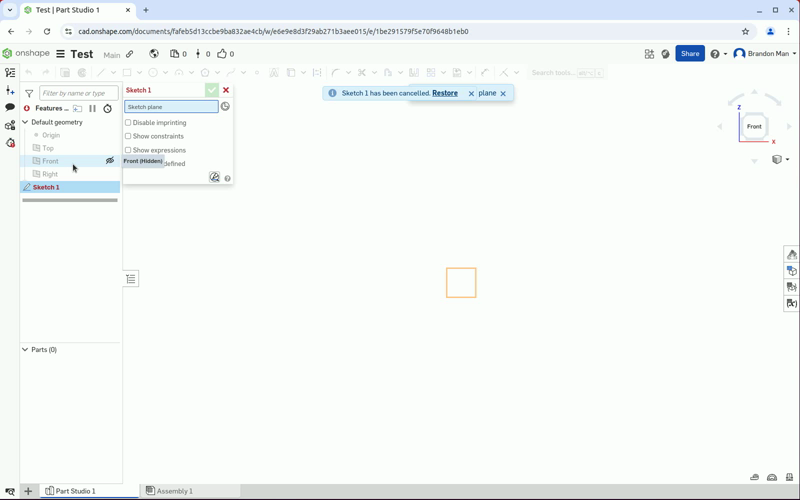
click(73, 163)
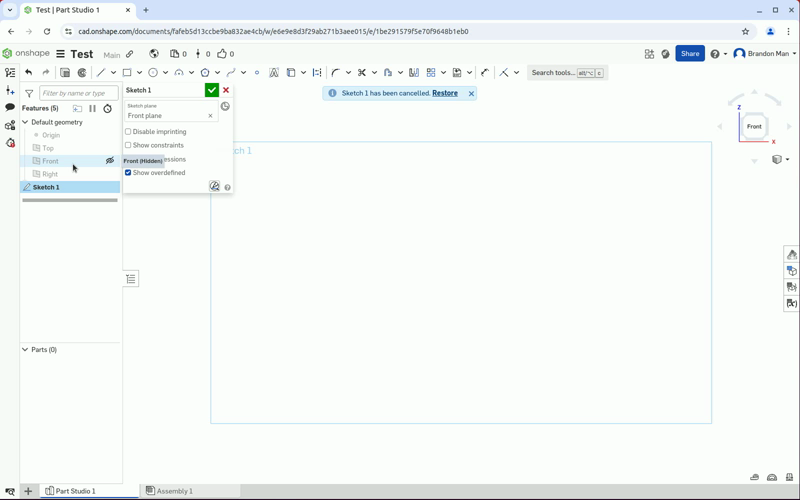
mouse_move(73, 352)
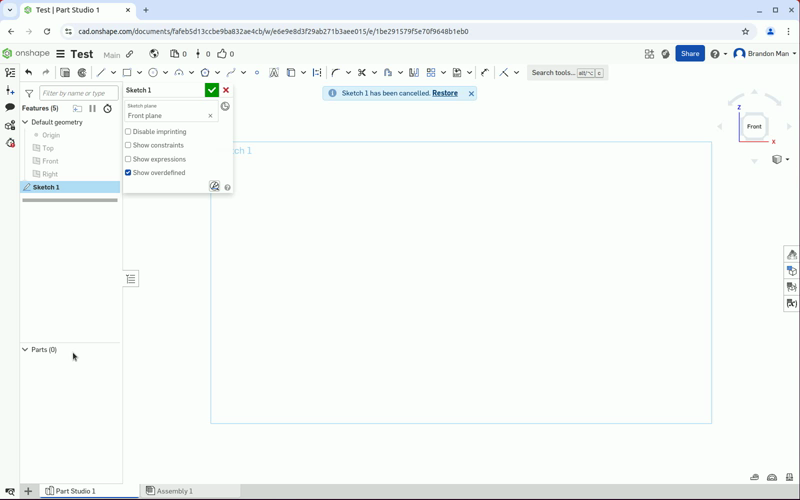
key(y)
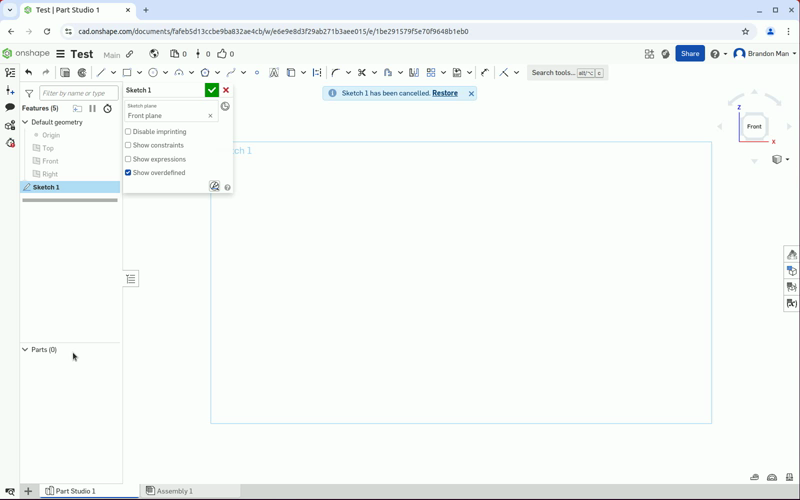
key(a)
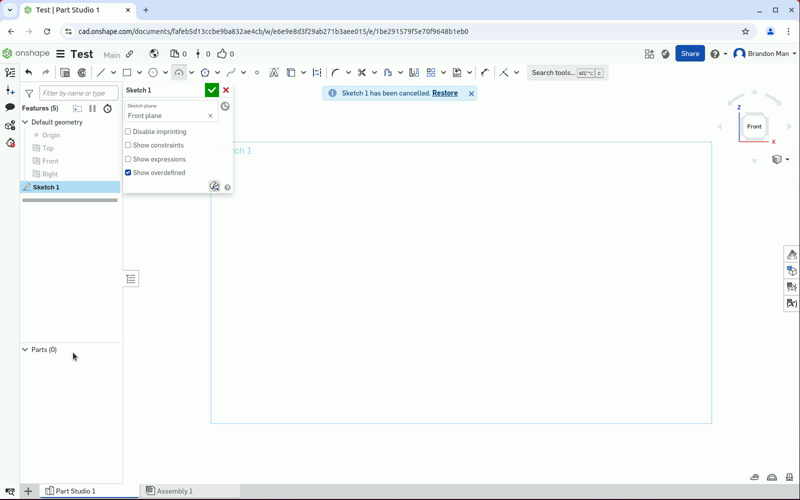
key_down(shift)
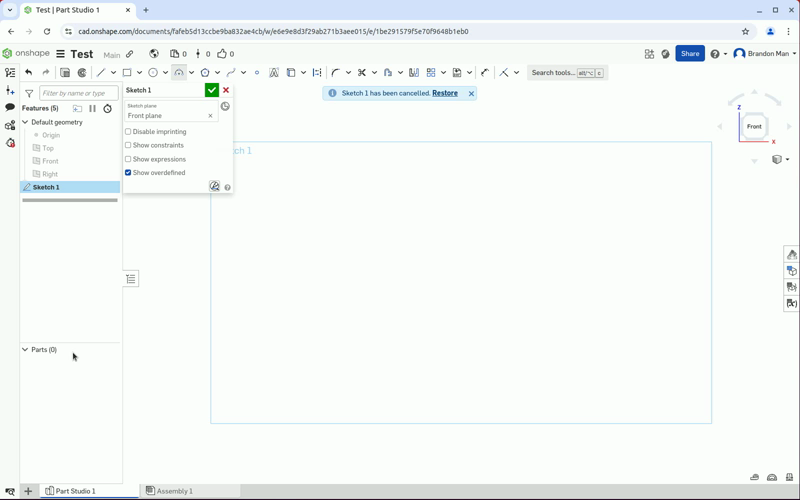
mouse_move(382, 315)
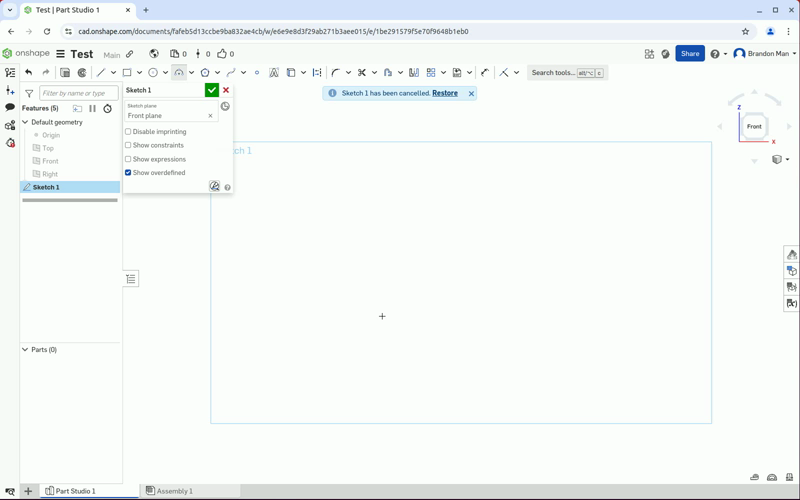
click(382, 315)
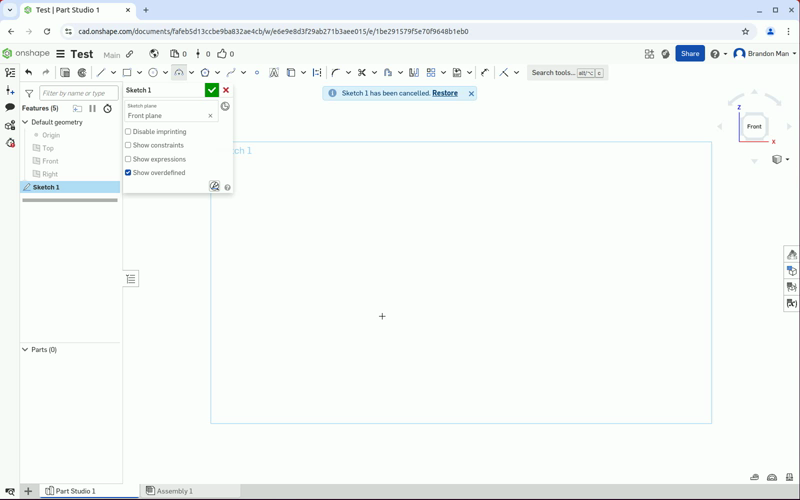
key_up(shift)
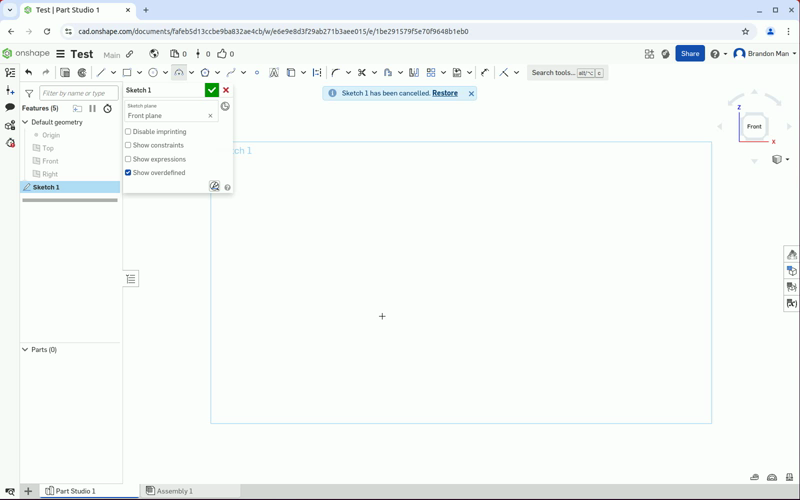
key_down(shift)
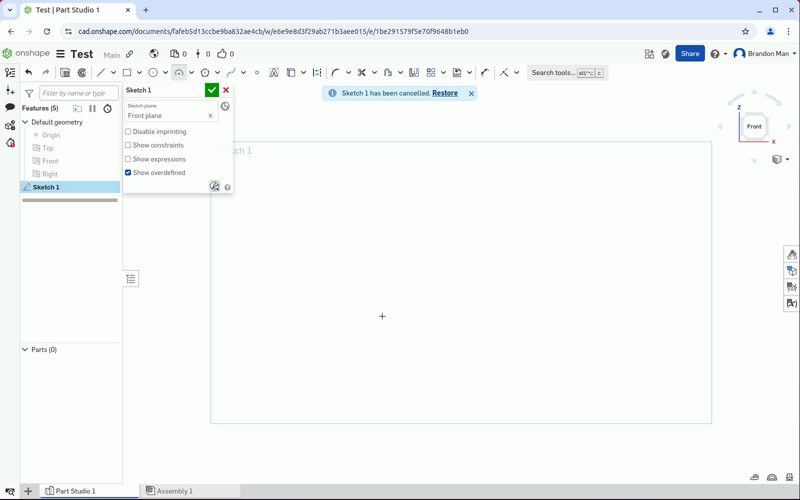
mouse_move(412, 327)
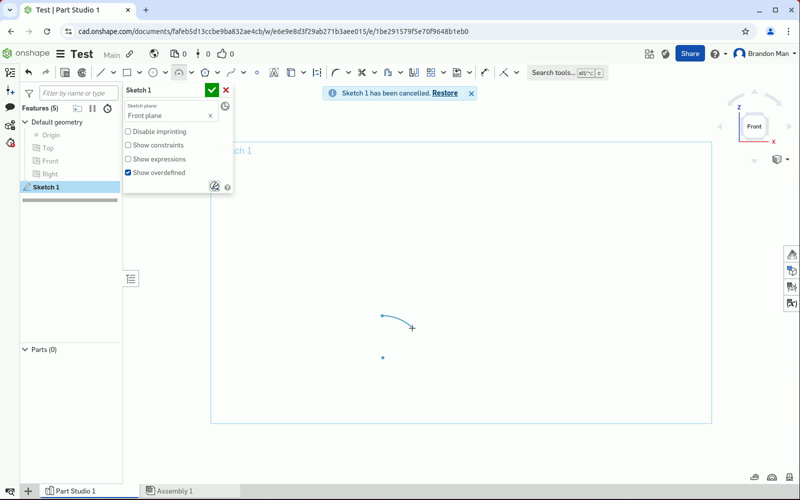
click(412, 327)
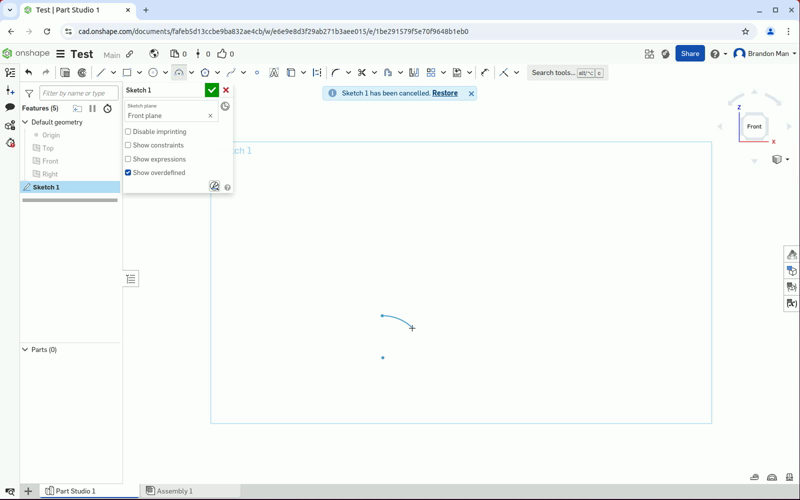
mouse_move(398, 318)
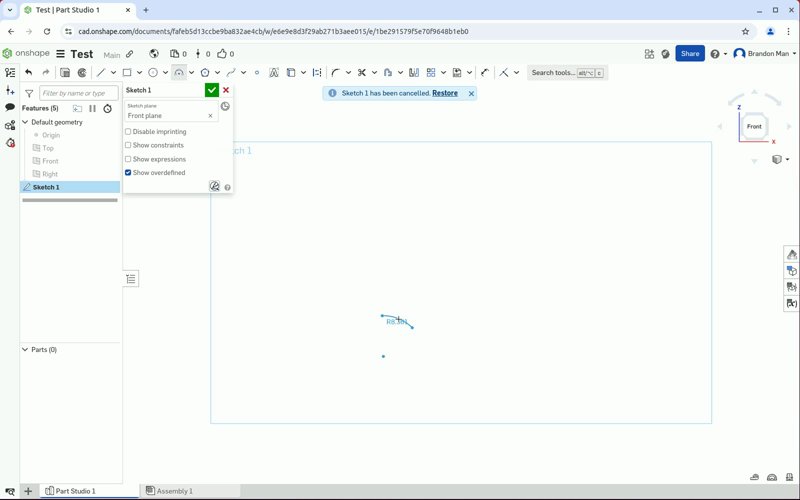
click(398, 318)
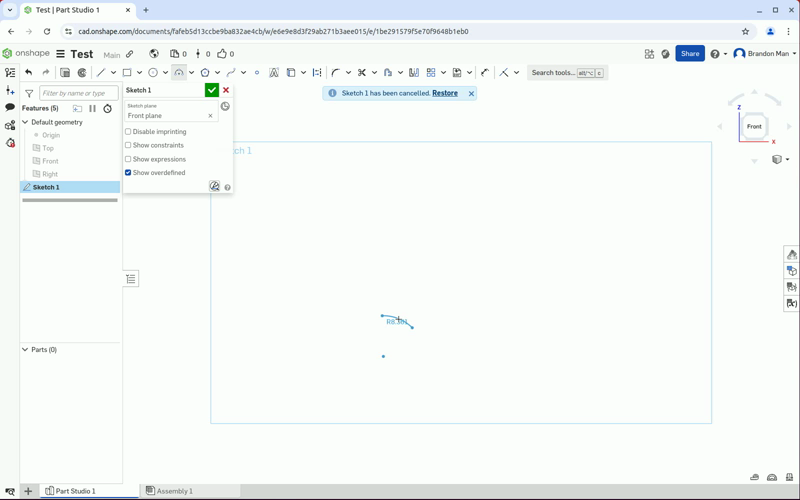
key_up(shift)
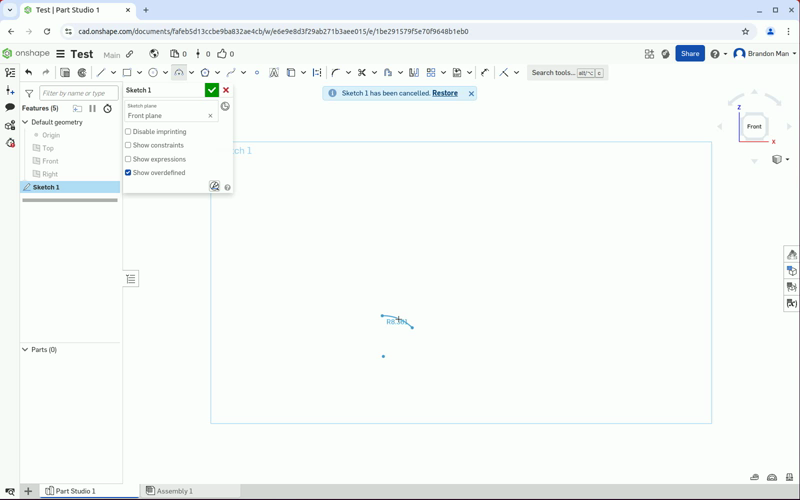
mouse_move(412, 327)
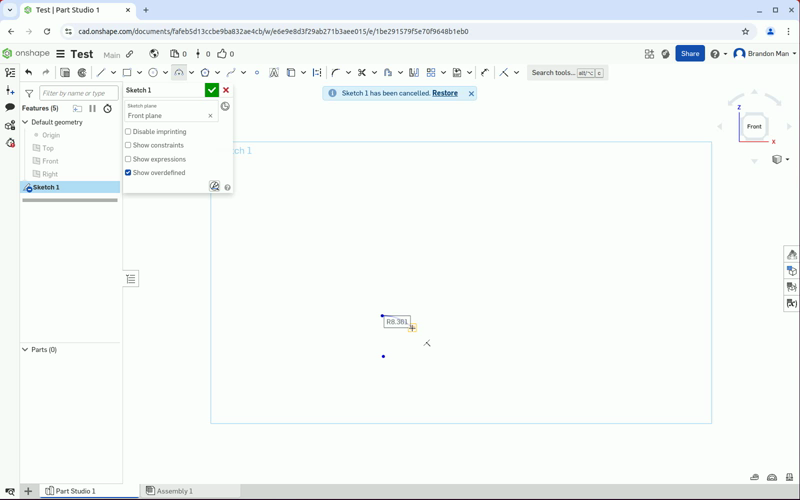
click(412, 327)
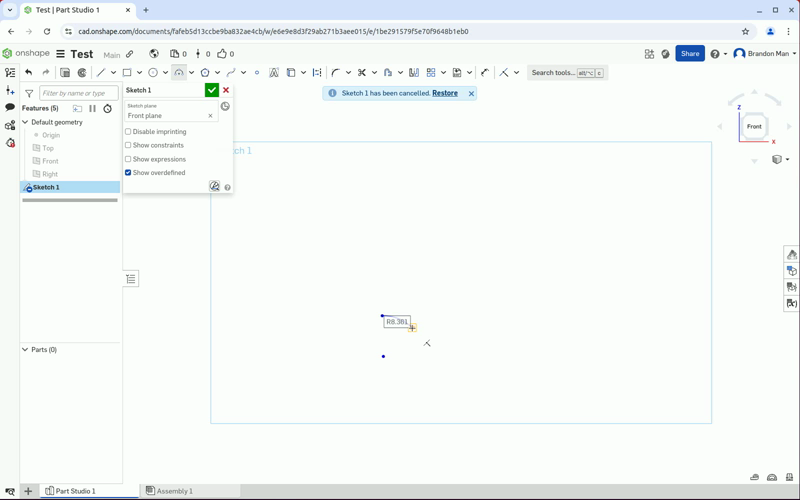
key_down(shift)
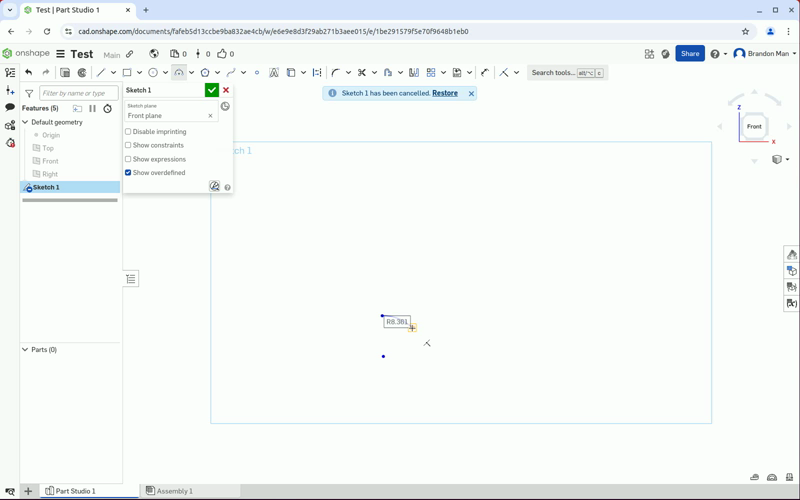
mouse_move(508, 327)
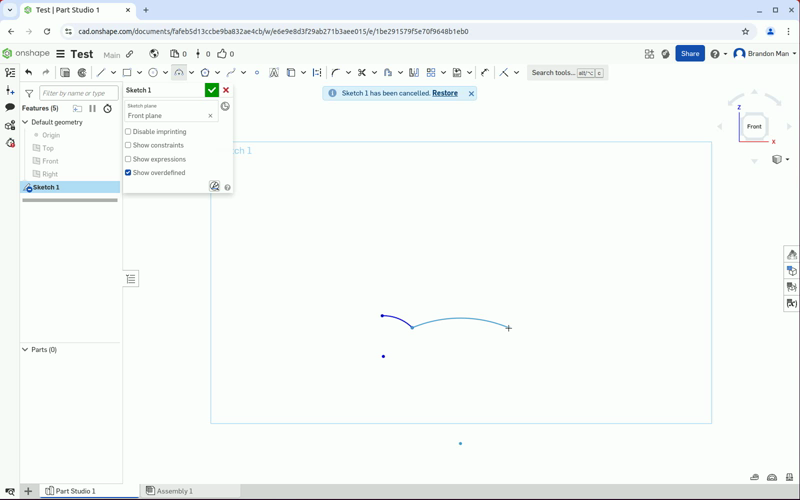
click(508, 327)
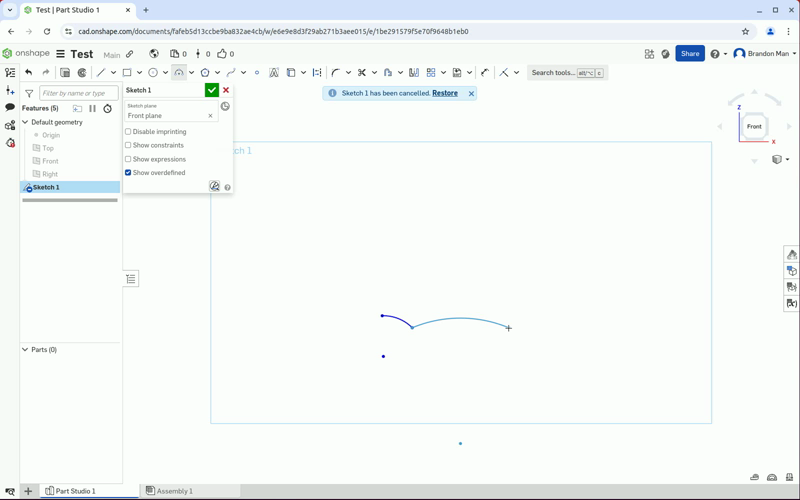
mouse_move(460, 348)
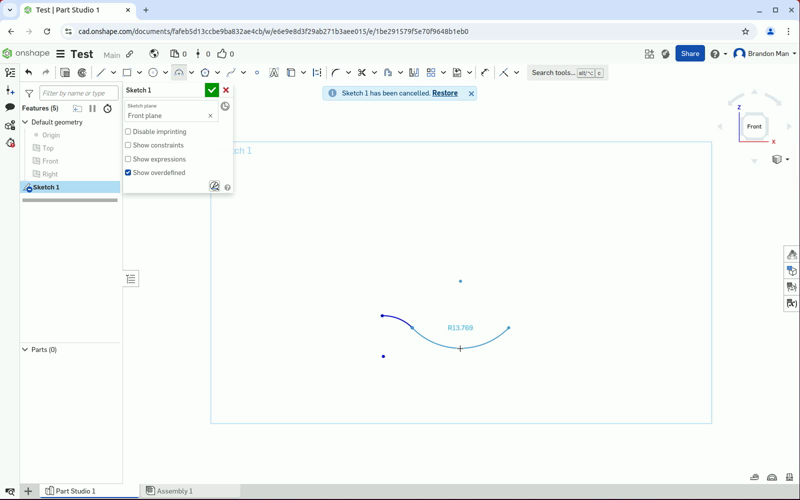
click(460, 348)
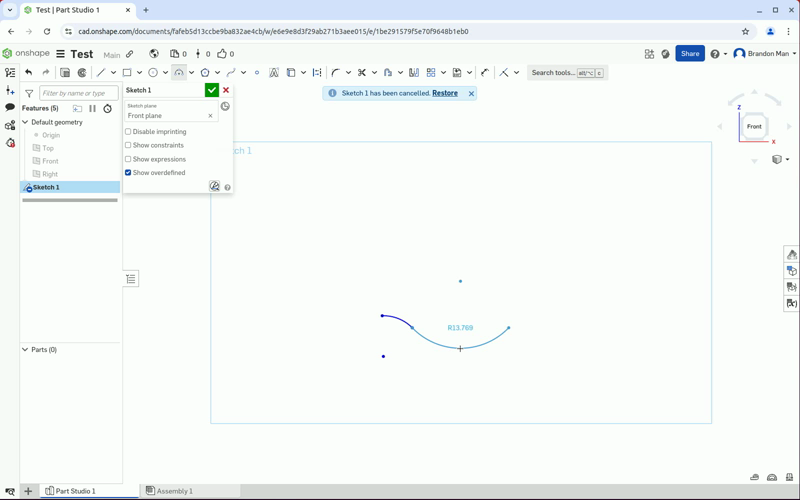
key_up(shift)
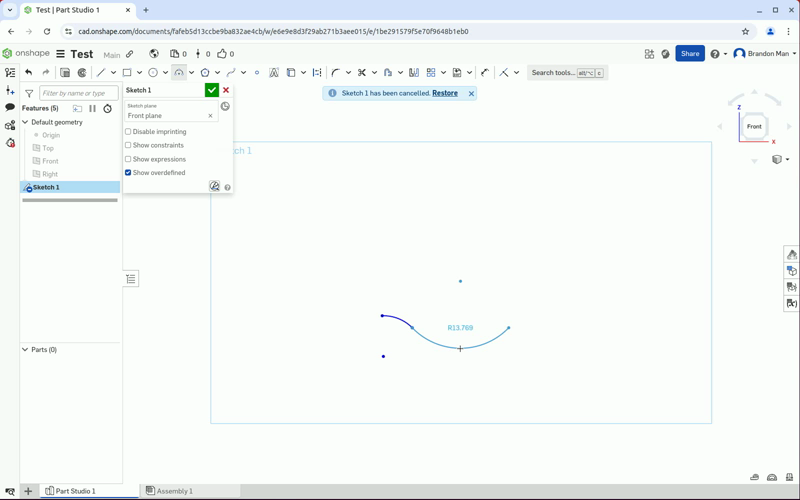
mouse_move(508, 327)
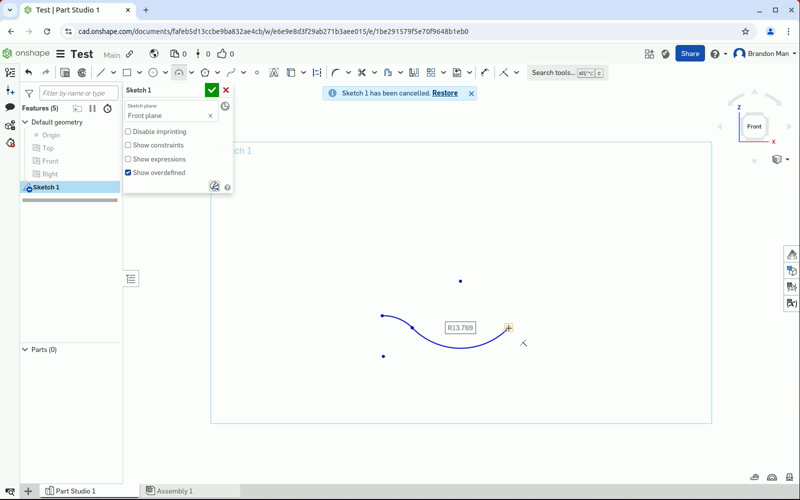
click(508, 327)
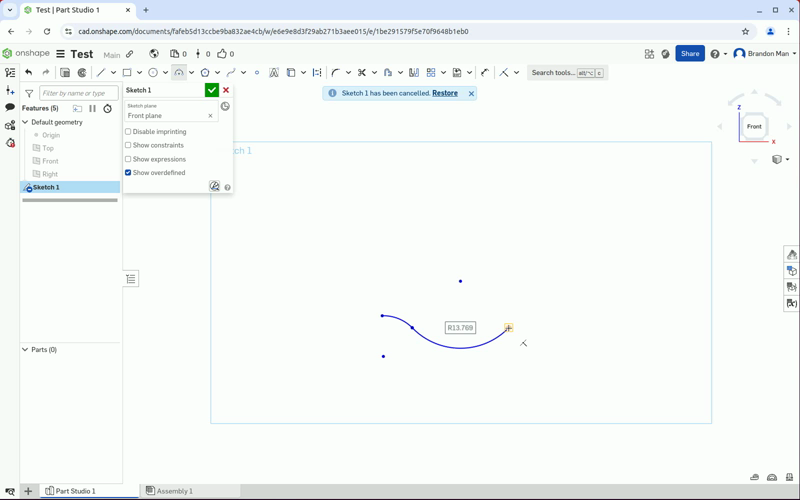
key_down(shift)
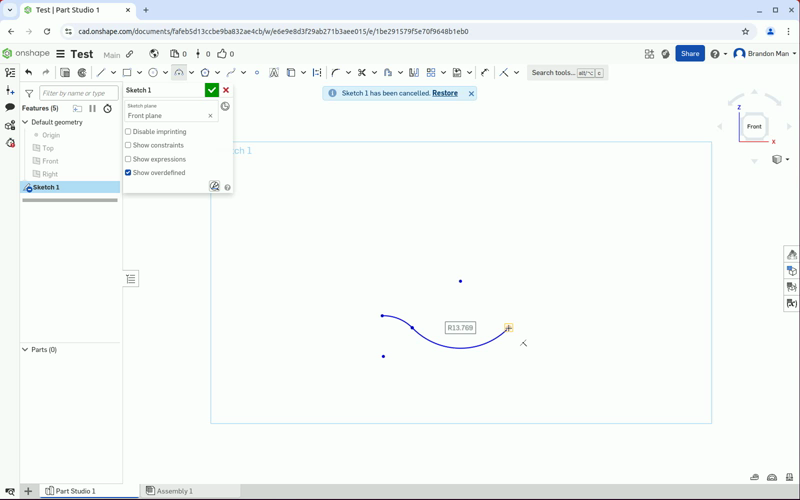
mouse_move(538, 315)
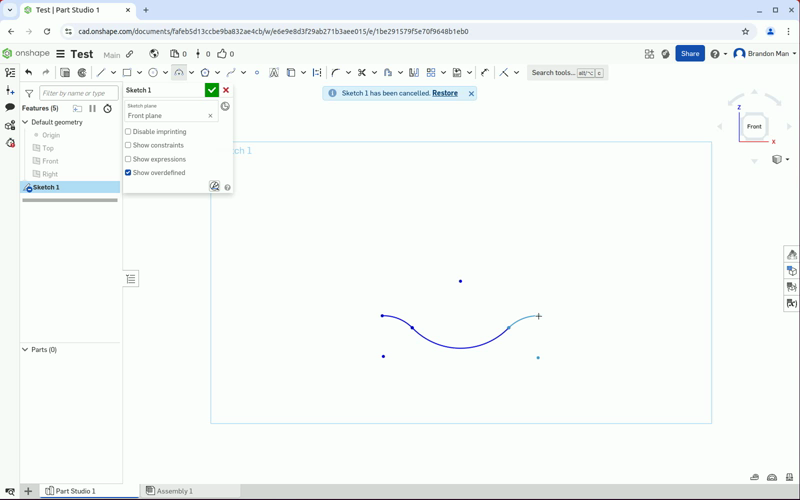
click(538, 315)
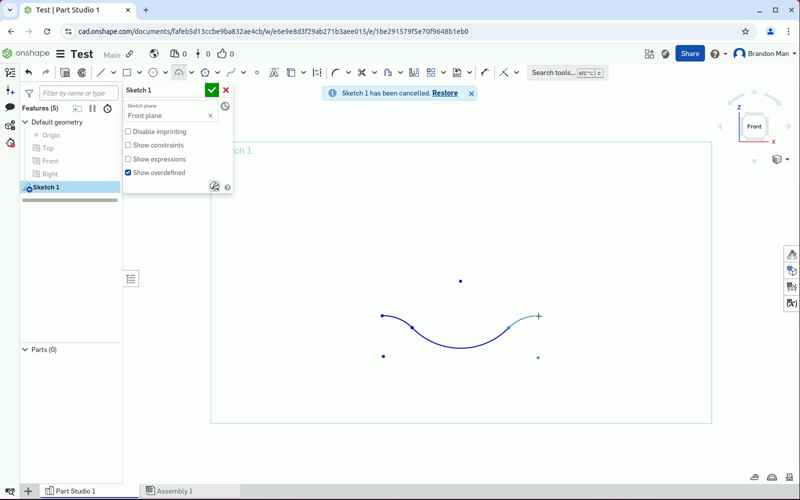
mouse_move(522, 318)
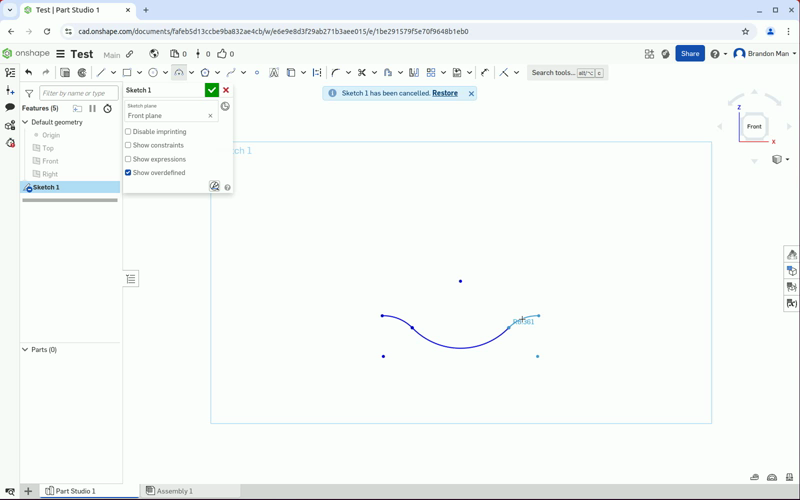
click(522, 318)
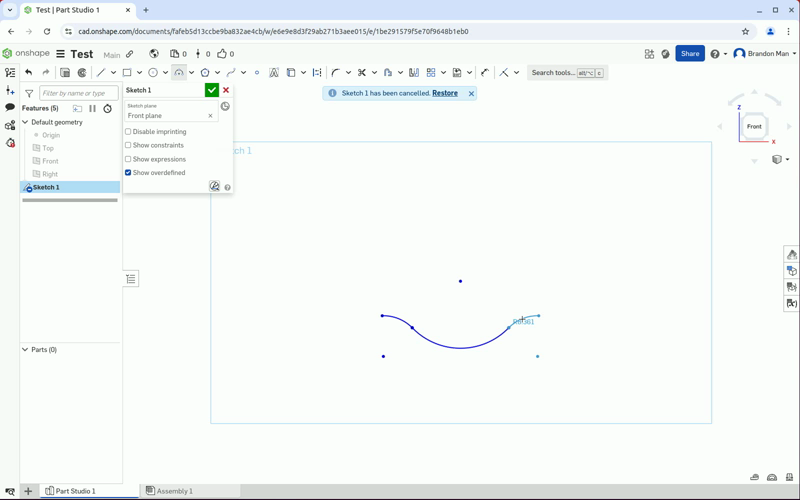
key_up(shift)
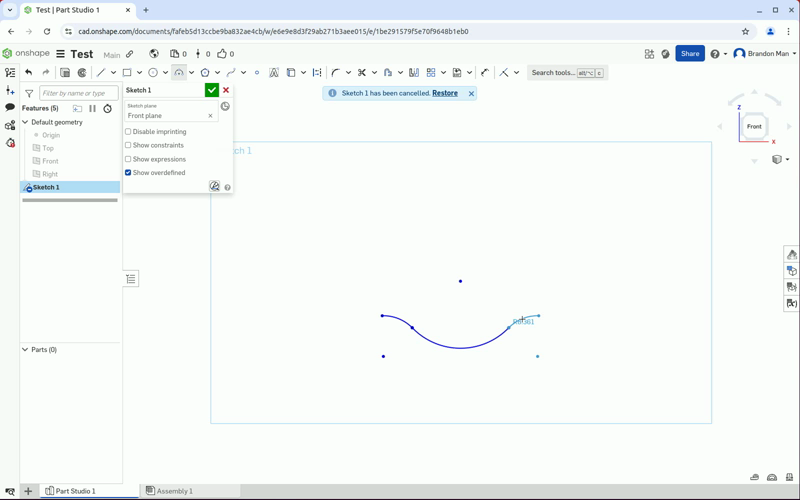
mouse_move(538, 315)
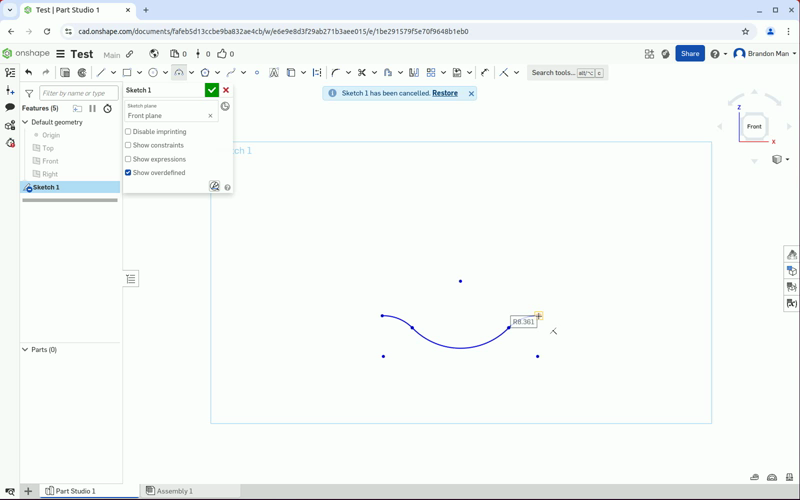
click(538, 315)
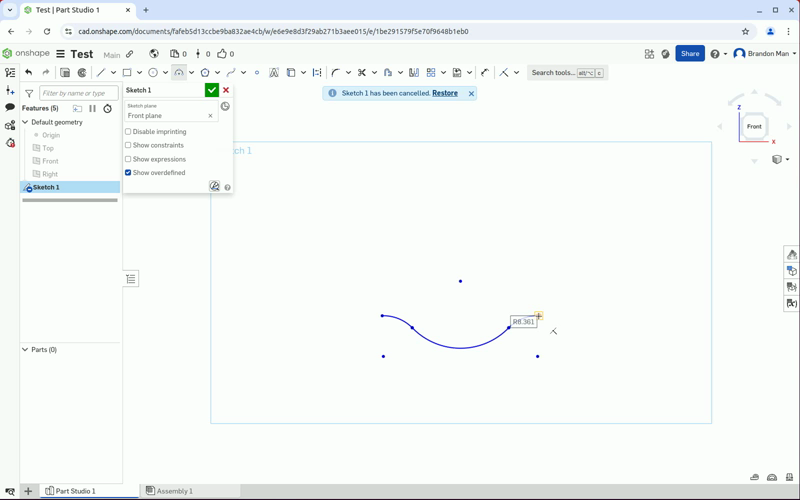
key_down(shift)
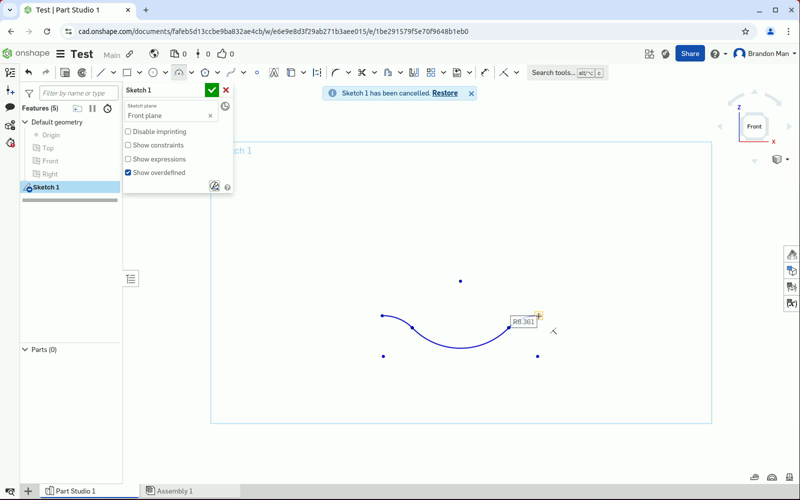
mouse_move(538, 249)
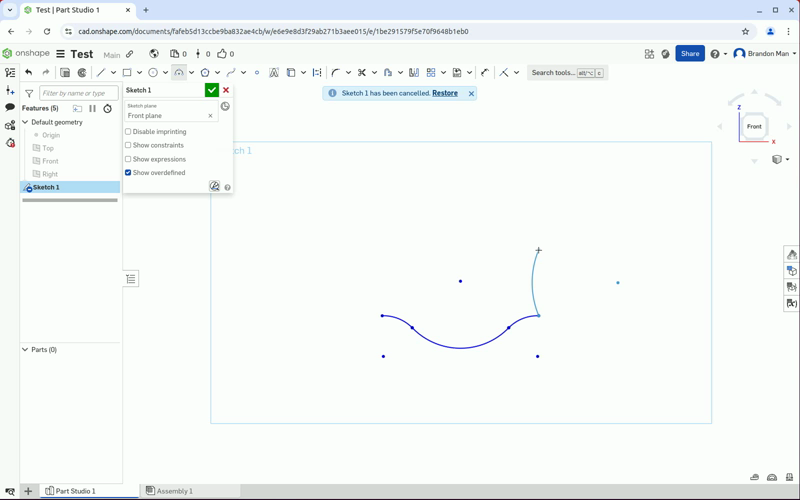
click(538, 249)
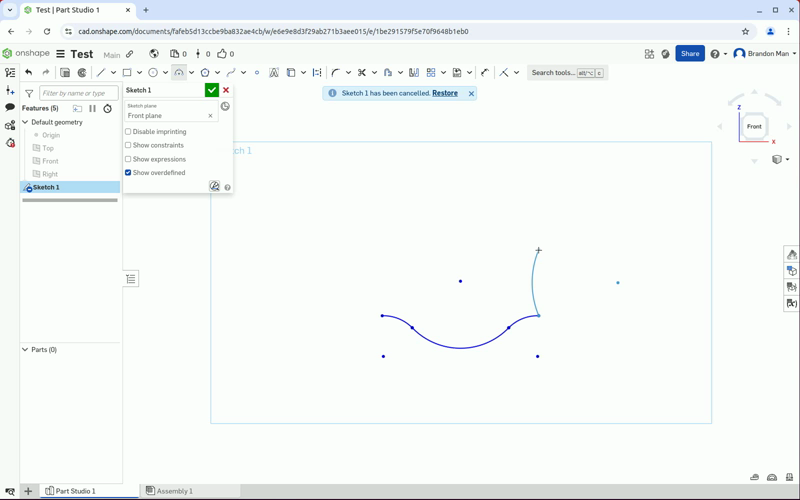
mouse_move(572, 282)
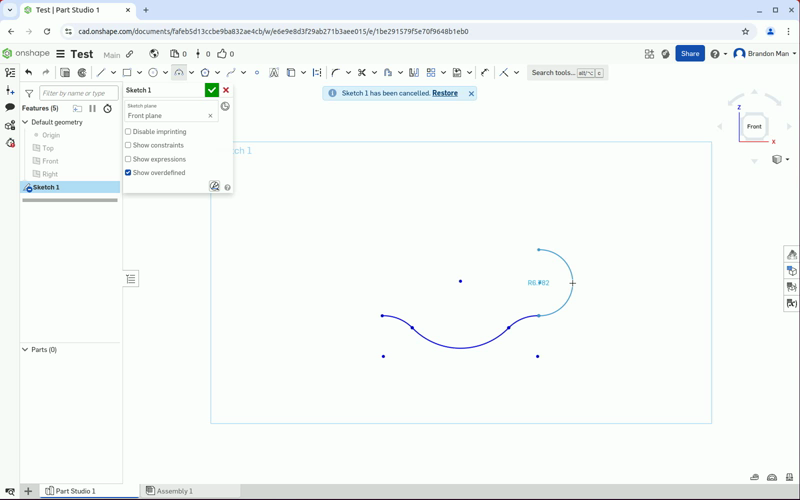
click(572, 282)
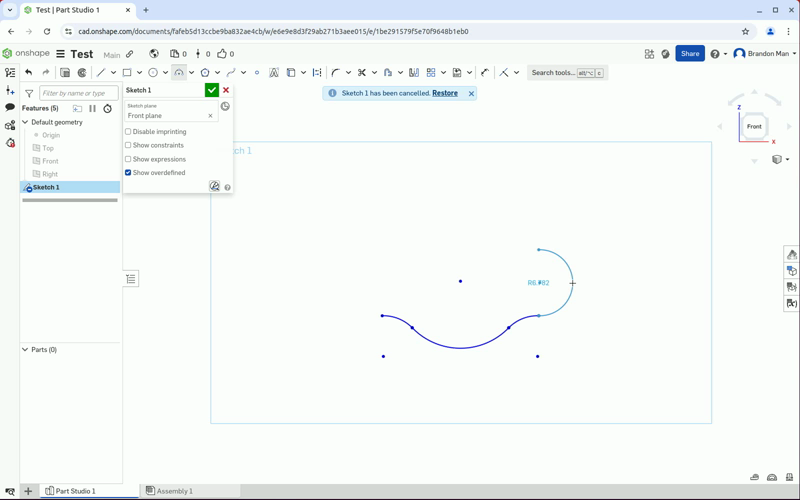
key_up(shift)
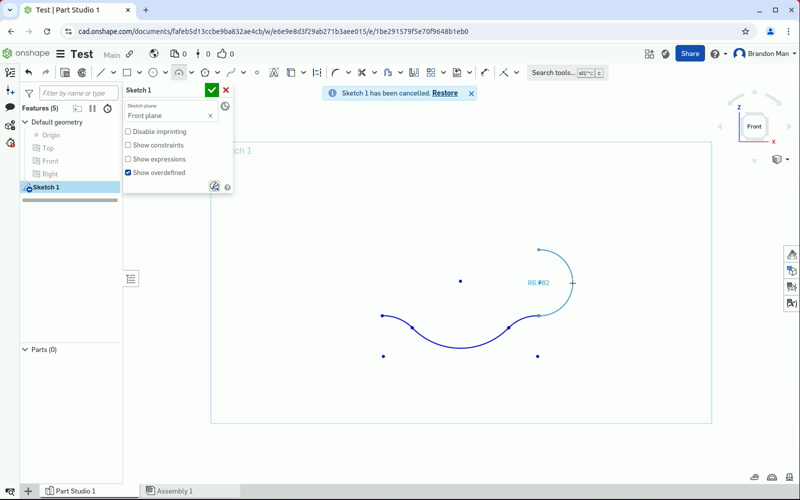
mouse_move(538, 249)
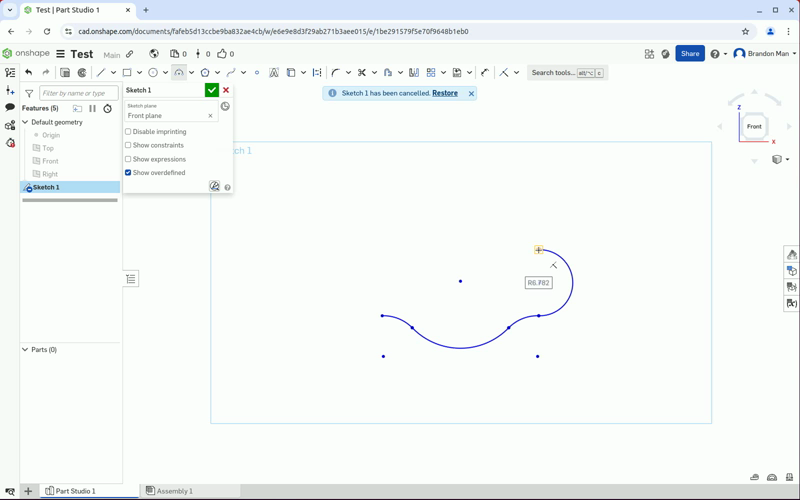
click(538, 249)
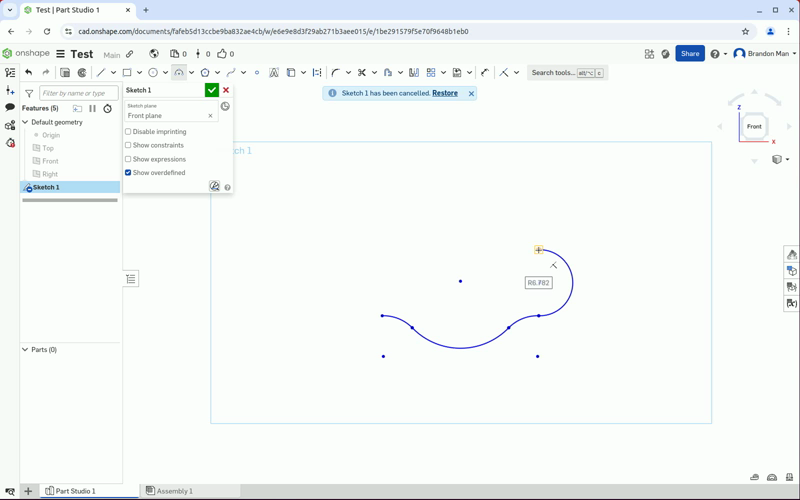
key_down(shift)
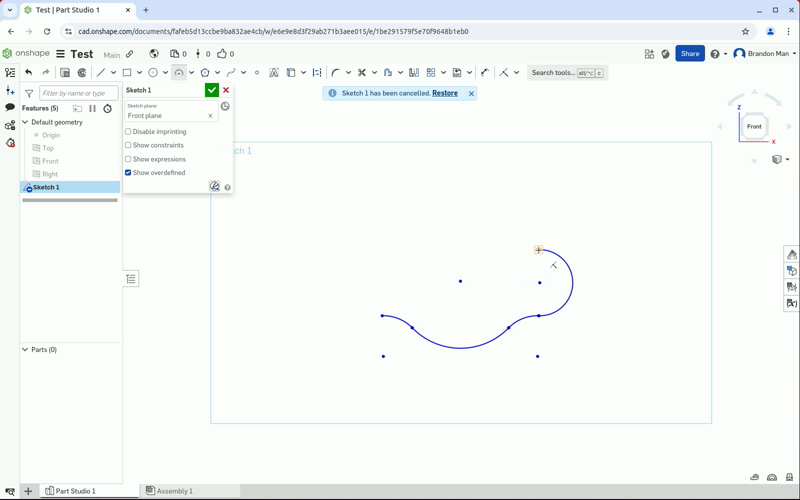
mouse_move(508, 237)
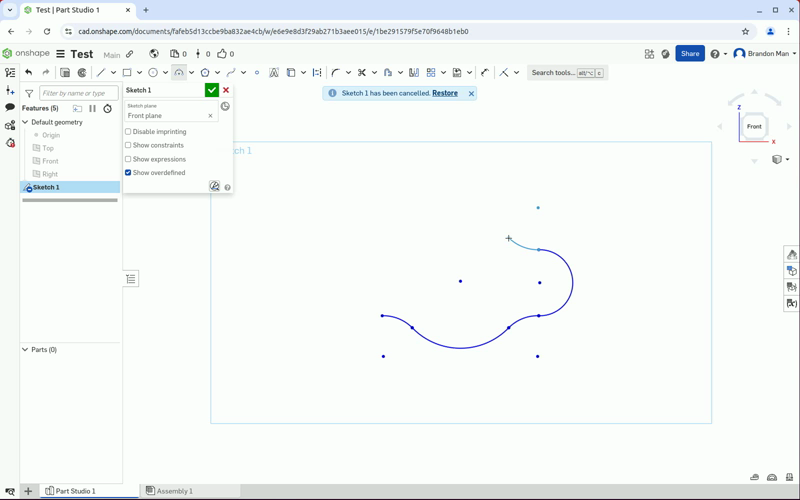
click(508, 237)
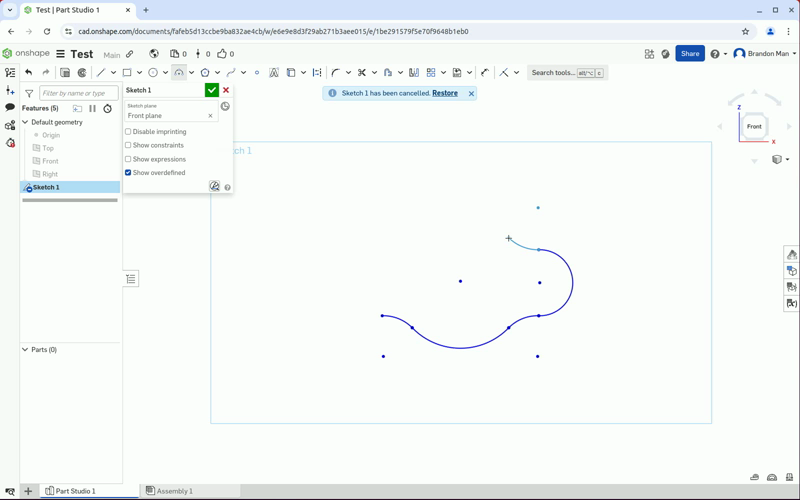
mouse_move(522, 246)
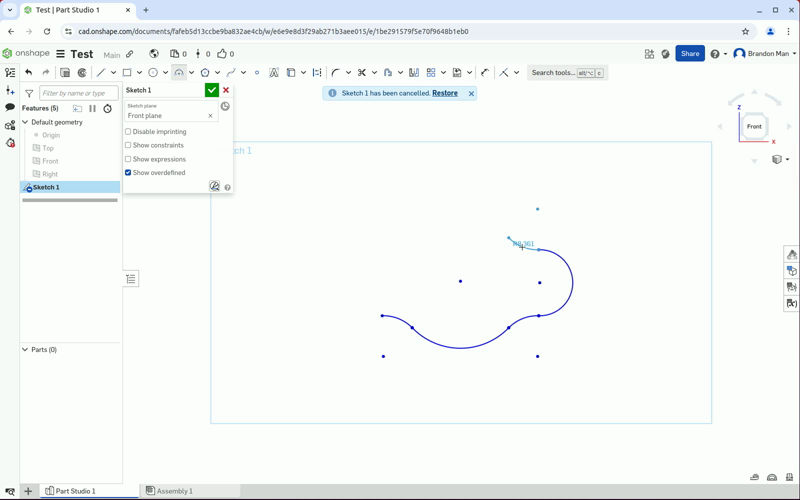
click(522, 246)
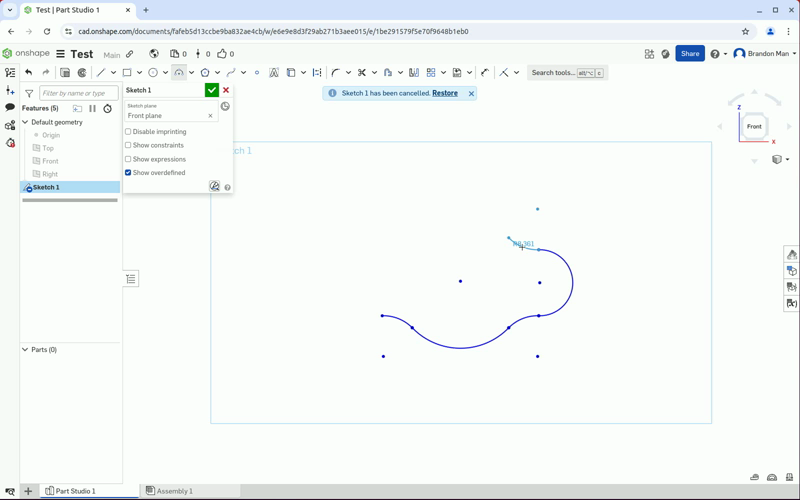
key_up(shift)
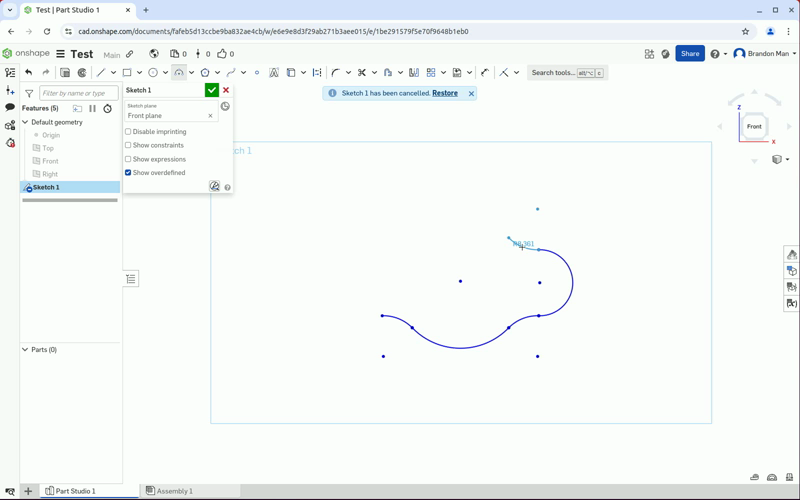
mouse_move(508, 237)
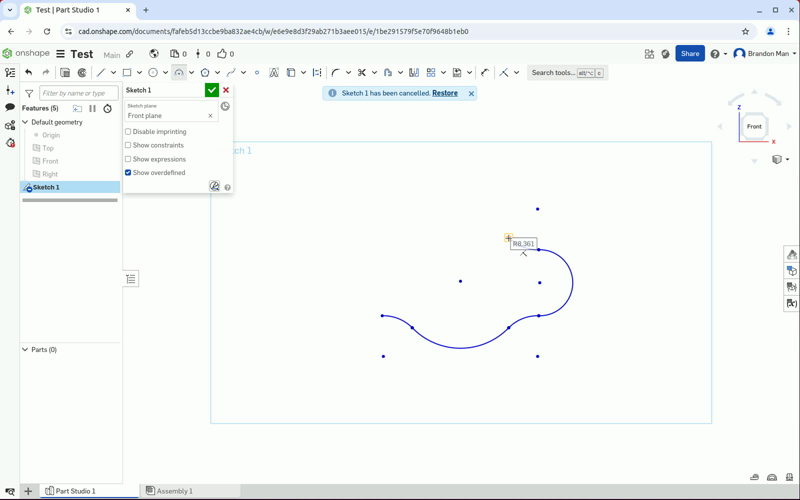
click(508, 237)
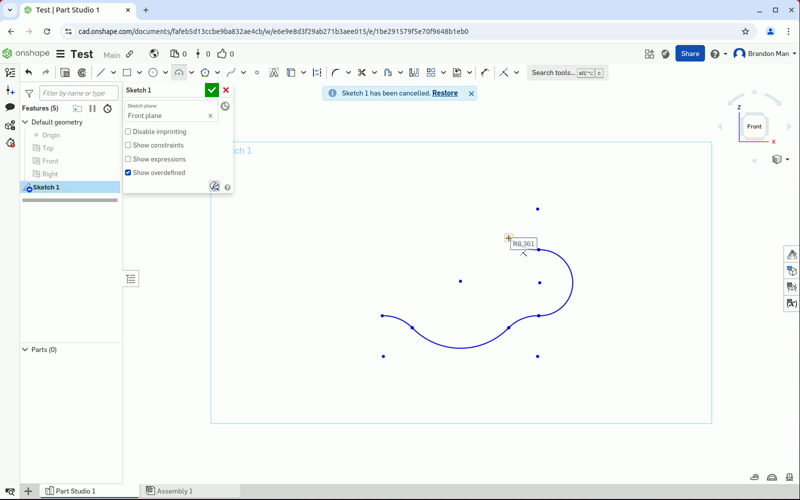
key_down(shift)
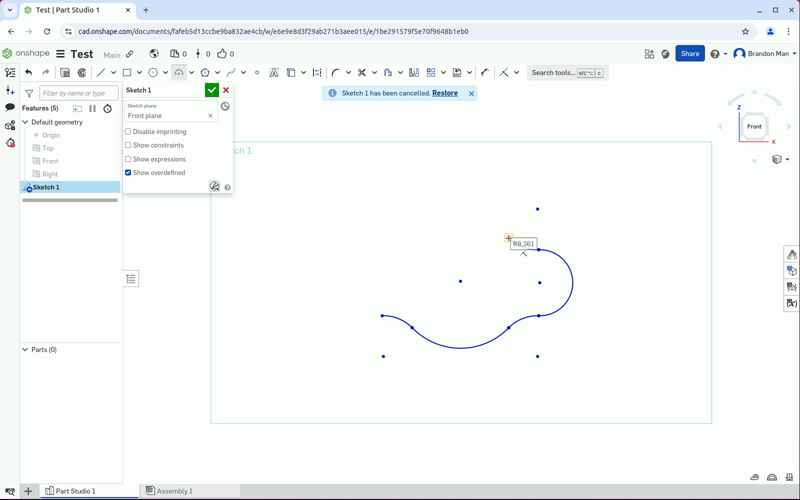
mouse_move(412, 237)
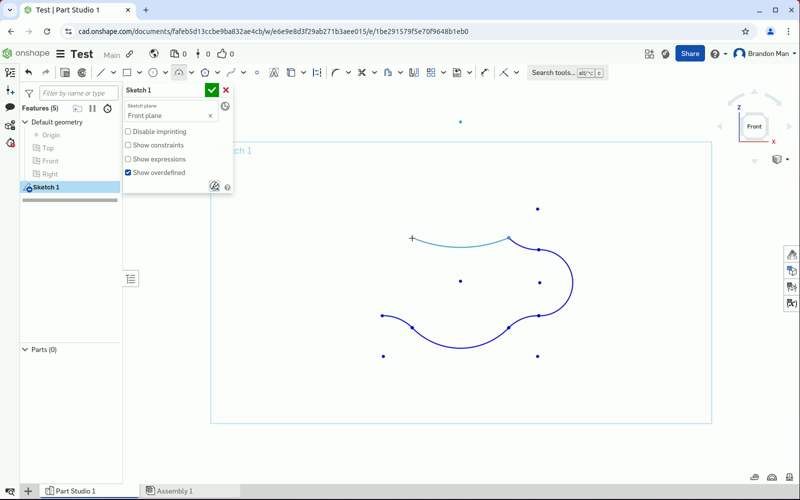
click(412, 237)
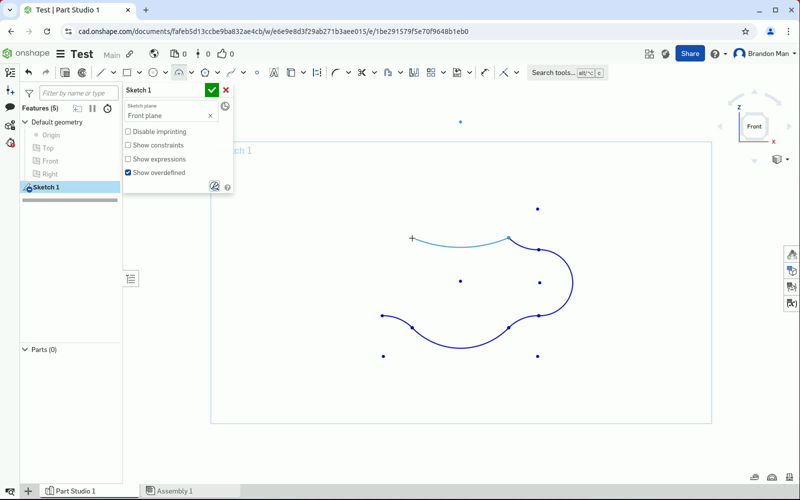
mouse_move(460, 217)
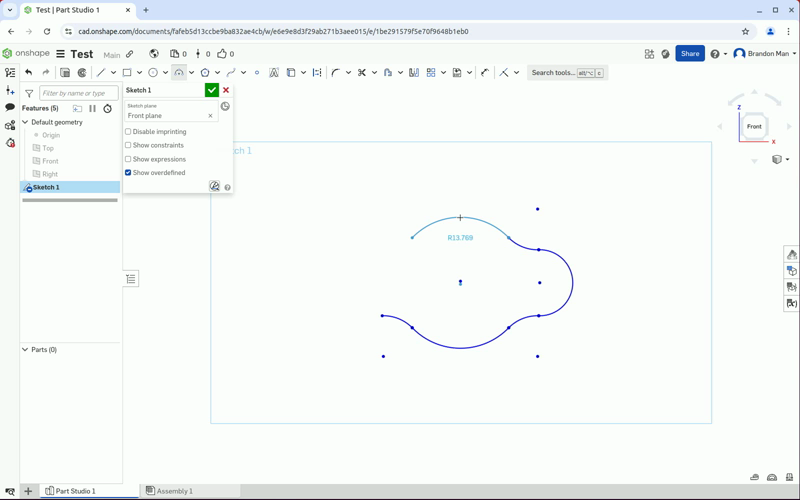
click(460, 217)
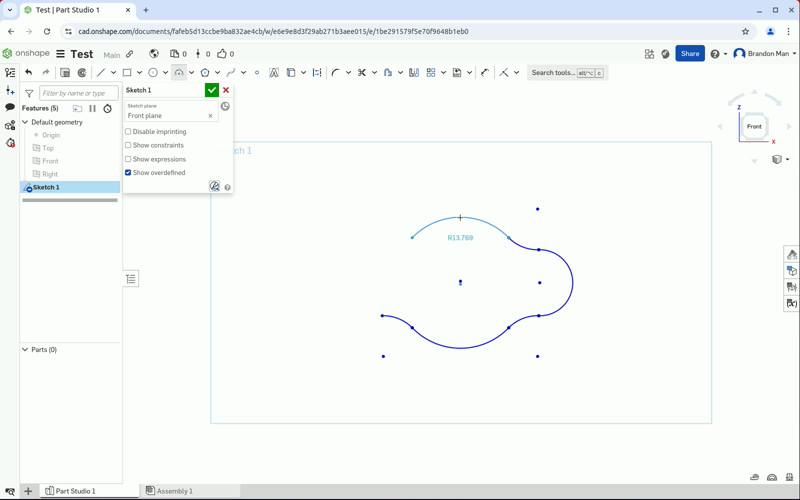
key_up(shift)
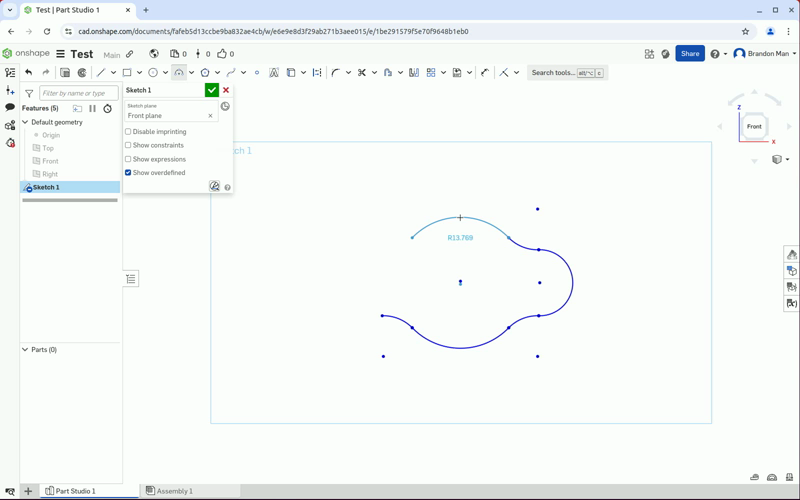
mouse_move(412, 237)
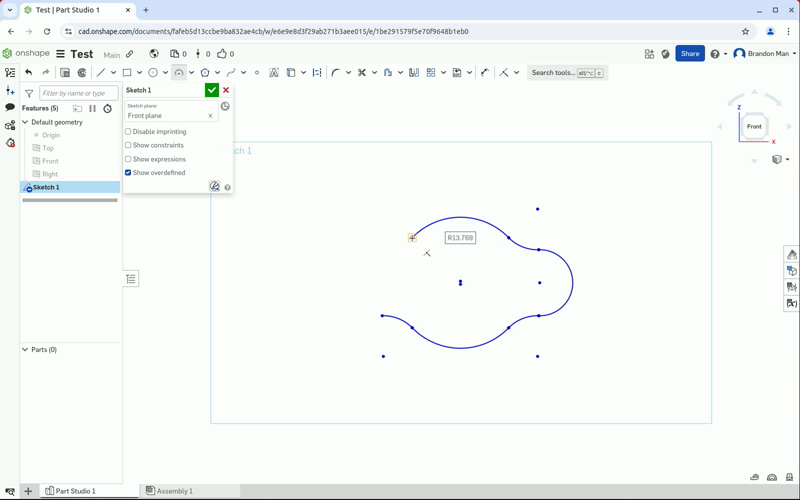
click(412, 237)
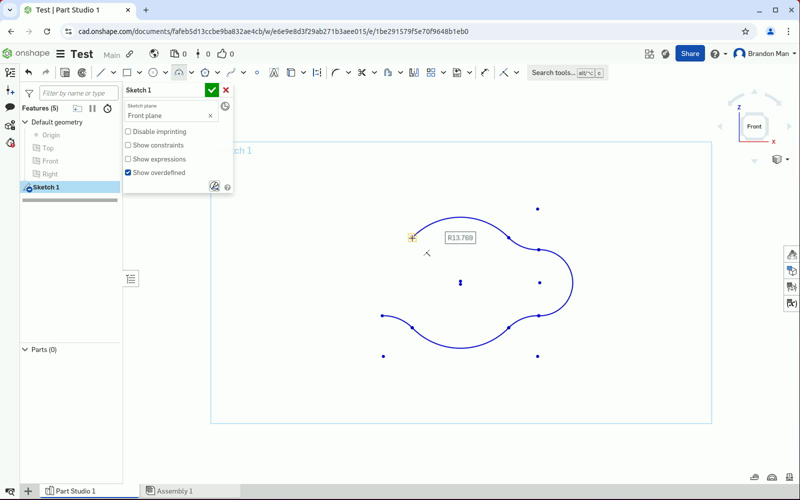
key_down(shift)
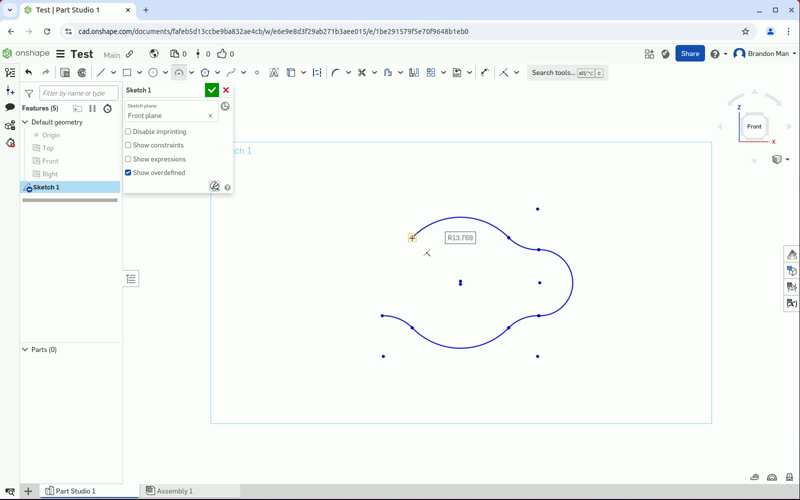
mouse_move(382, 249)
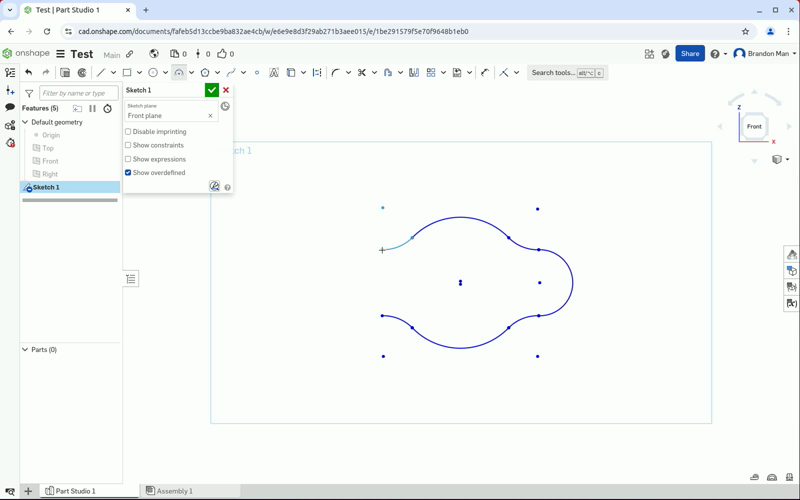
click(382, 249)
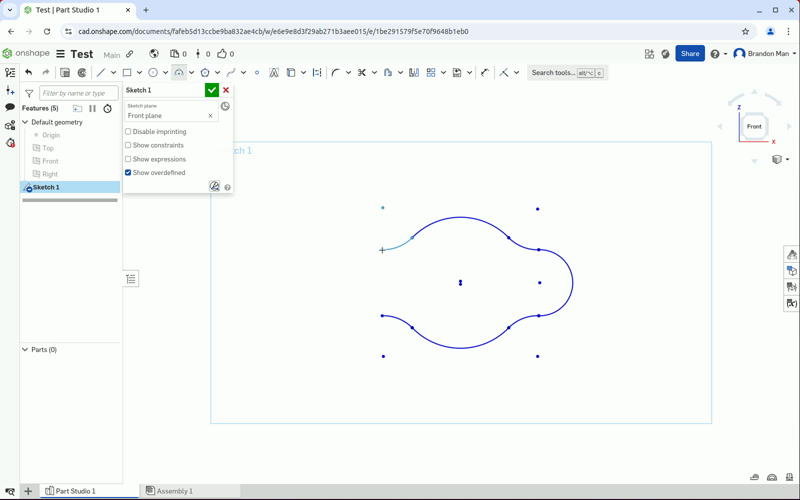
mouse_move(398, 246)
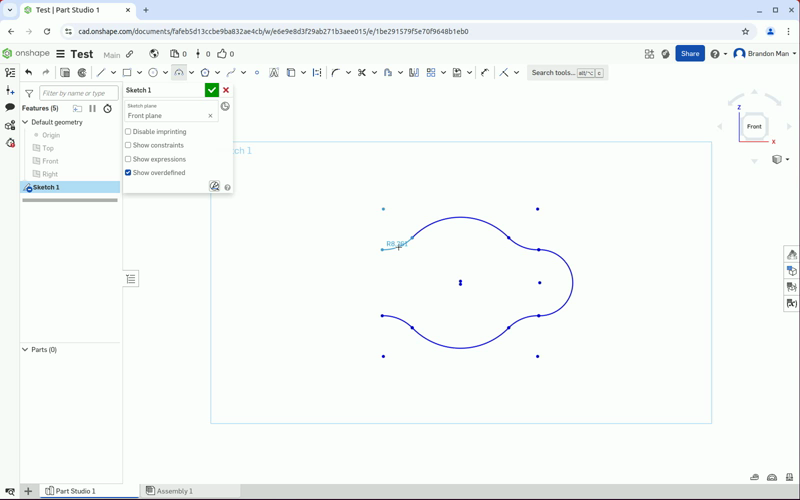
click(398, 246)
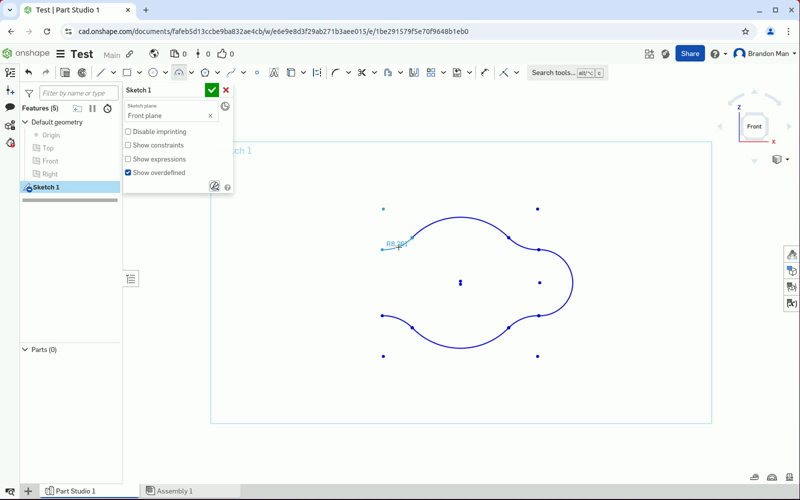
key_up(shift)
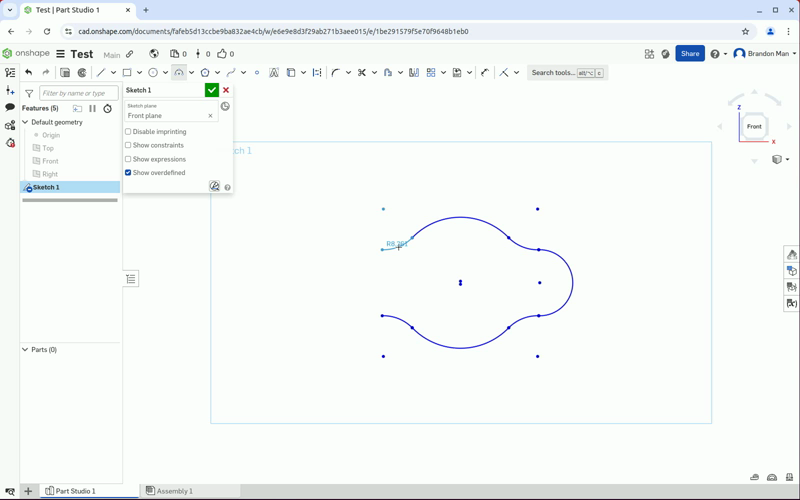
mouse_move(382, 249)
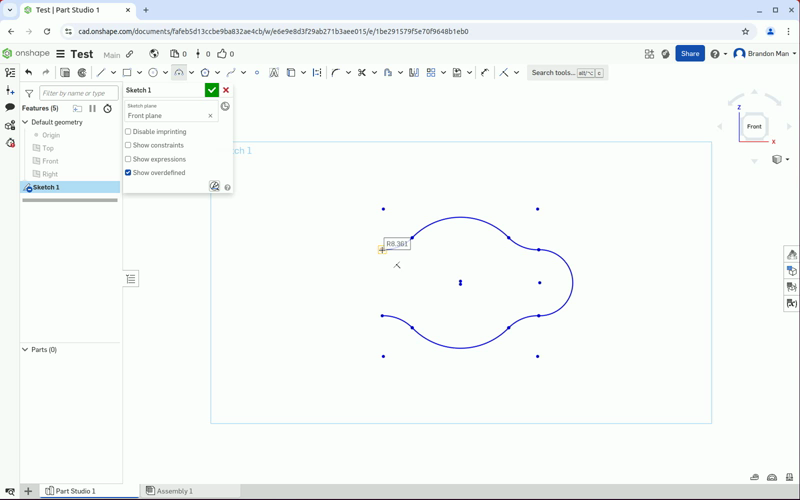
click(382, 249)
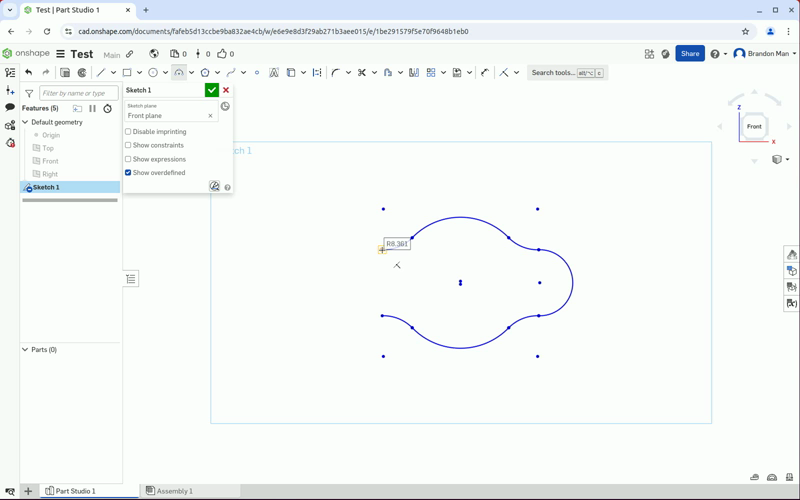
mouse_move(382, 315)
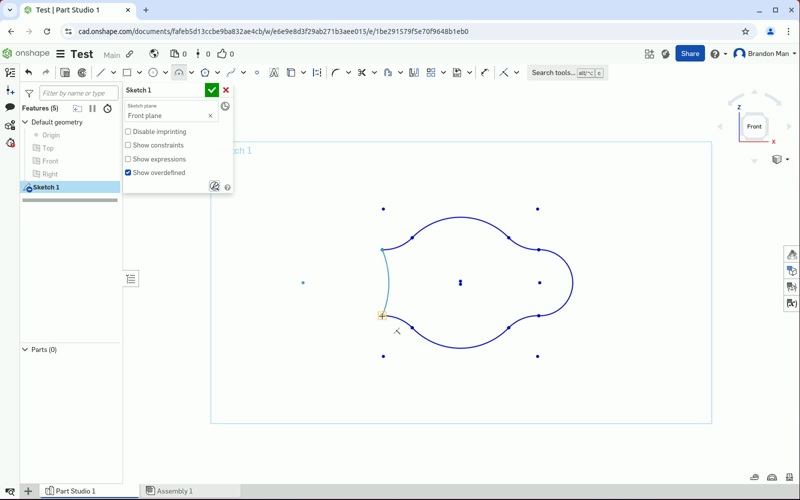
click(382, 315)
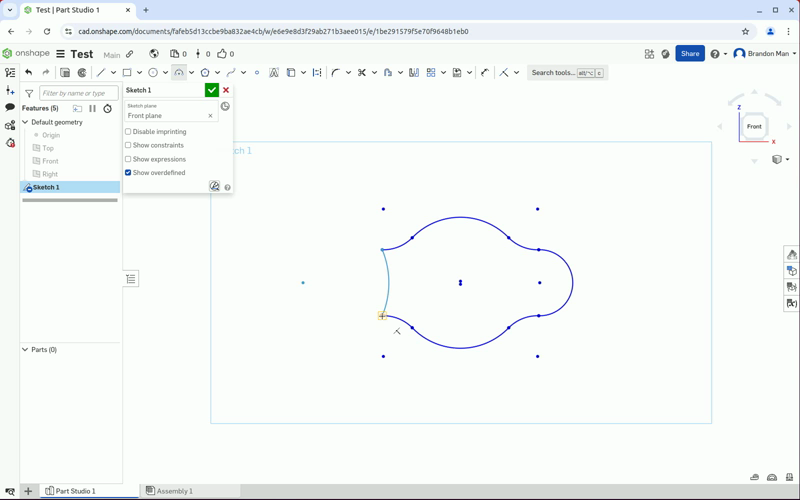
key_down(shift)
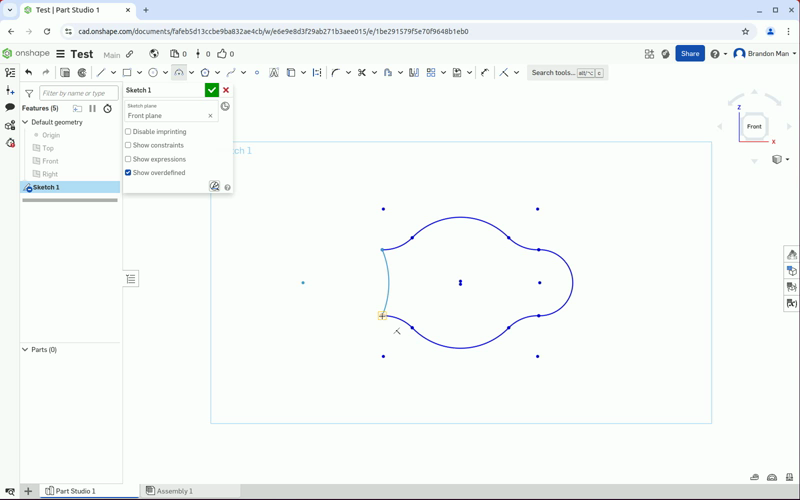
mouse_move(347, 282)
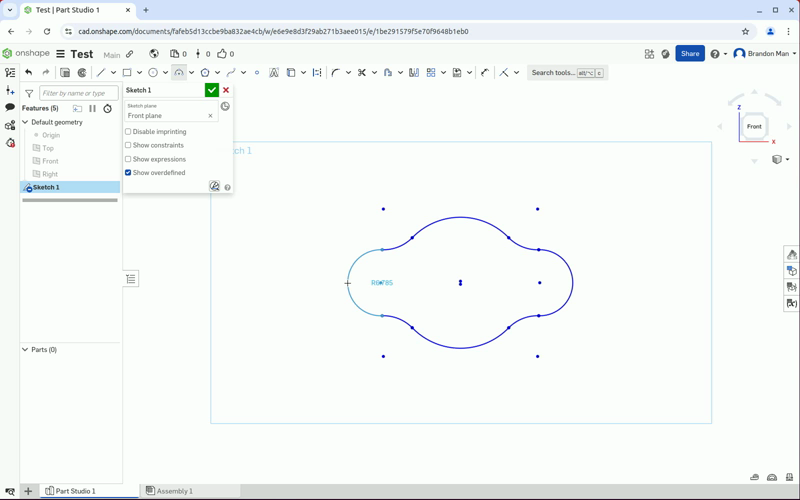
click(347, 282)
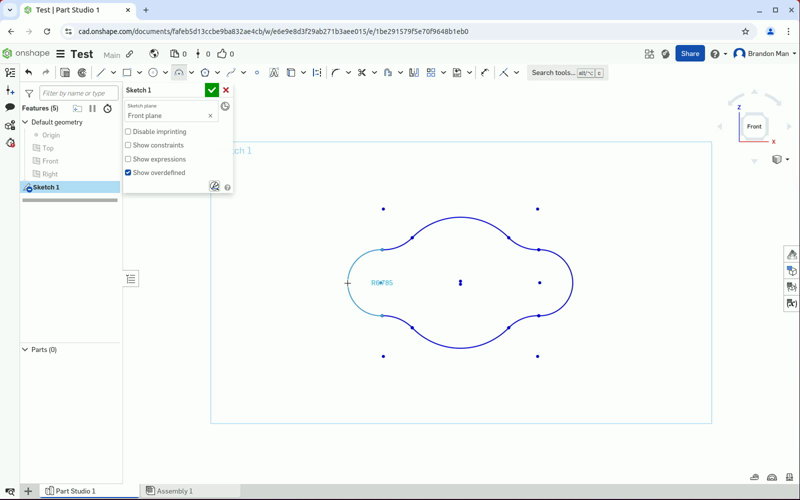
key_up(shift)
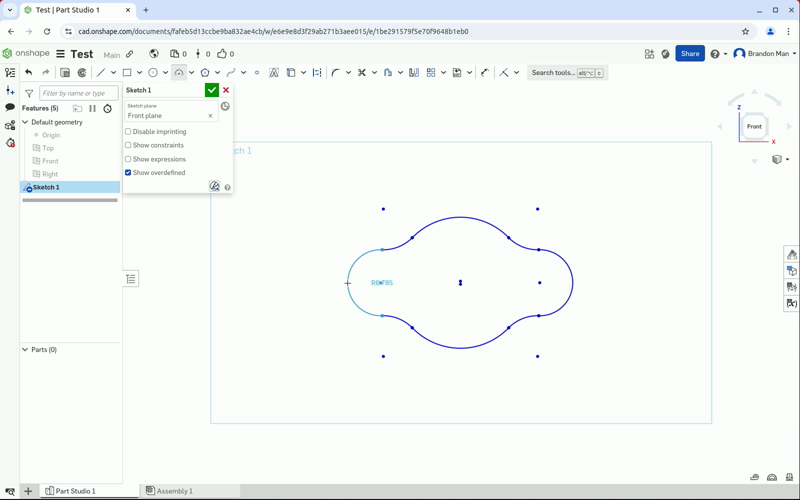
key(esc)
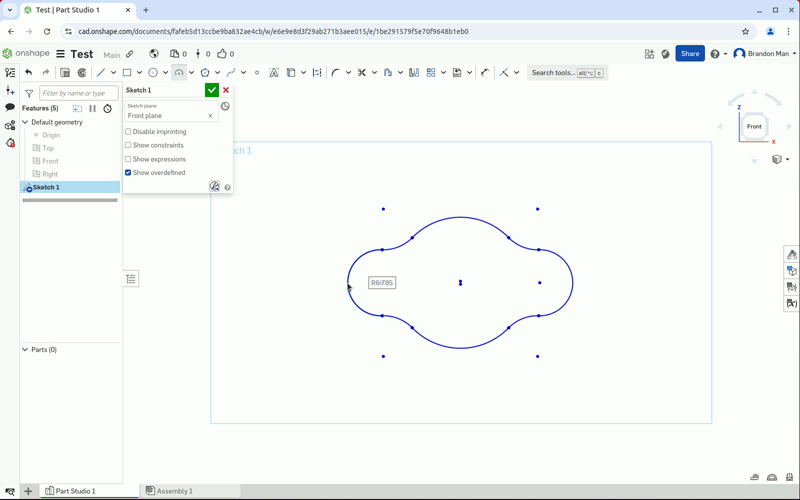
key(c)
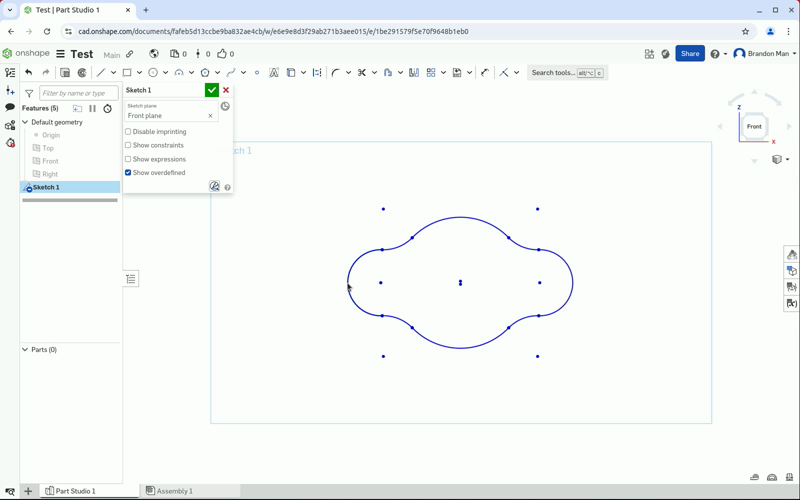
key_down(shift)
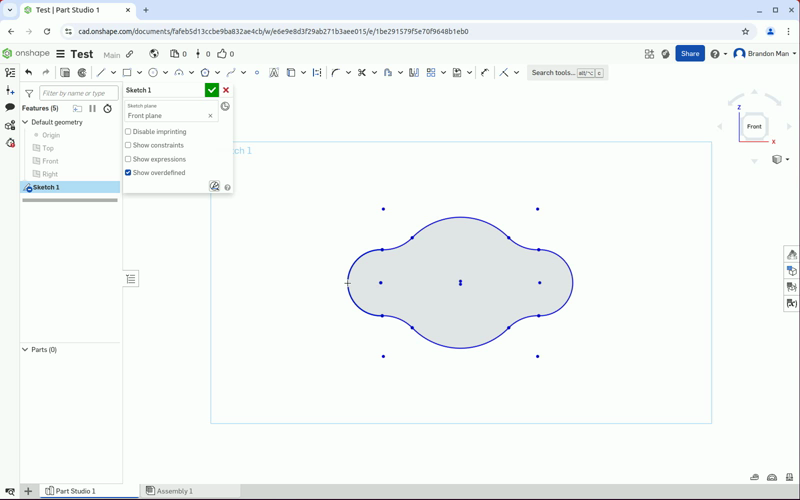
mouse_move(380, 283)
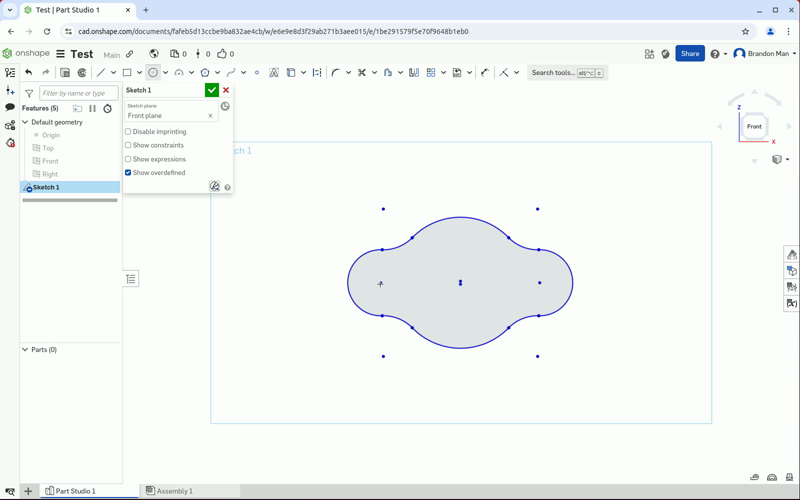
scroll(6)
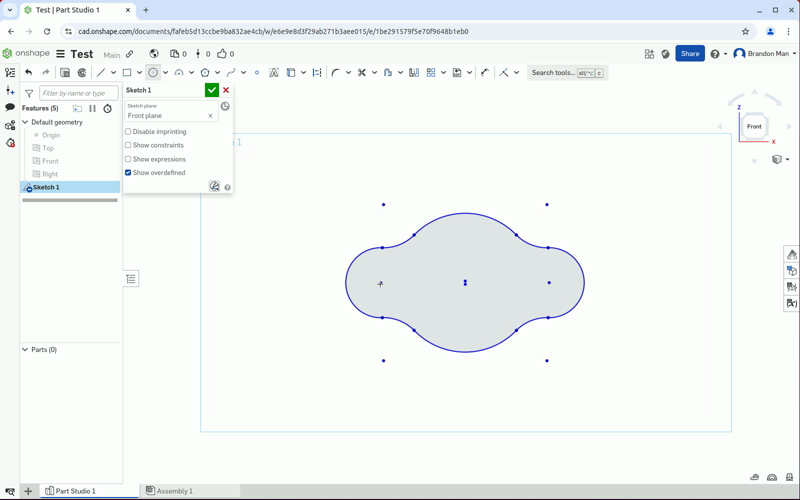
scroll(6)
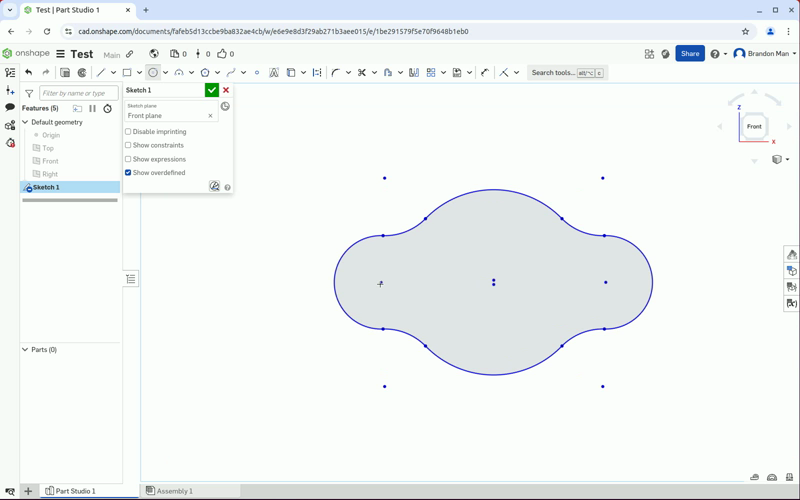
scroll(6)
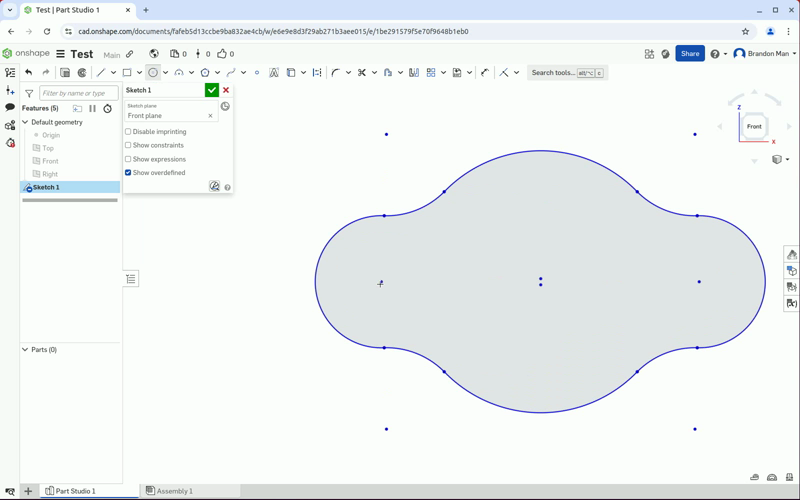
scroll(6)
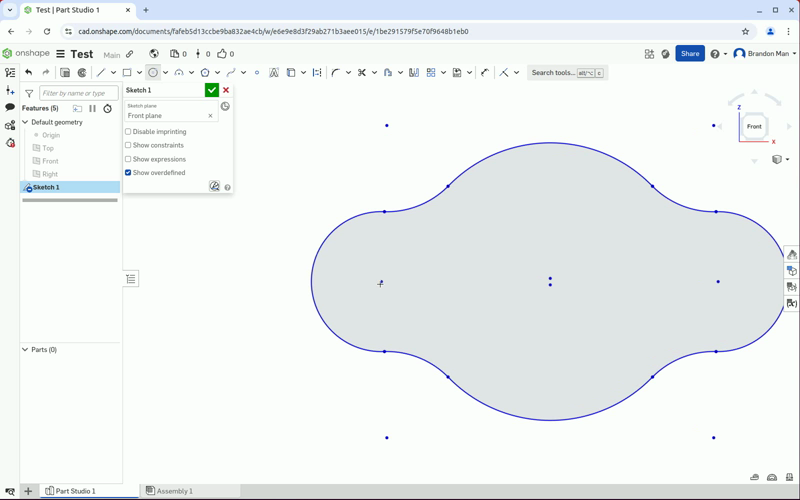
scroll(6)
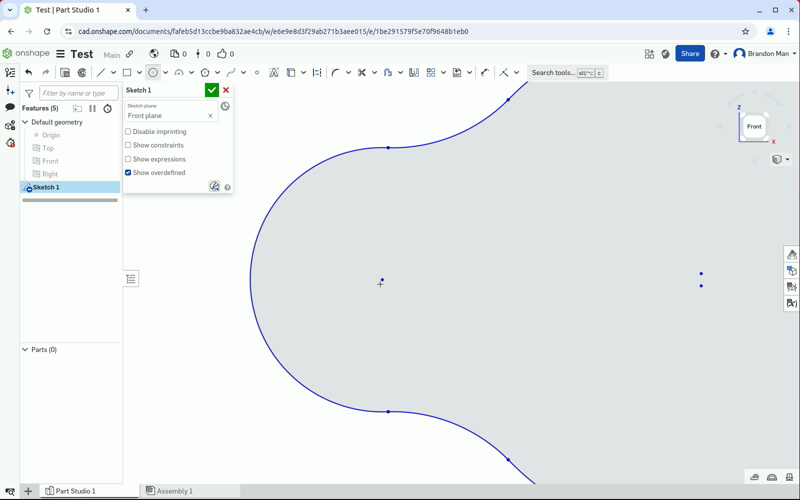
scroll(6)
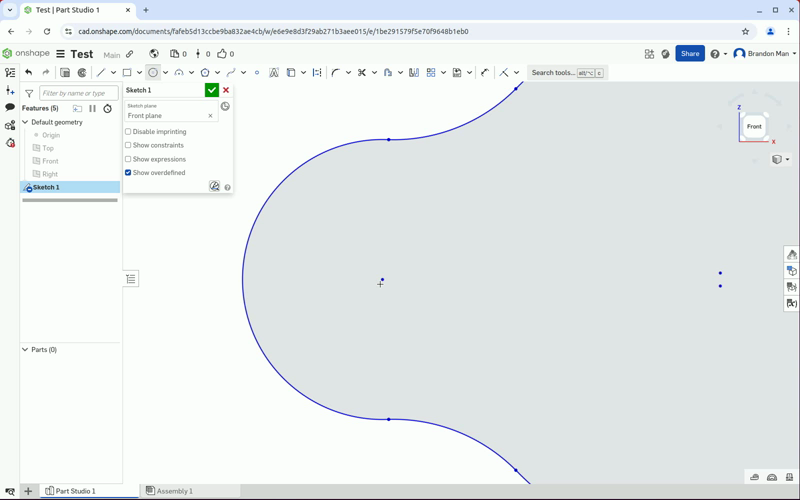
scroll(6)
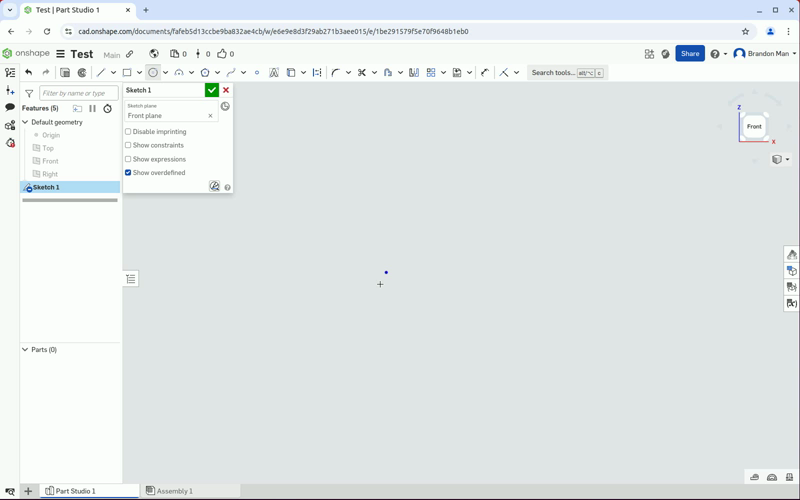
click(380, 283)
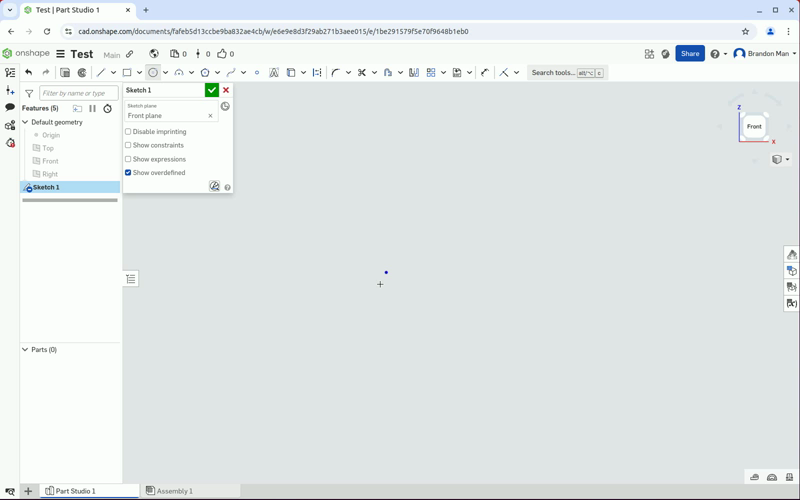
scroll(-6)
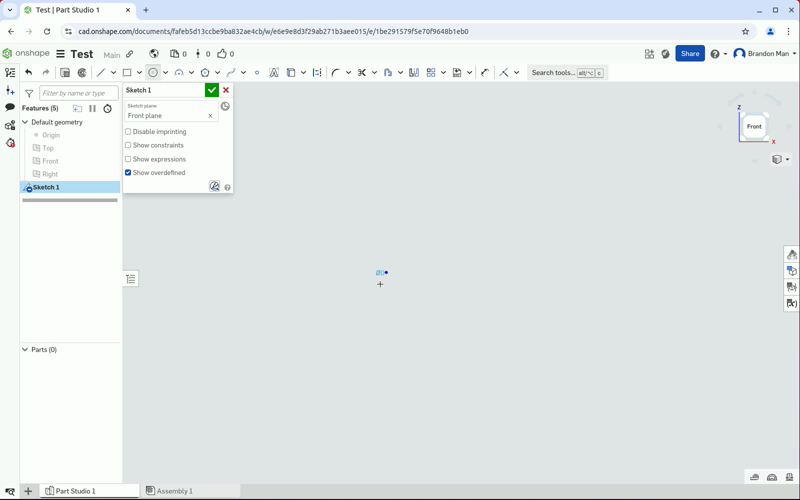
scroll(-6)
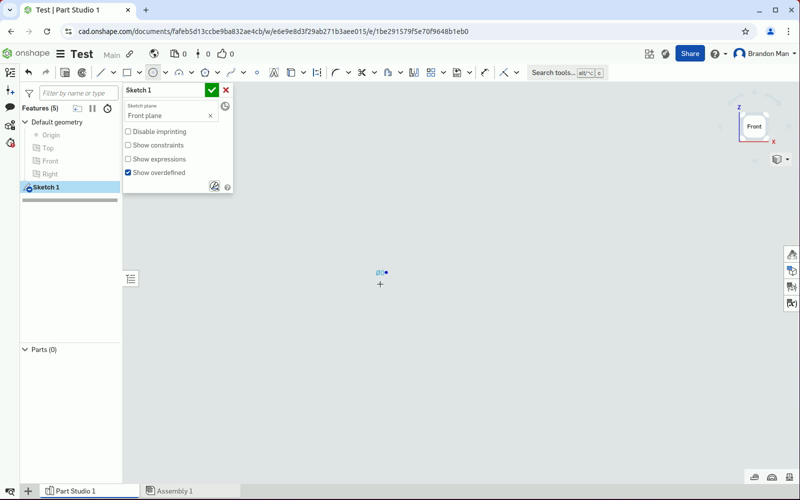
scroll(-6)
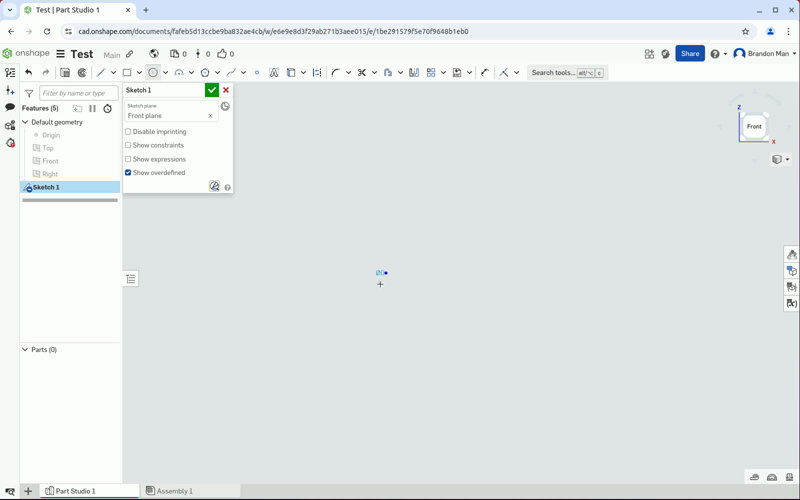
scroll(-6)
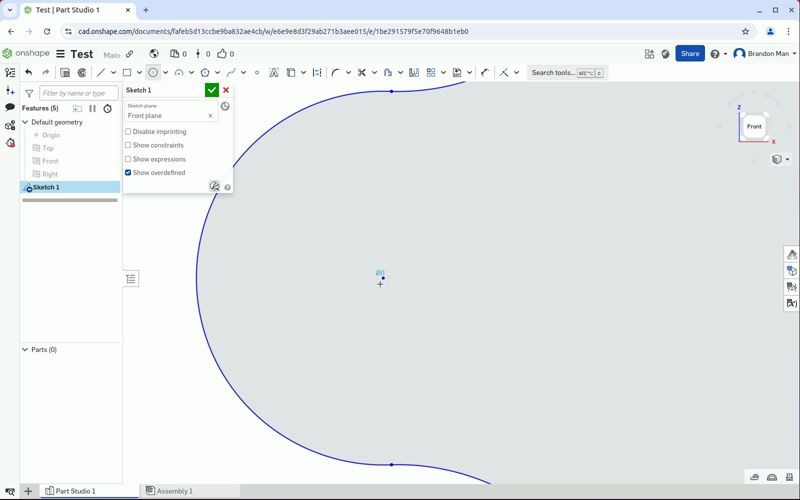
scroll(-6)
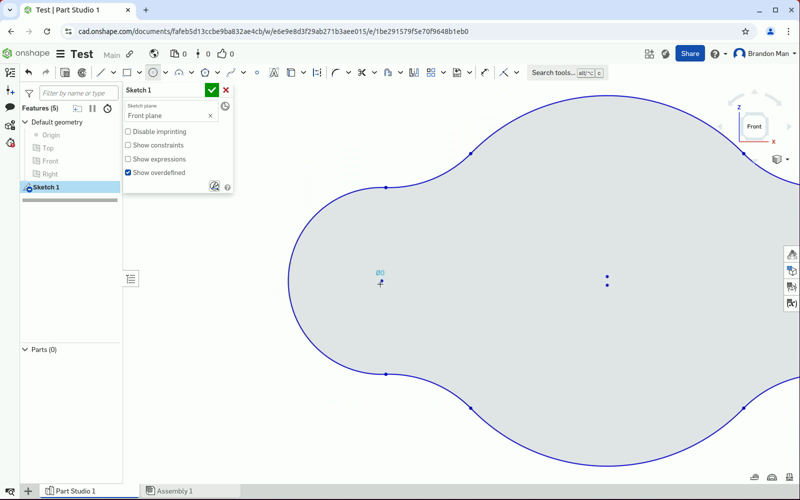
scroll(-6)
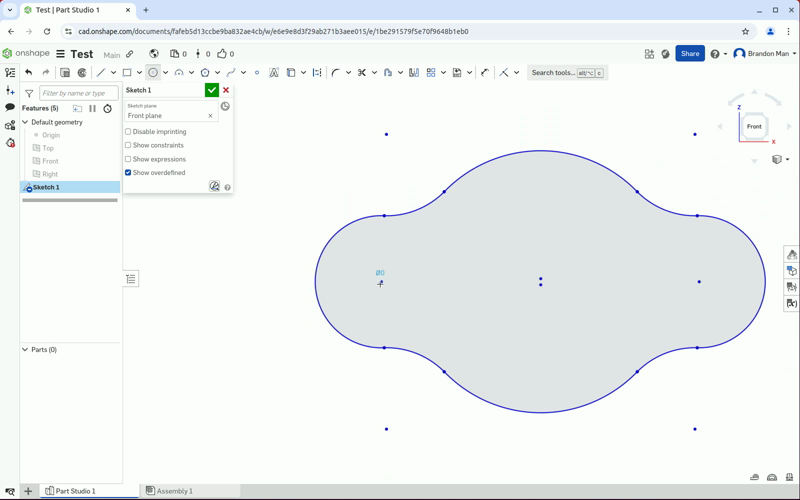
scroll(-6)
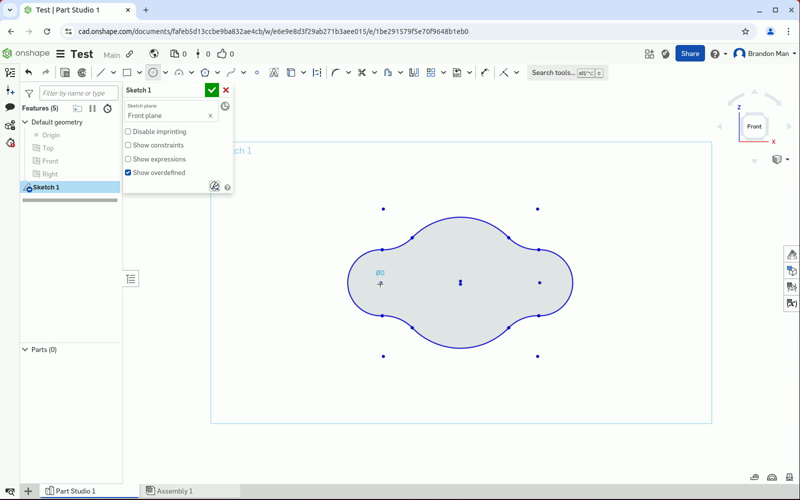
key_up(shift)
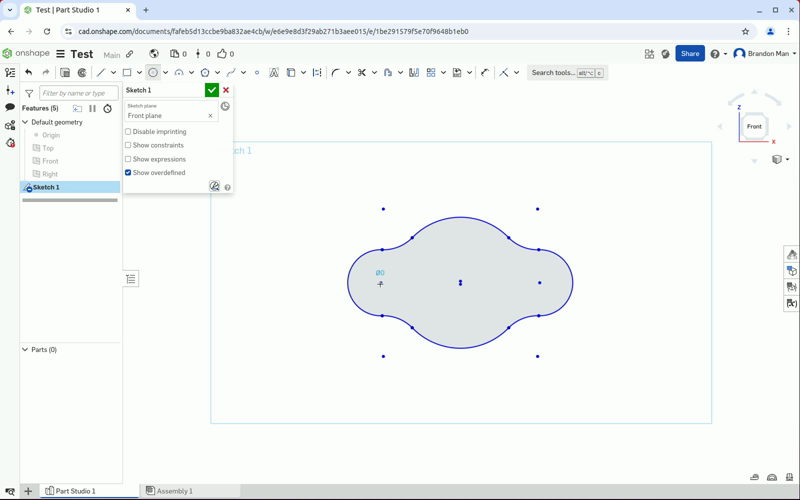
mouse_move(394, 283)
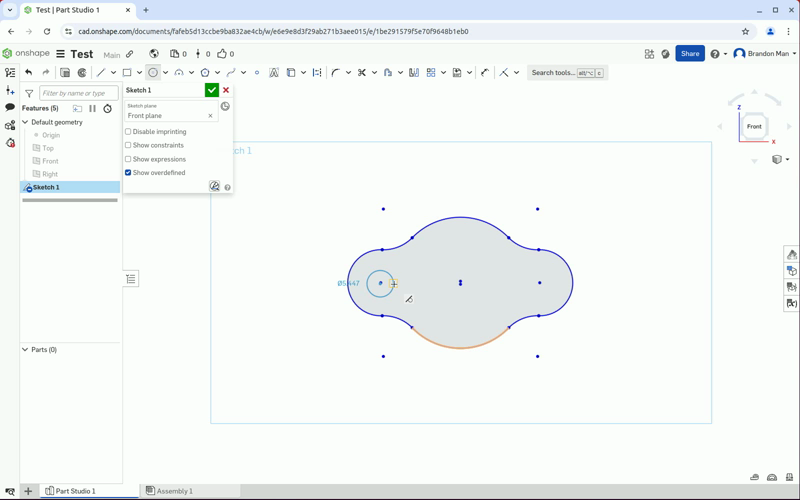
click(394, 283)
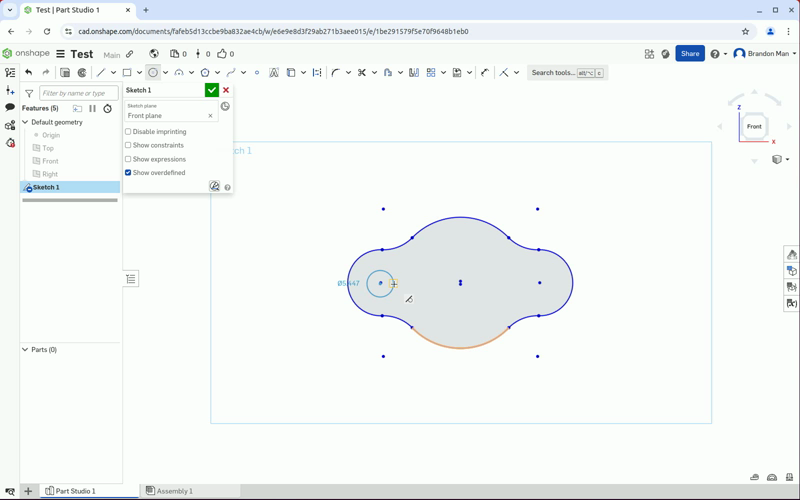
key(esc)
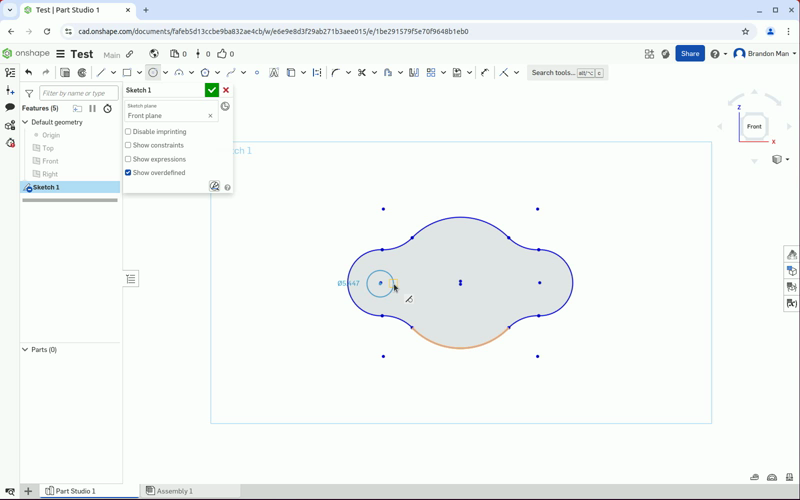
key(c)
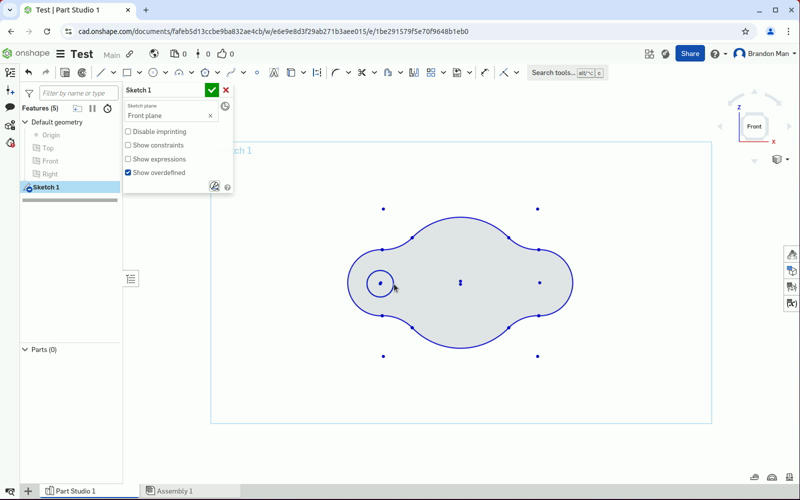
key_down(shift)
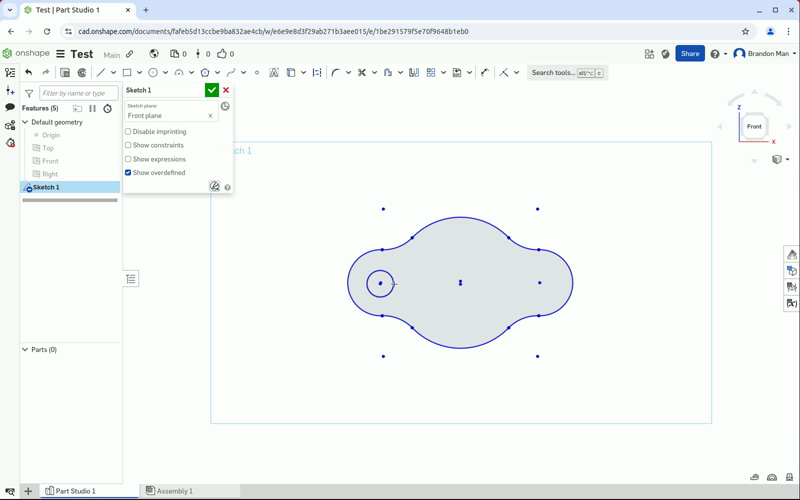
mouse_move(460, 283)
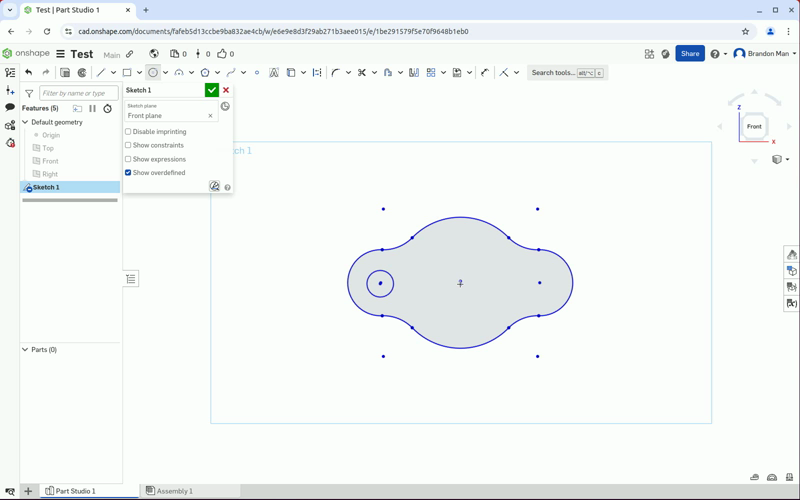
scroll(6)
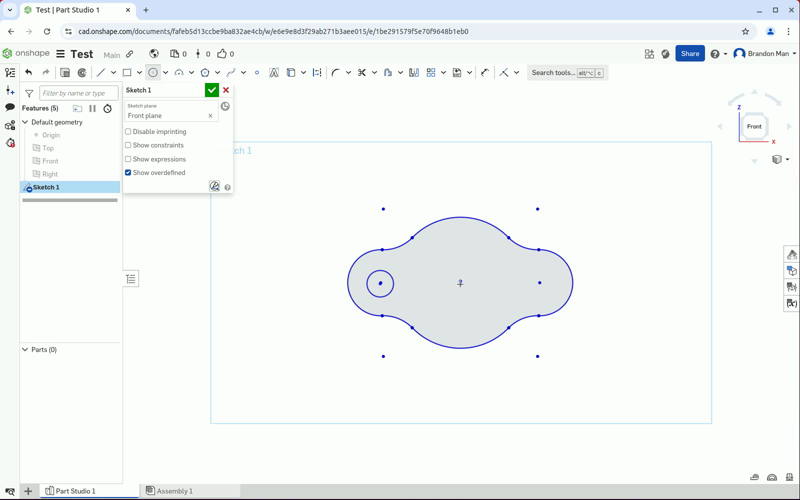
scroll(6)
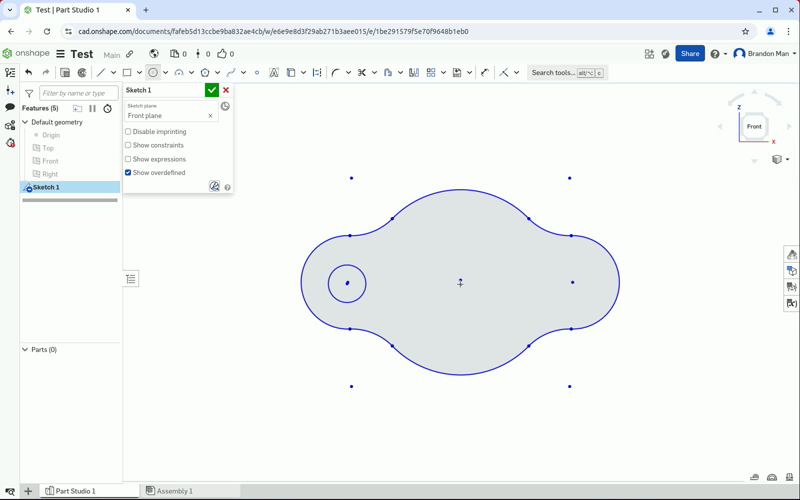
scroll(6)
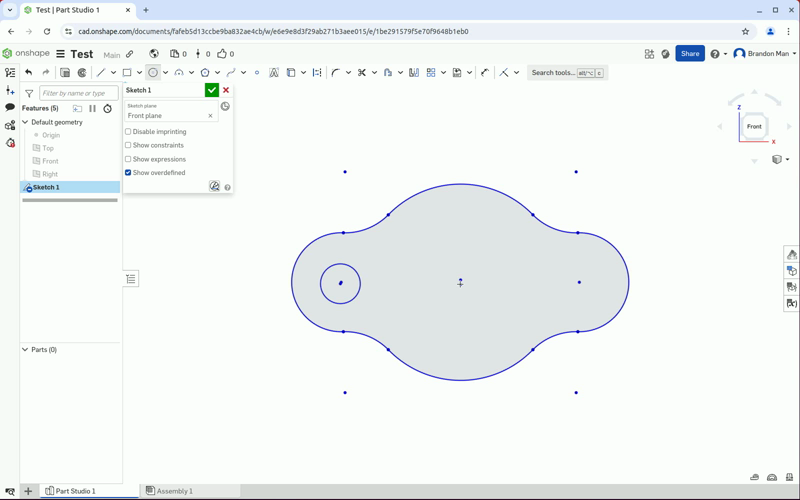
scroll(6)
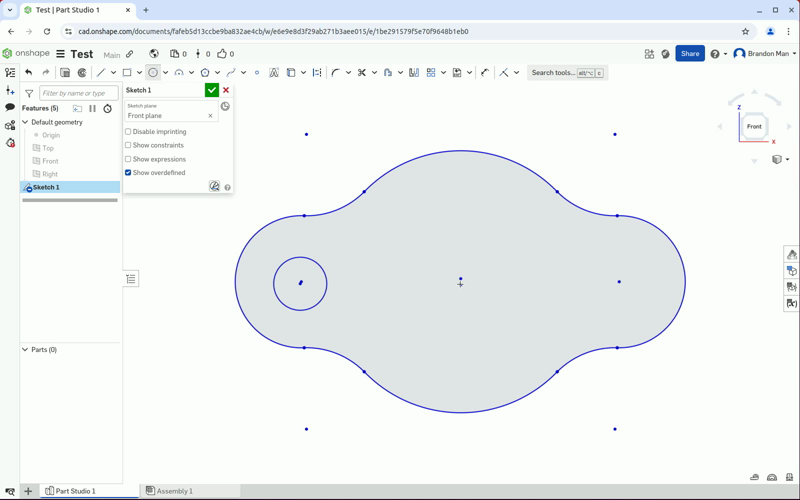
scroll(6)
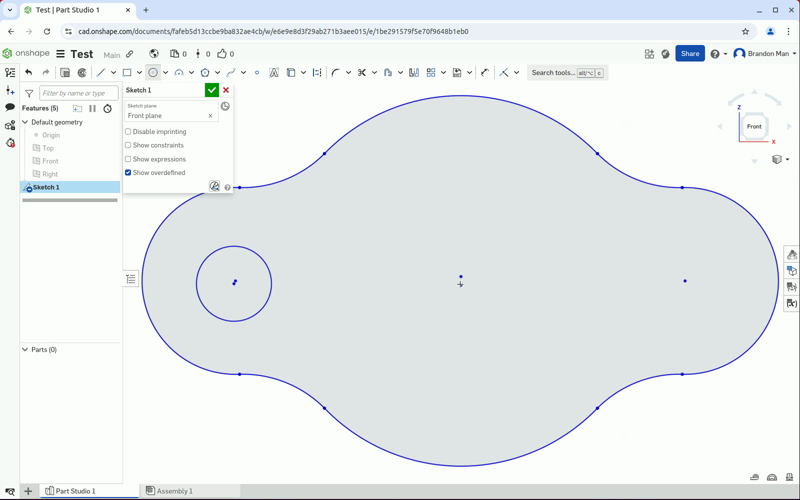
scroll(6)
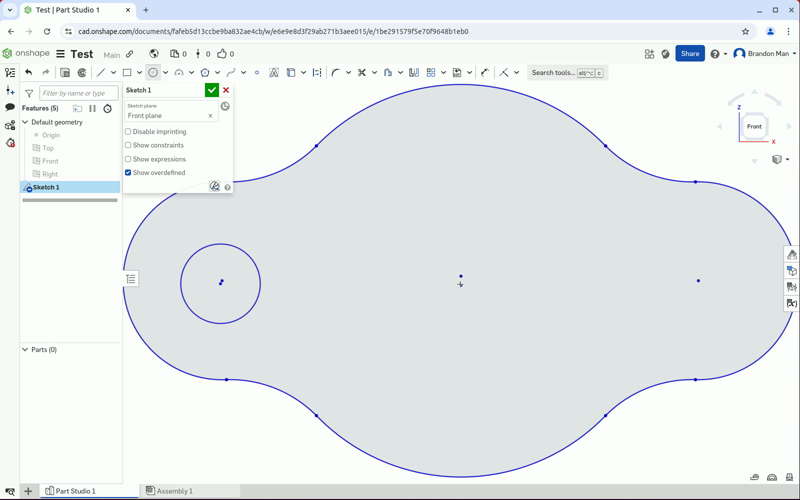
scroll(6)
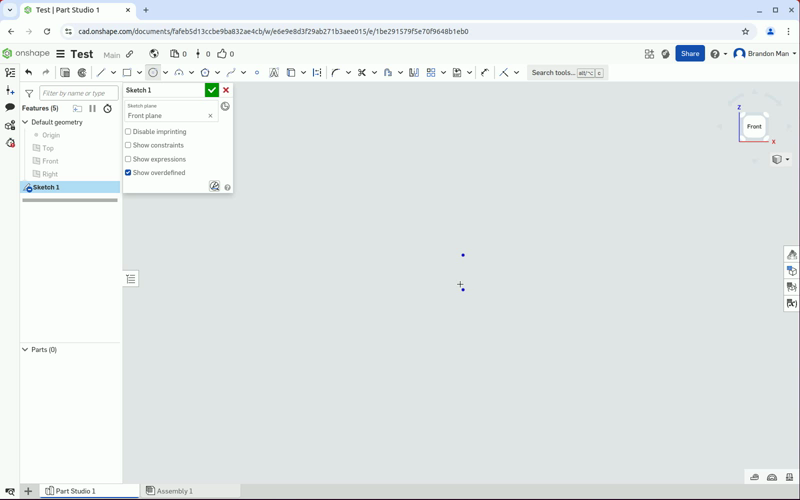
click(460, 283)
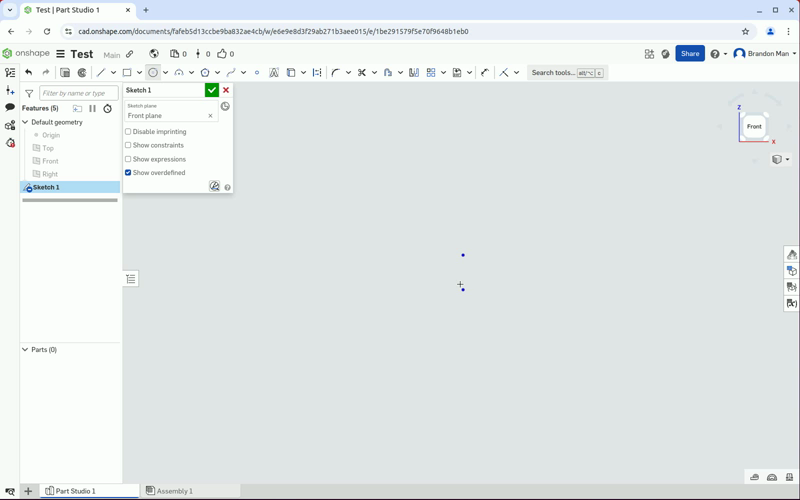
scroll(-6)
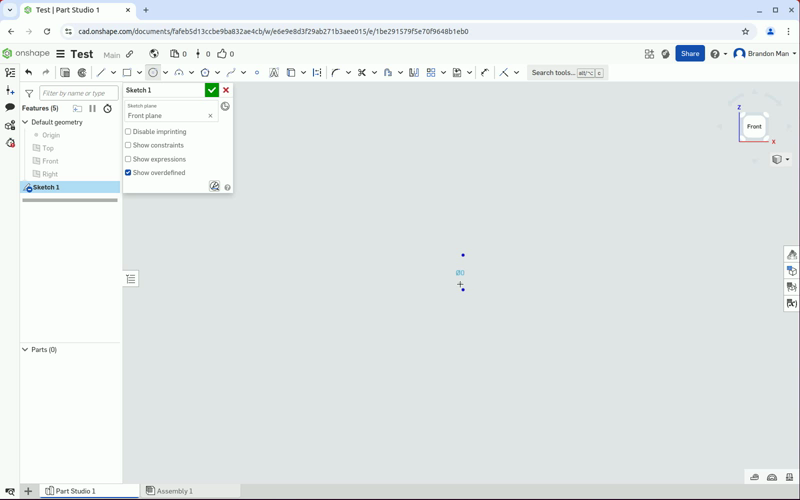
scroll(-6)
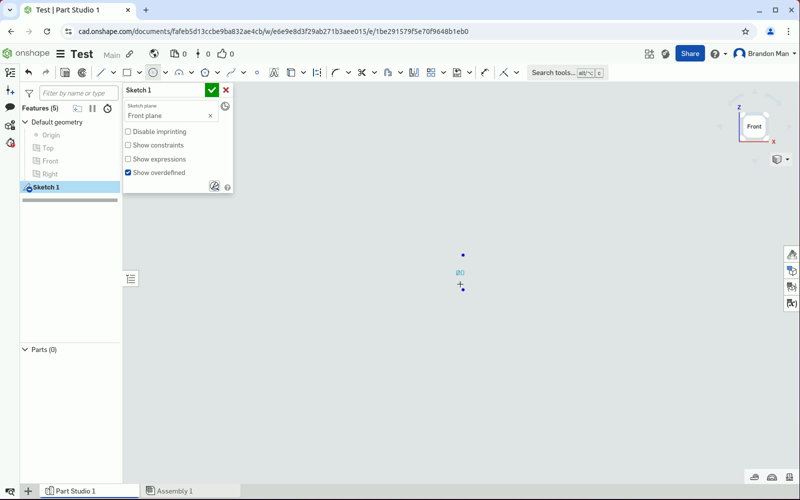
scroll(-6)
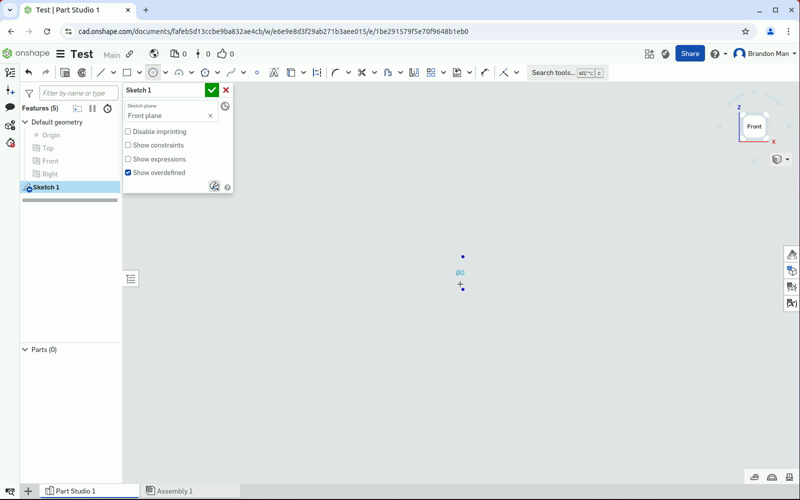
scroll(-6)
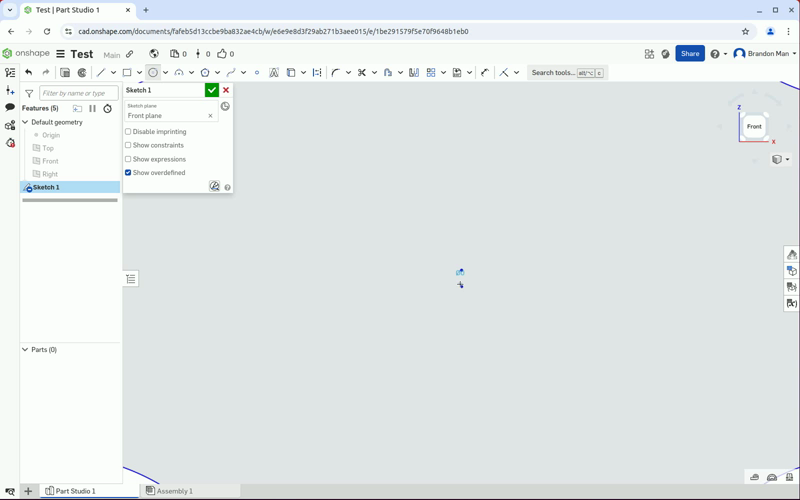
scroll(-6)
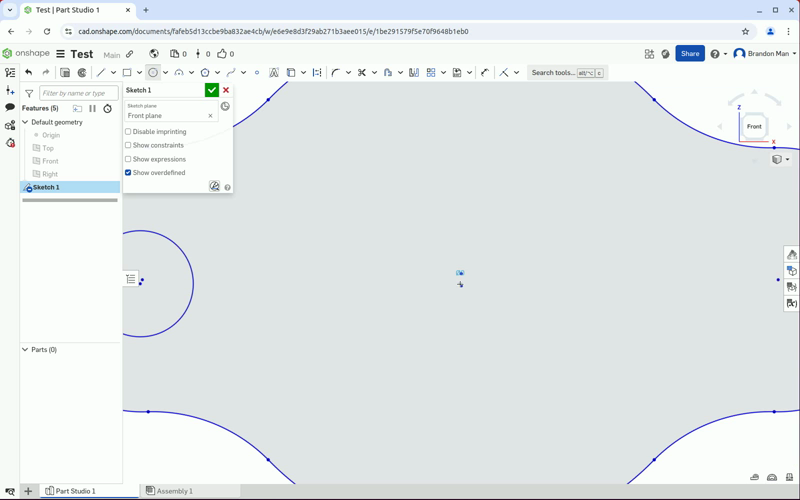
scroll(-6)
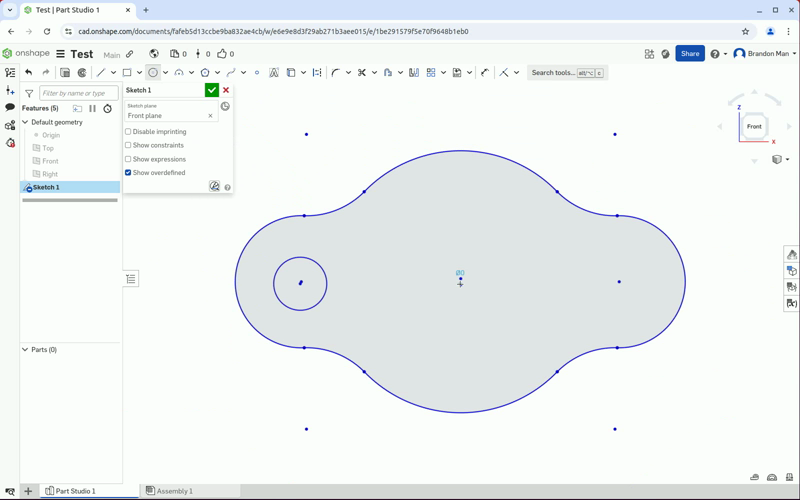
scroll(-6)
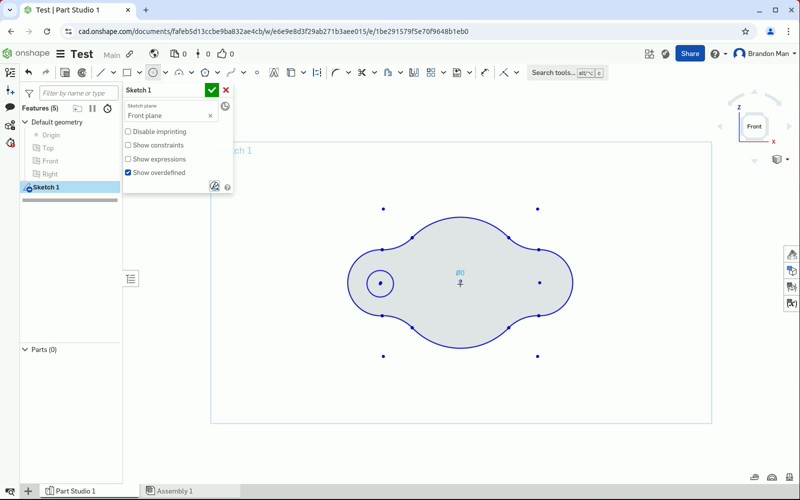
key_up(shift)
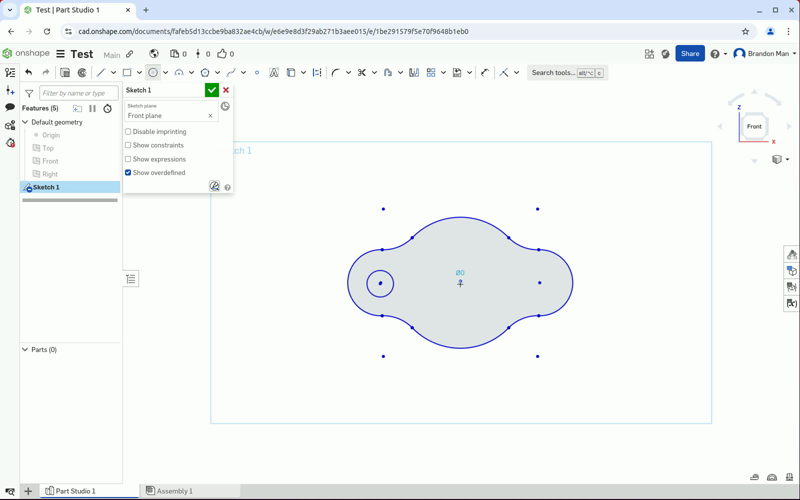
mouse_move(506, 283)
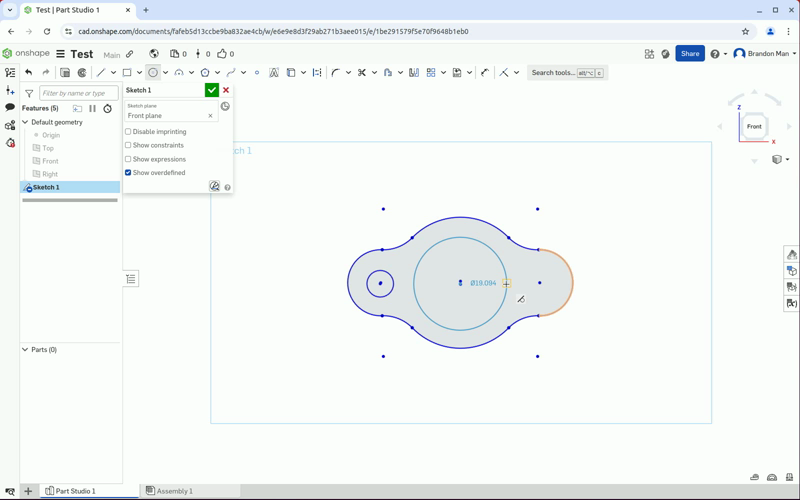
click(506, 283)
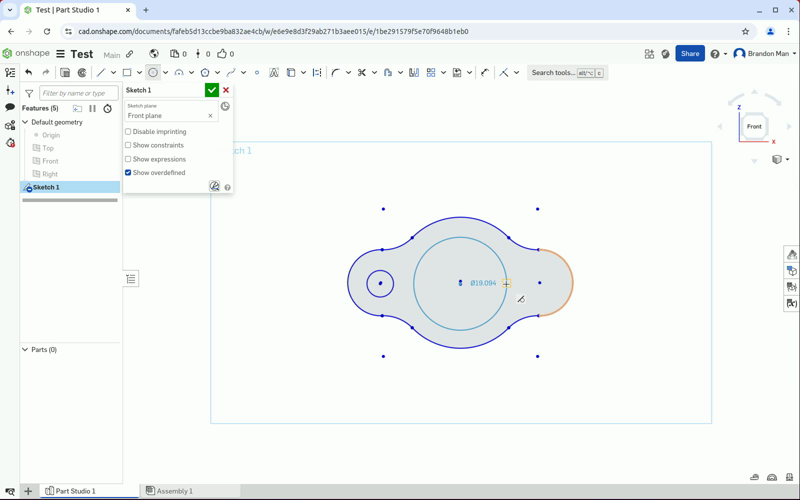
key(esc)
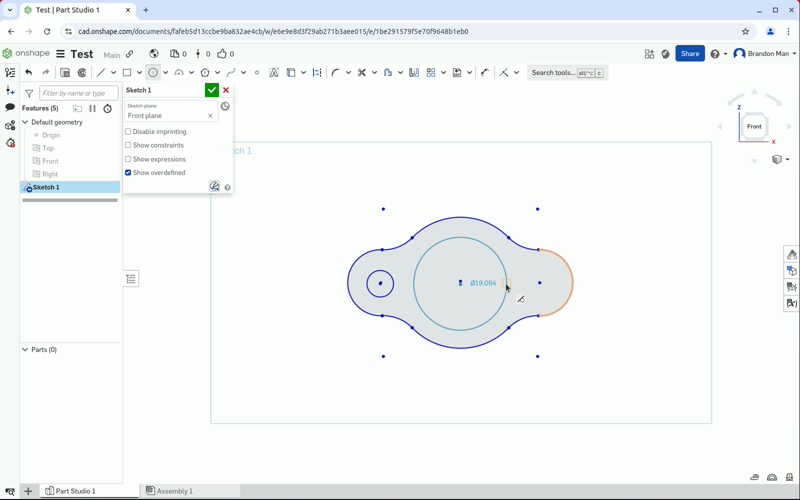
key(c)
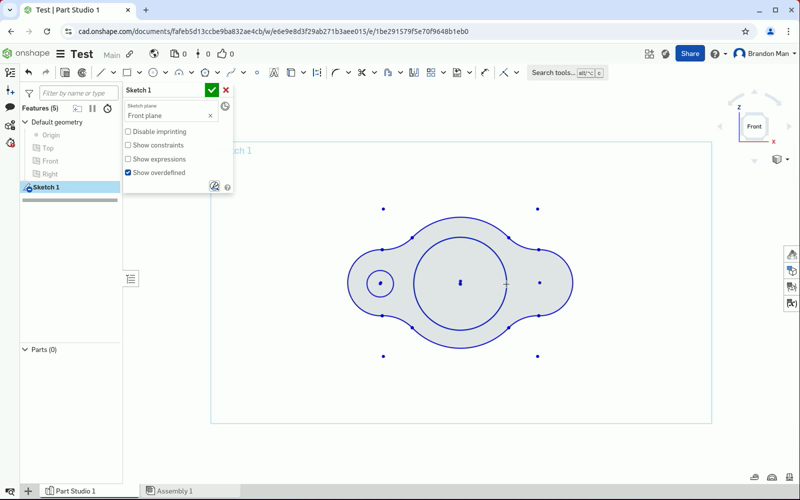
key_down(shift)
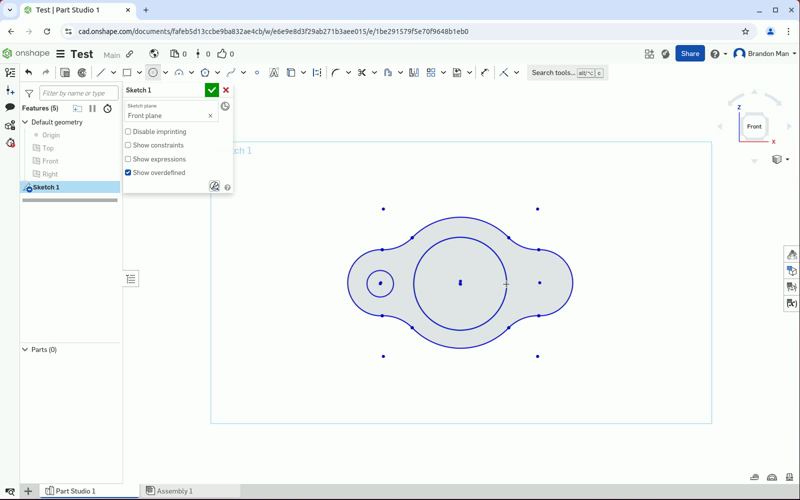
mouse_move(540, 283)
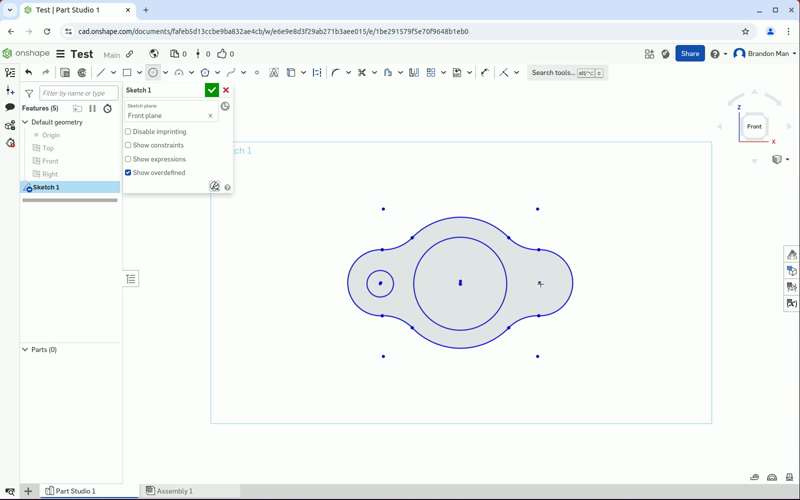
scroll(6)
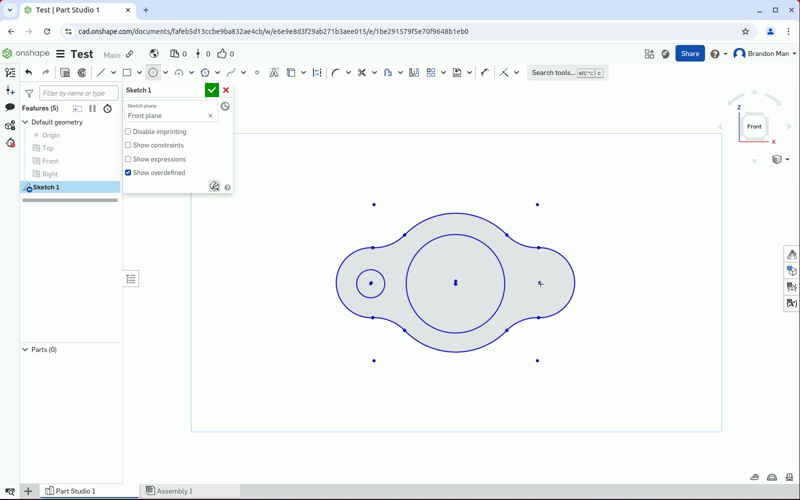
scroll(6)
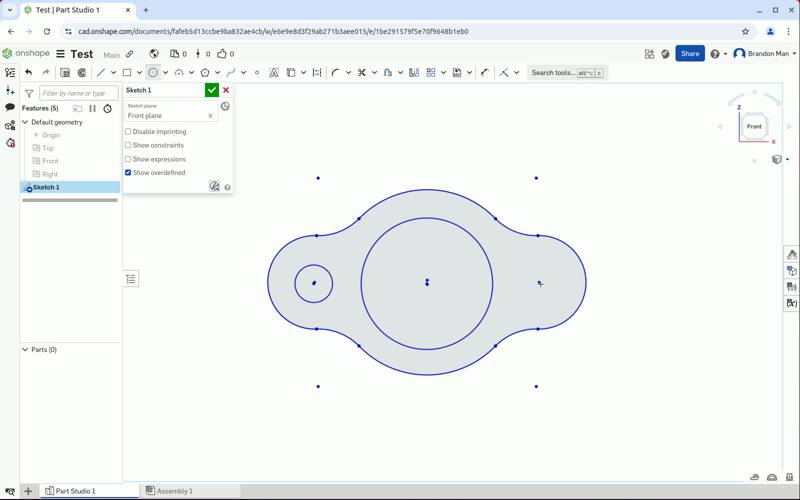
scroll(6)
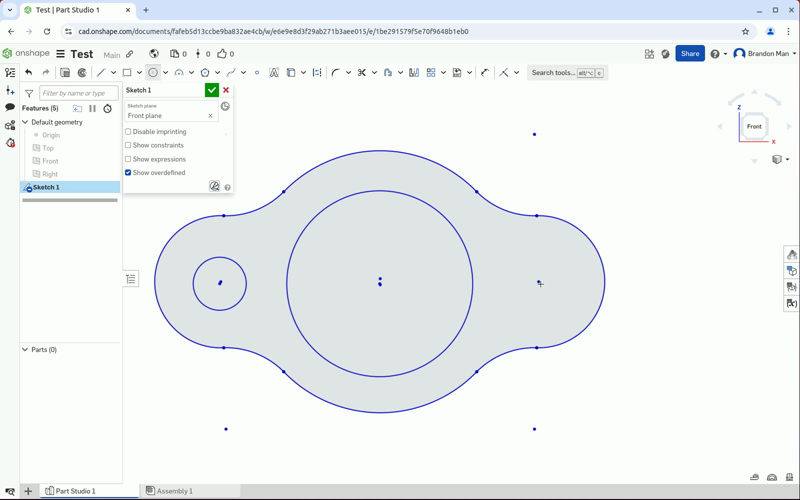
scroll(6)
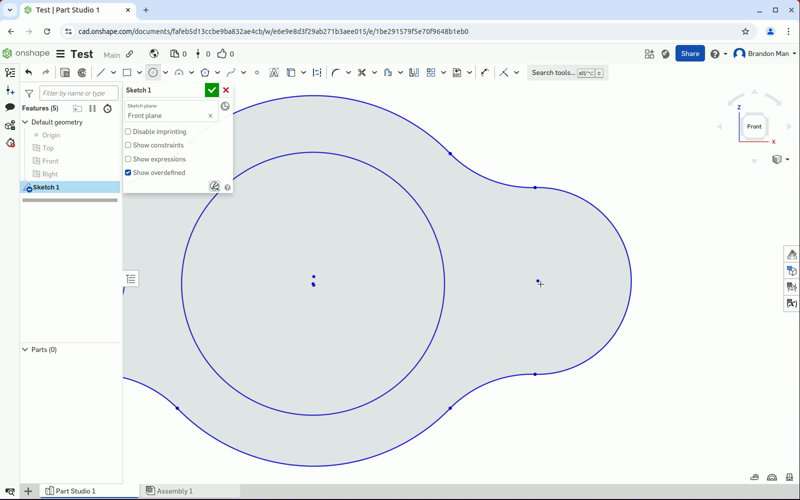
scroll(6)
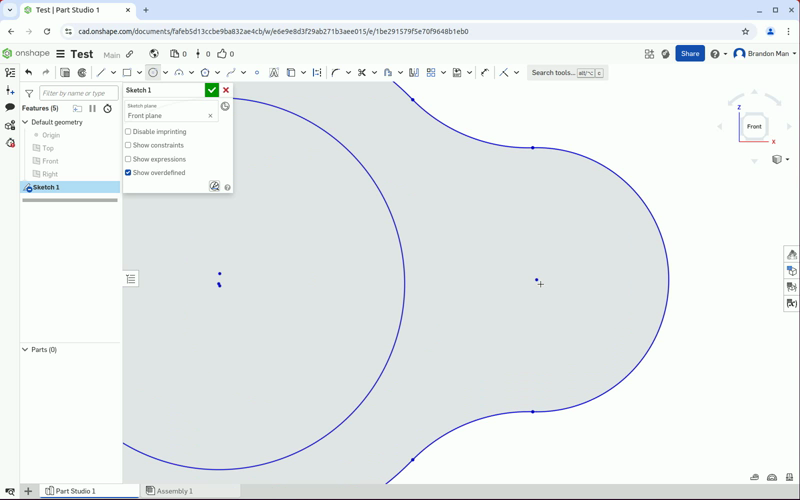
scroll(6)
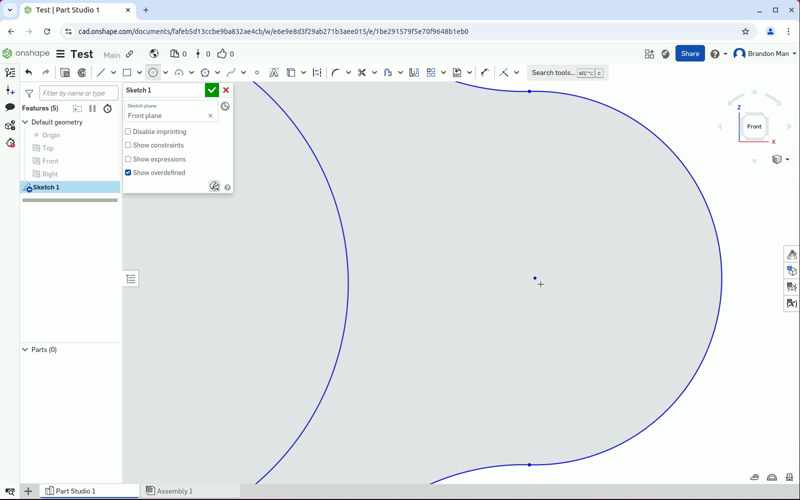
scroll(6)
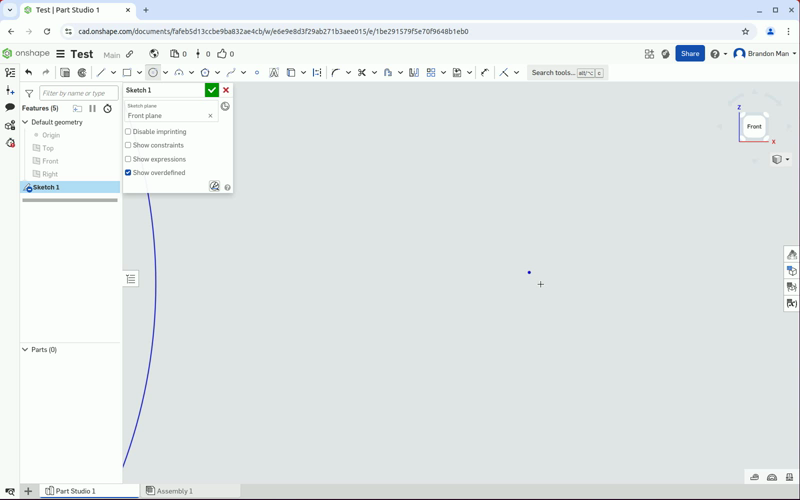
click(540, 283)
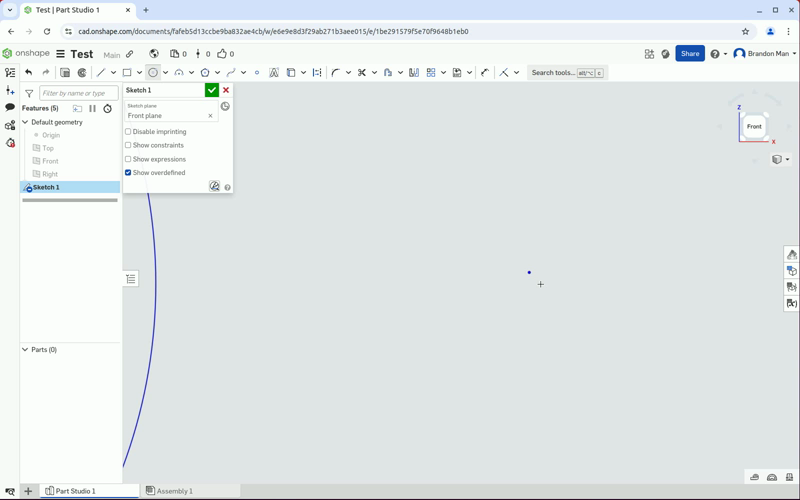
scroll(-6)
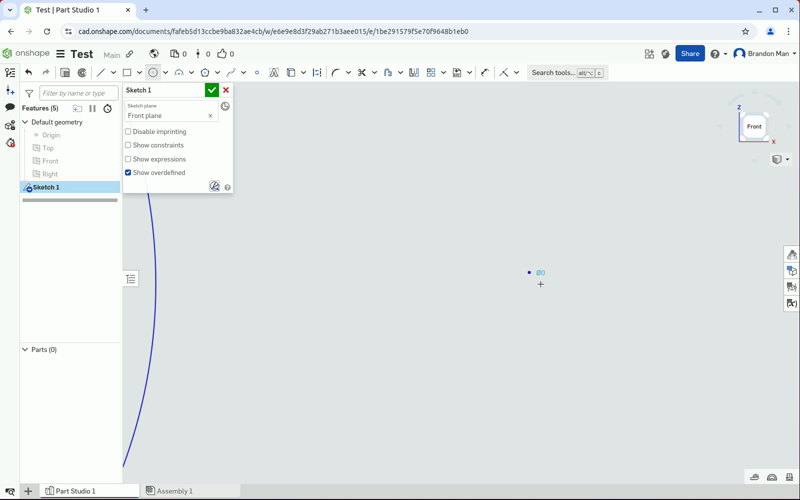
scroll(-6)
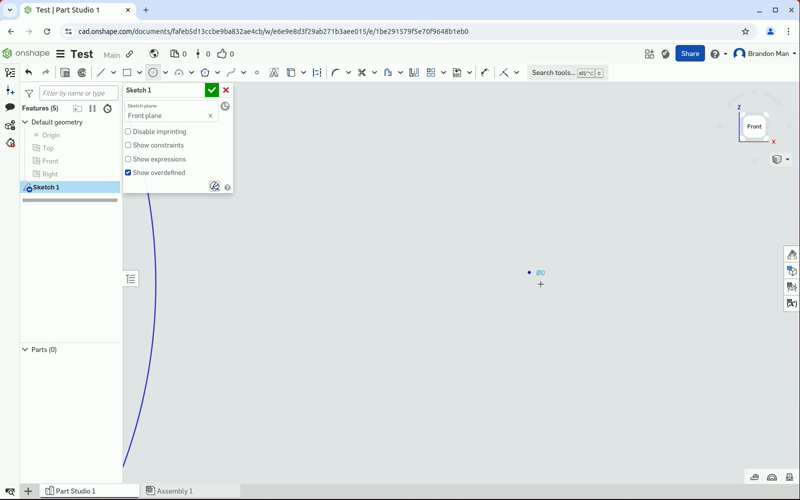
scroll(-6)
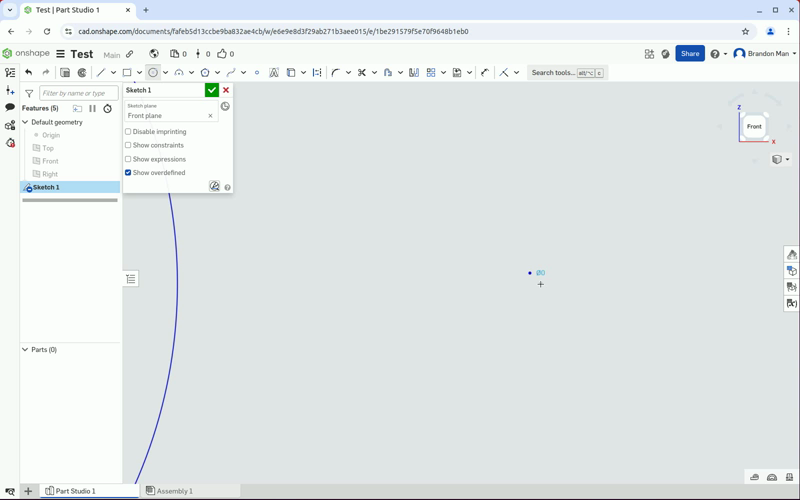
scroll(-6)
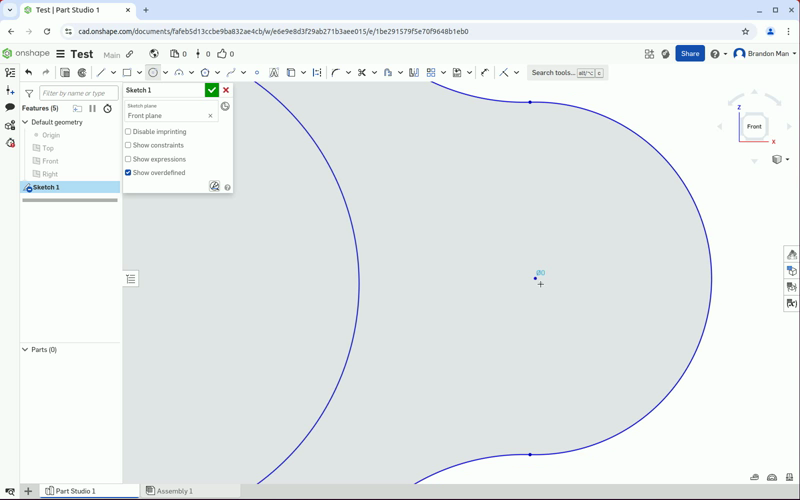
scroll(-6)
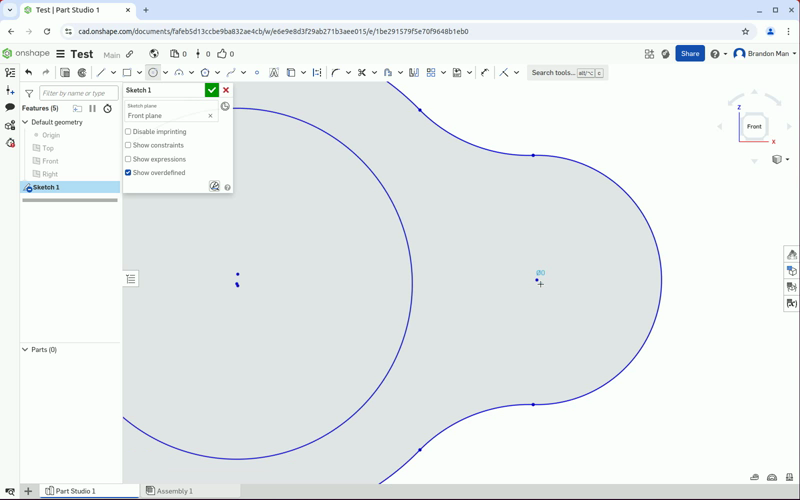
scroll(-6)
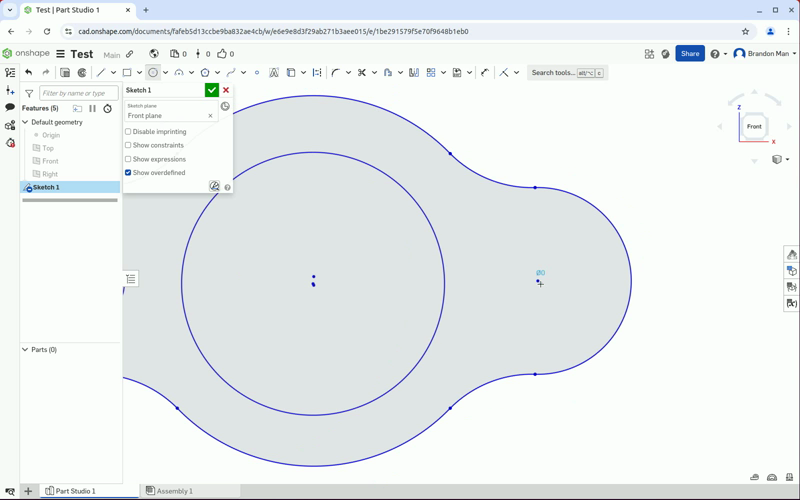
scroll(-6)
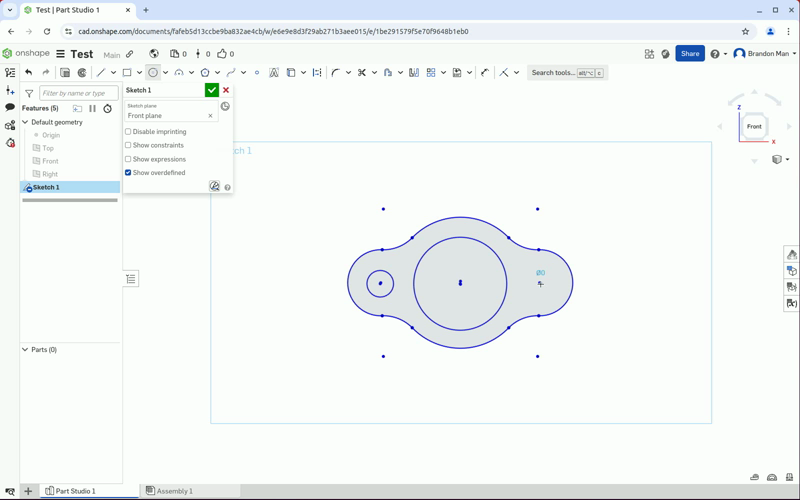
key_up(shift)
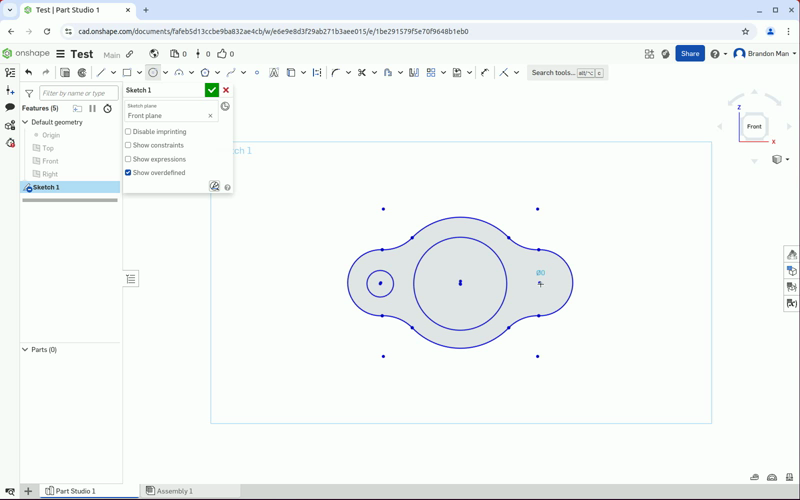
mouse_move(554, 283)
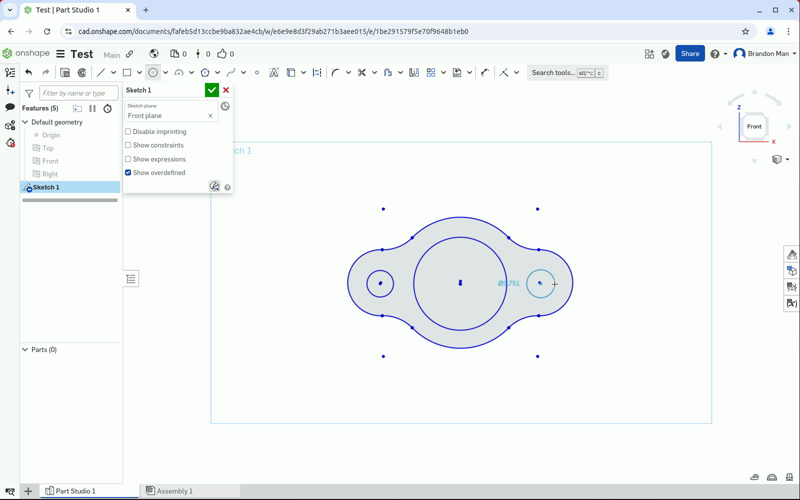
click(554, 283)
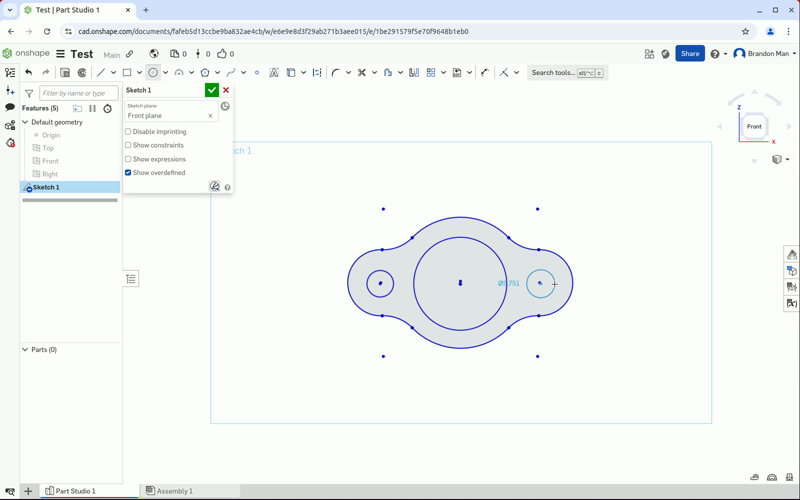
key(esc)
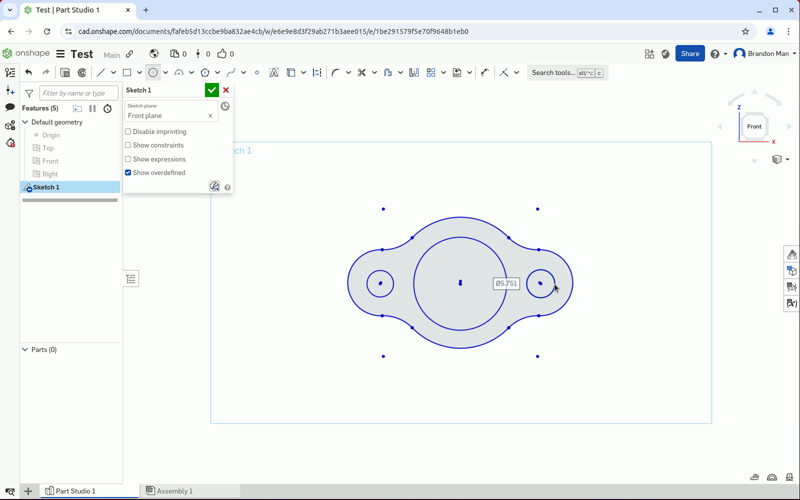
mouse_move(377, 260)
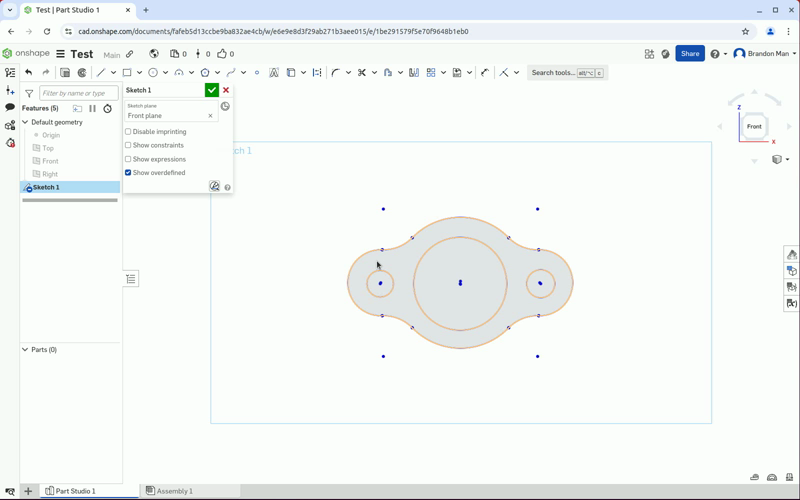
click(377, 260)
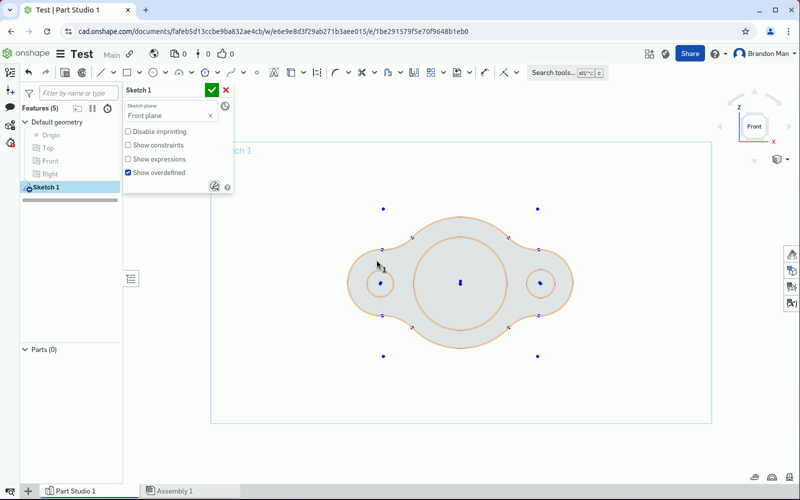
mouse_move(73, 352)
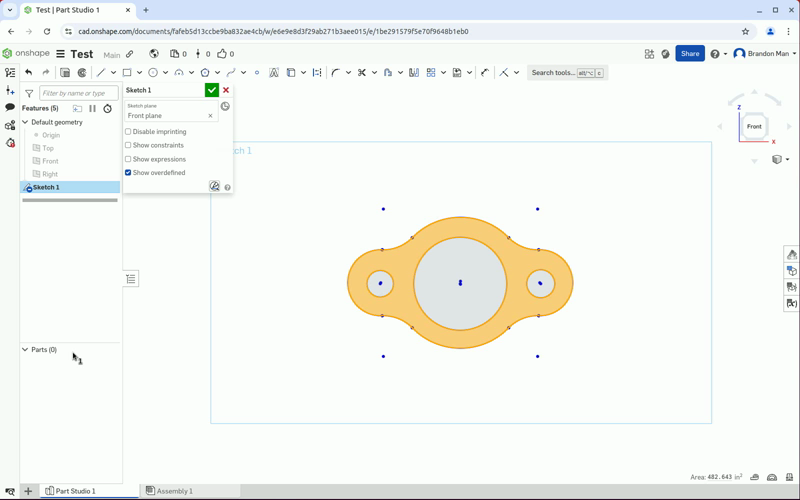
key(shift+y)
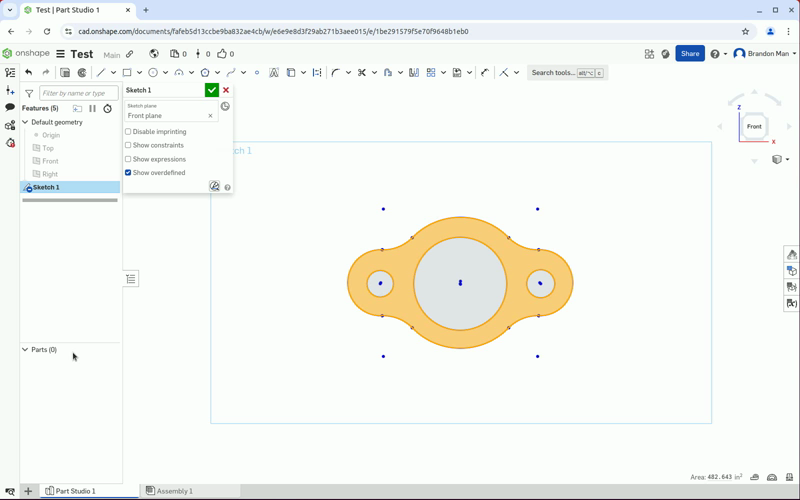
key(shift+e)
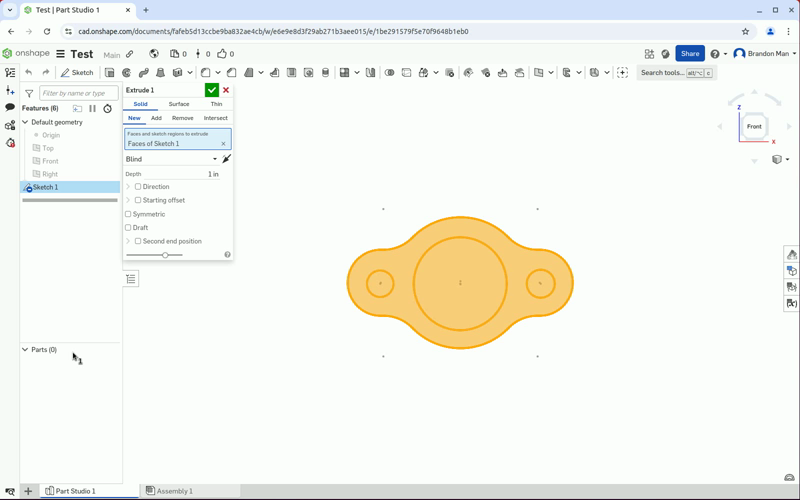
mouse_move(143, 106)
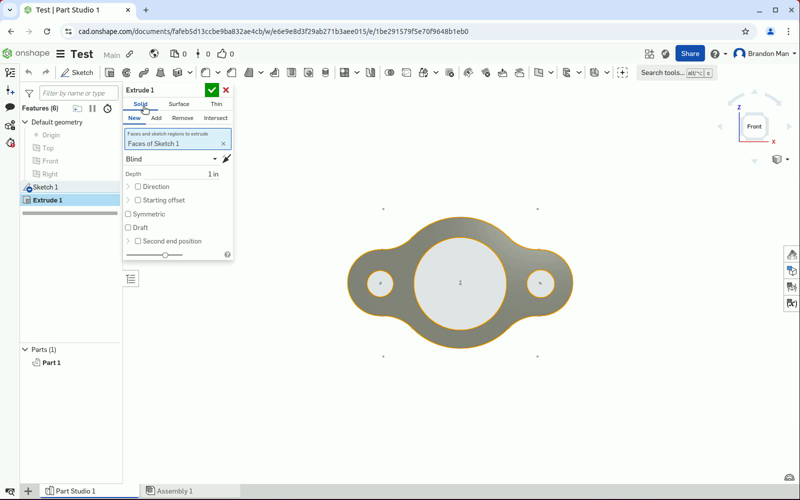
click(143, 106)
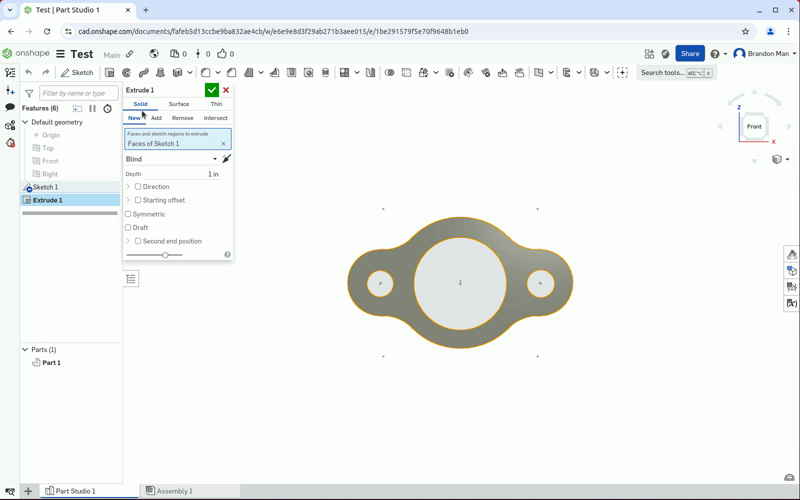
mouse_move(137, 120)
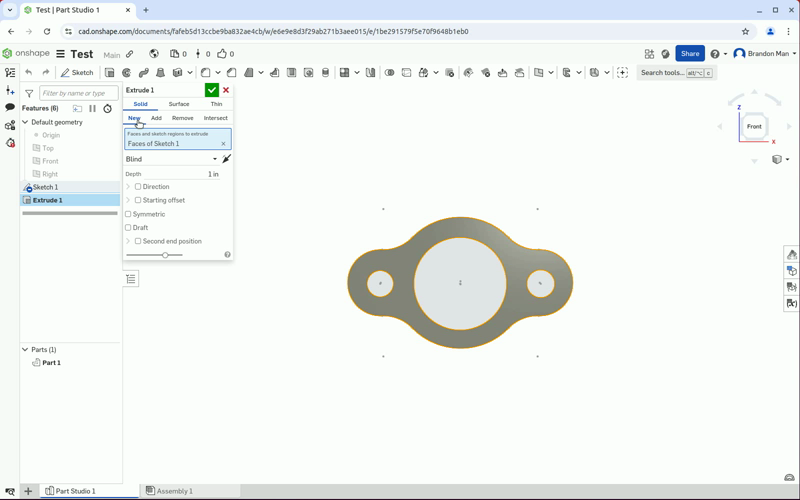
click(137, 120)
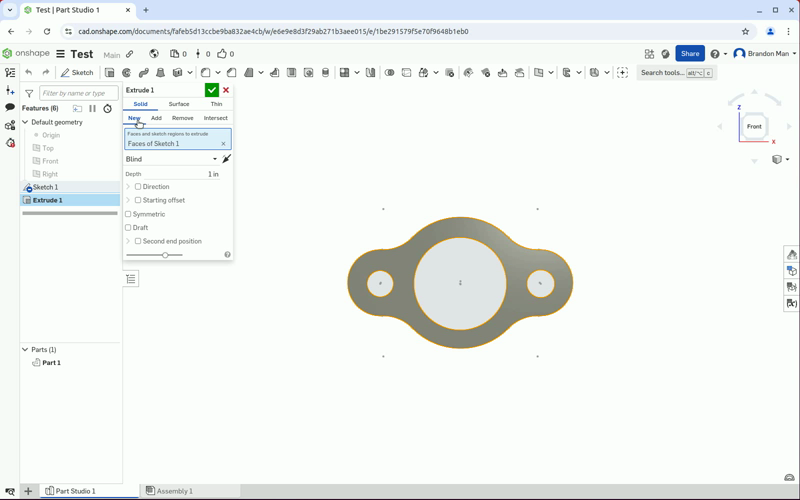
key(tab, 4)
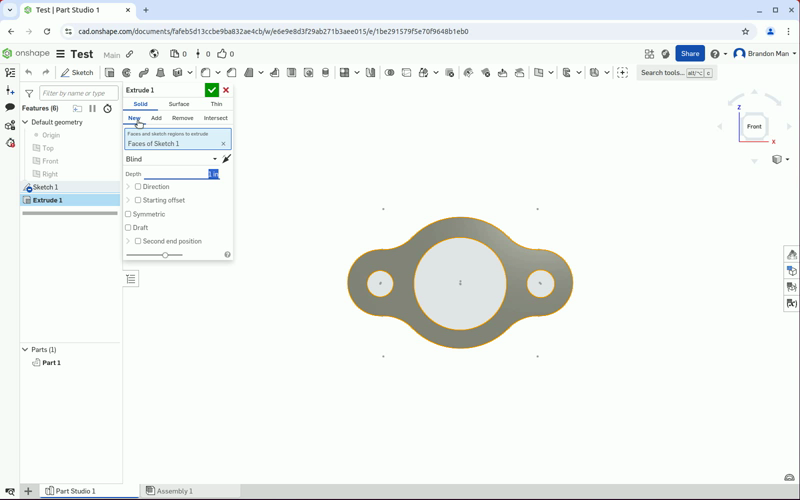
text(5.536)
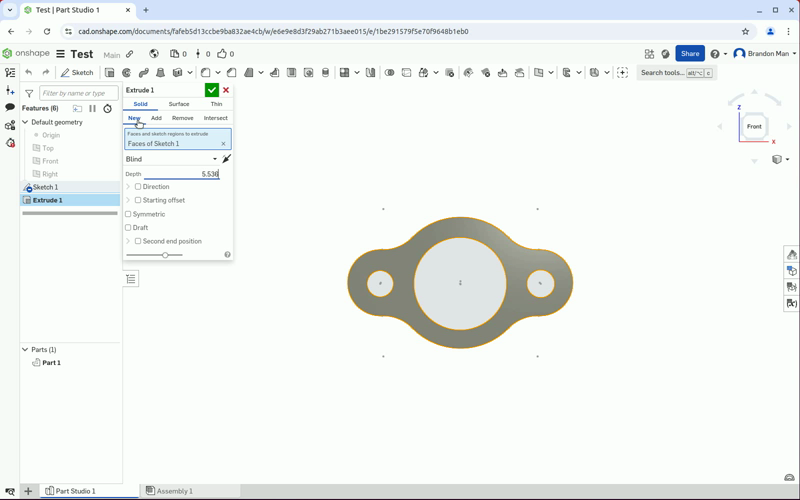
key(enter)
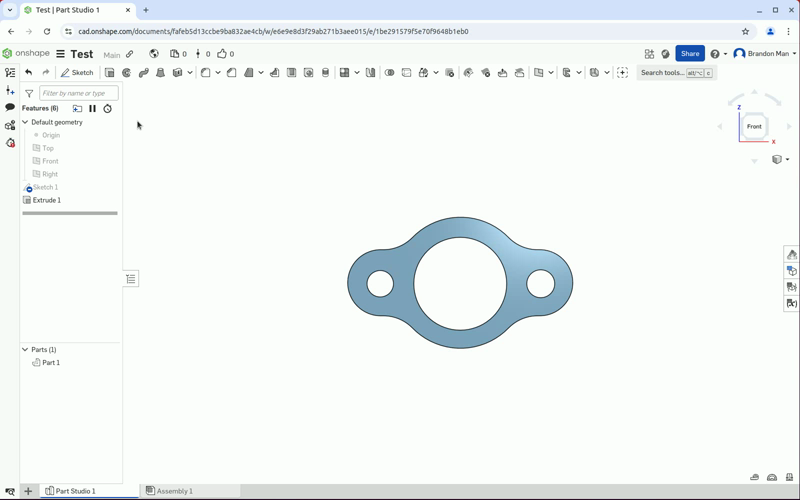
key(shift+h)
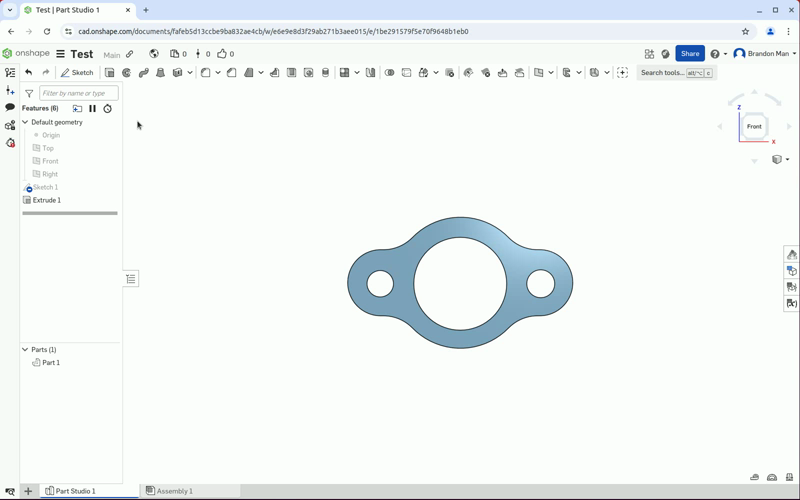
key(shift+h)
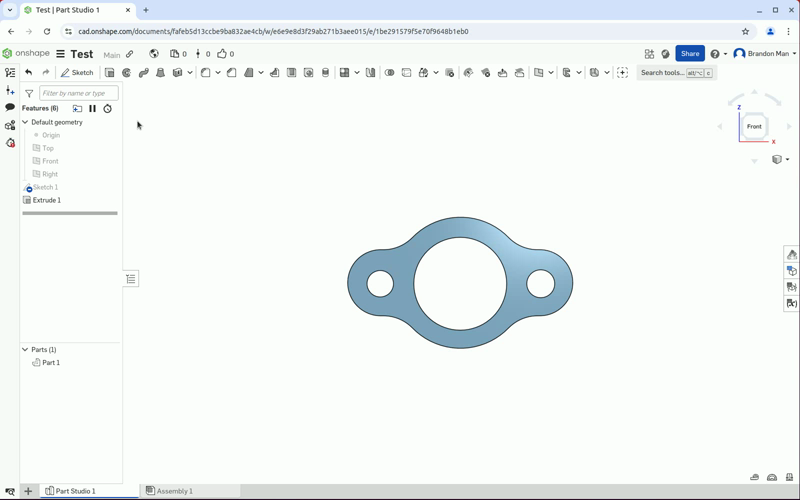
mouse_move(73, 189)
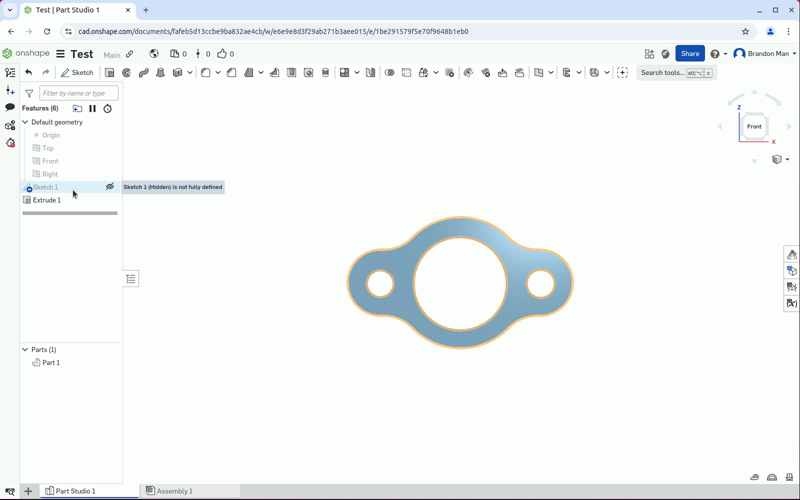
click(73, 189)
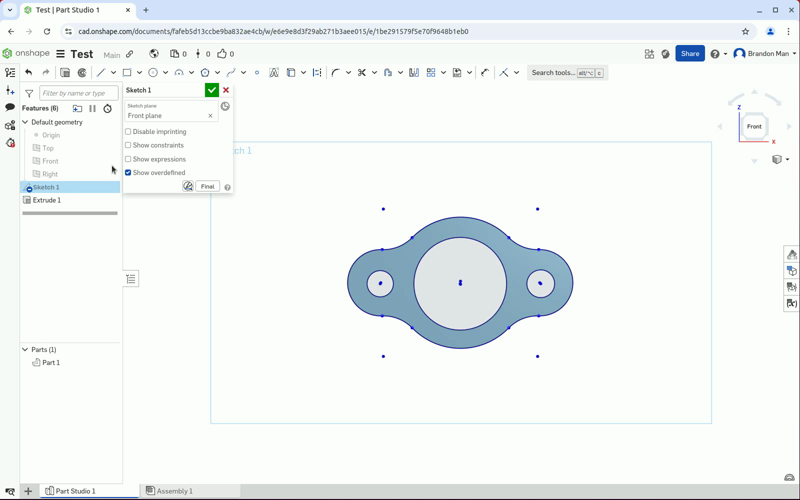
mouse_move(229, 92)
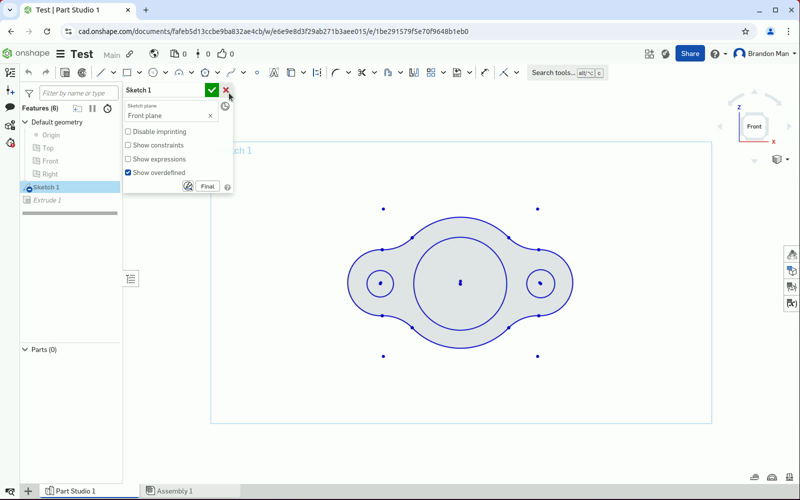
click(229, 92)
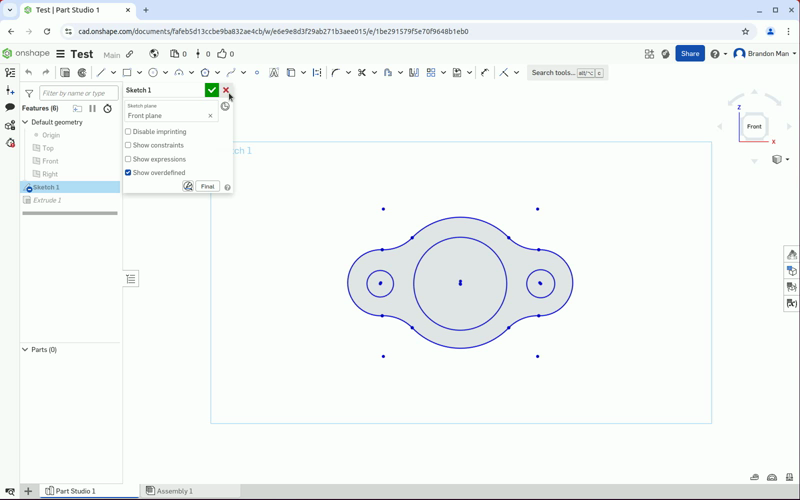
key(shift+s)
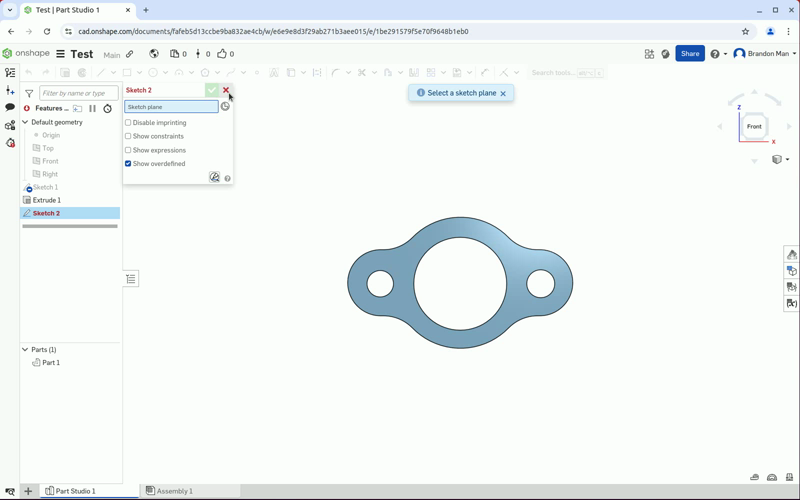
mouse_move(73, 163)
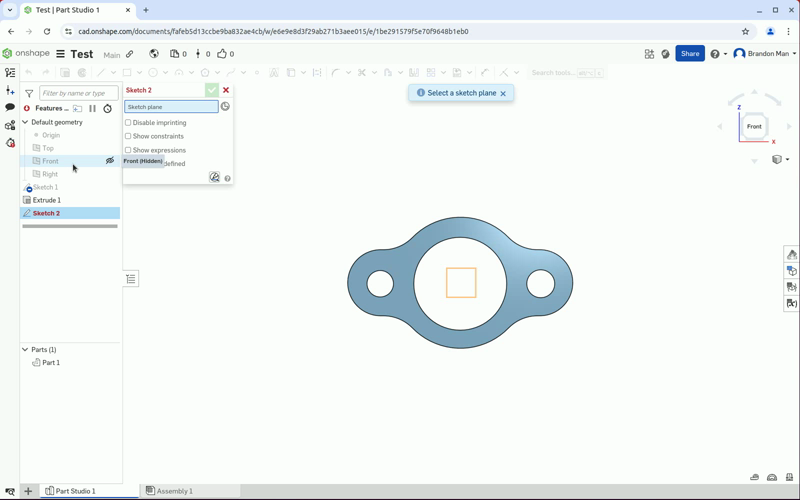
click(73, 163)
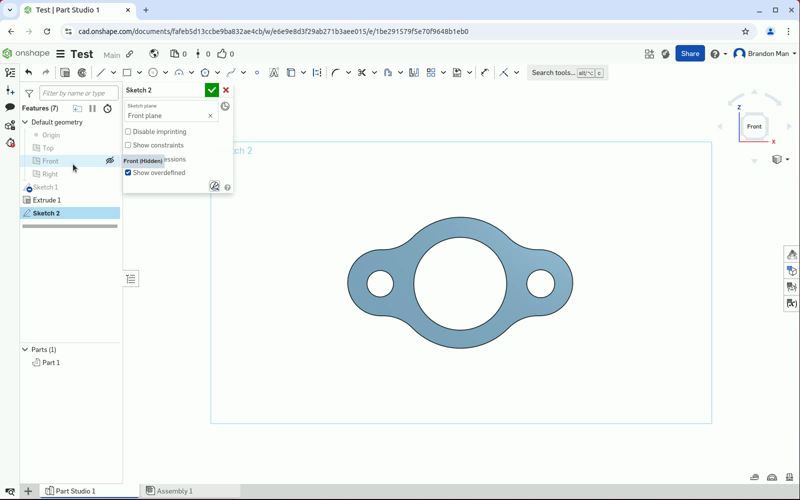
mouse_move(73, 352)
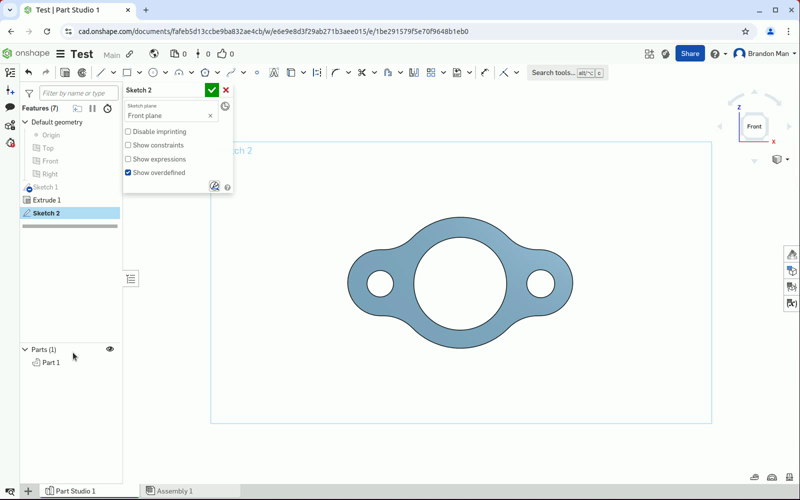
key(y)
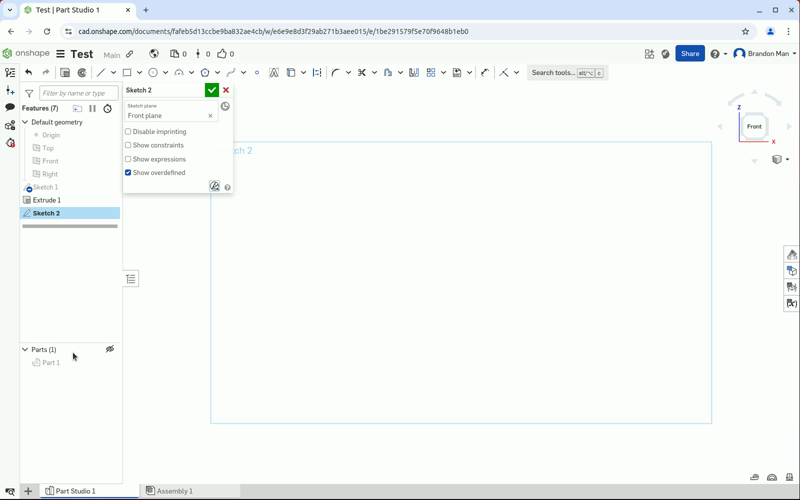
key(c)
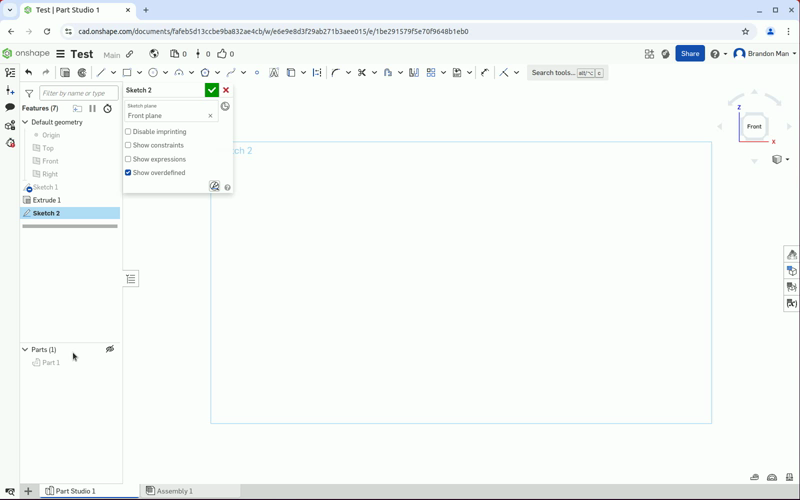
key_down(shift)
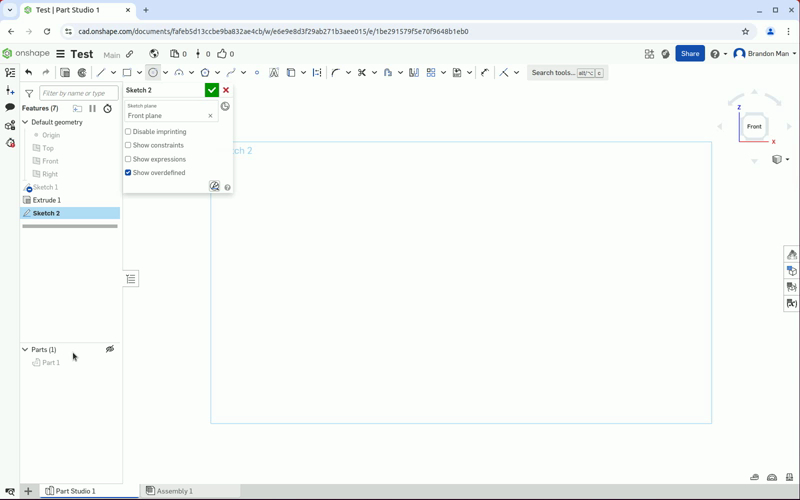
mouse_move(460, 282)
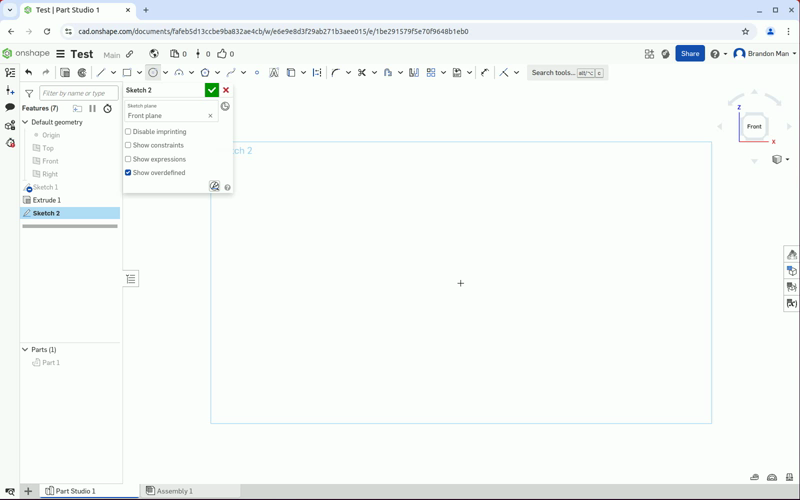
click(460, 282)
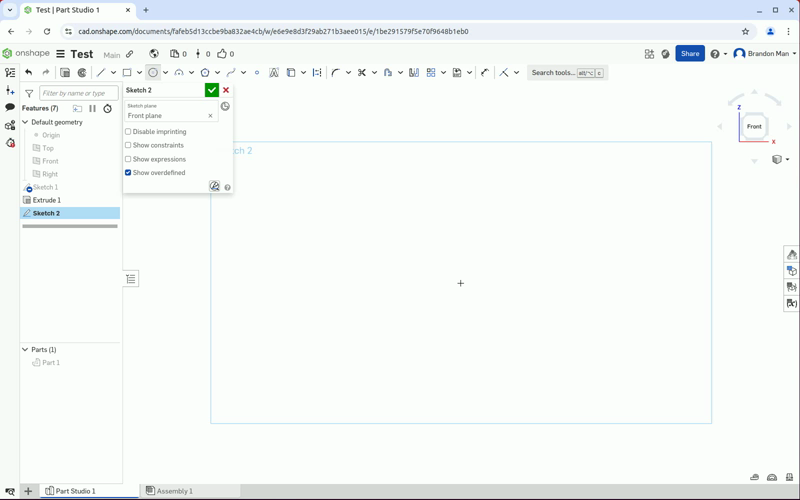
key_up(shift)
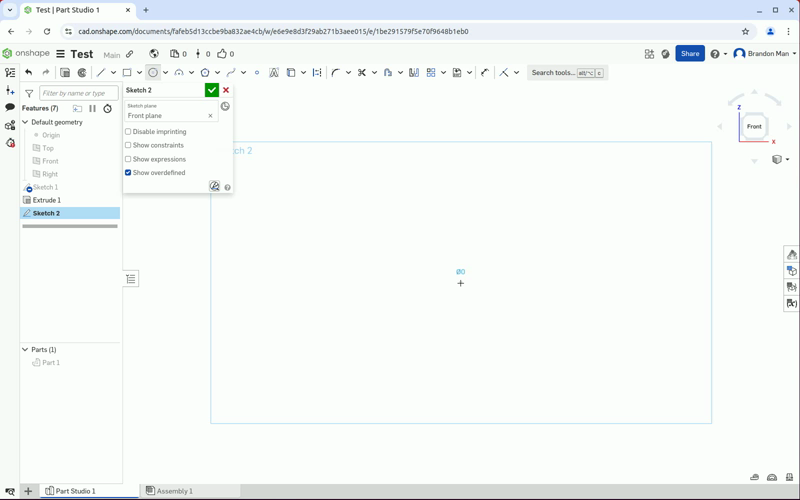
mouse_move(507, 282)
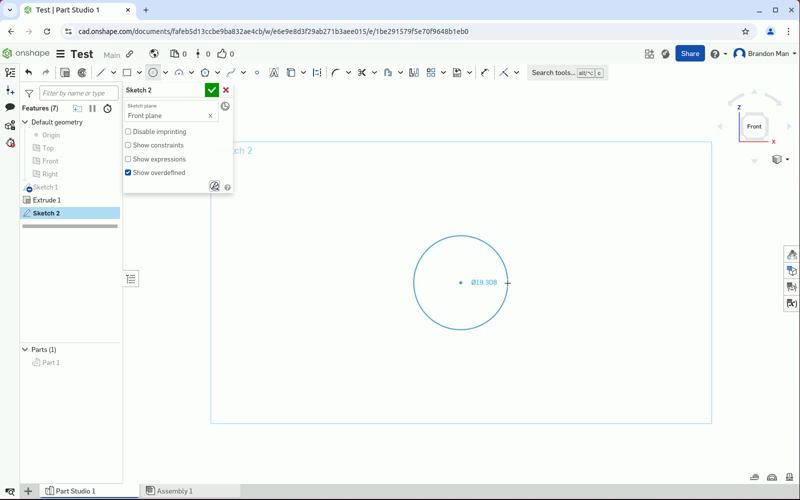
click(507, 282)
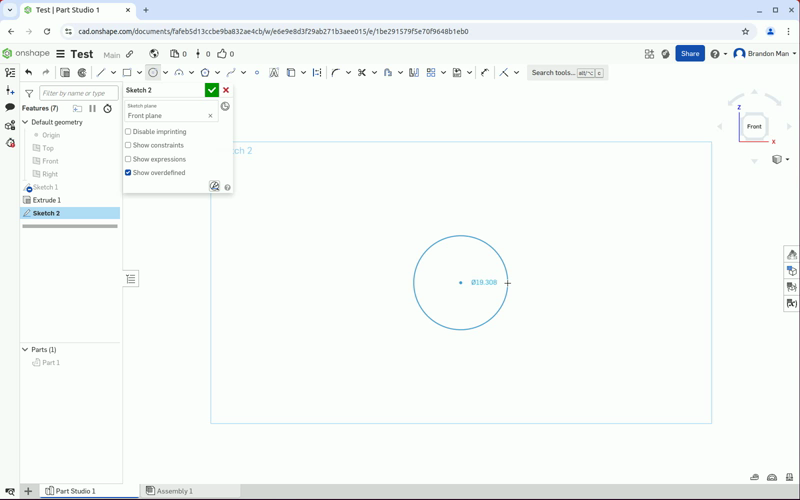
key(esc)
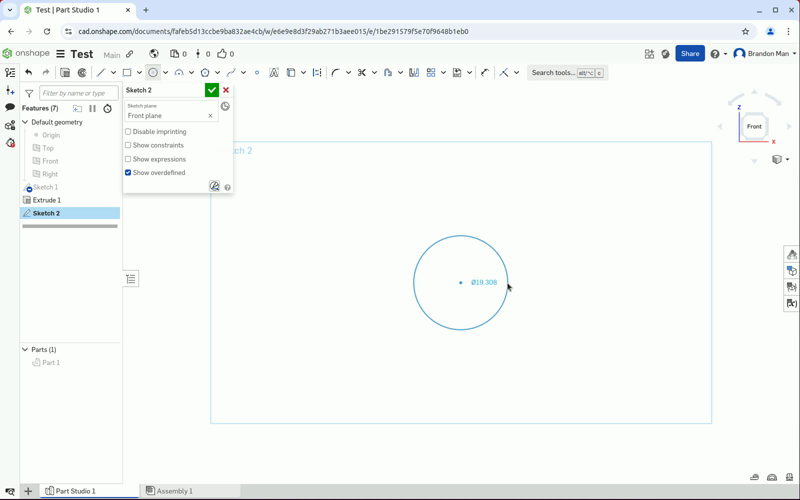
mouse_move(433, 302)
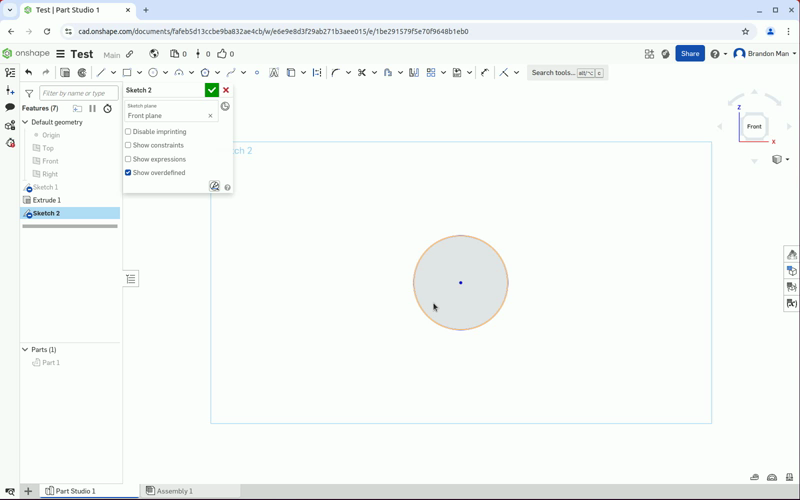
click(433, 302)
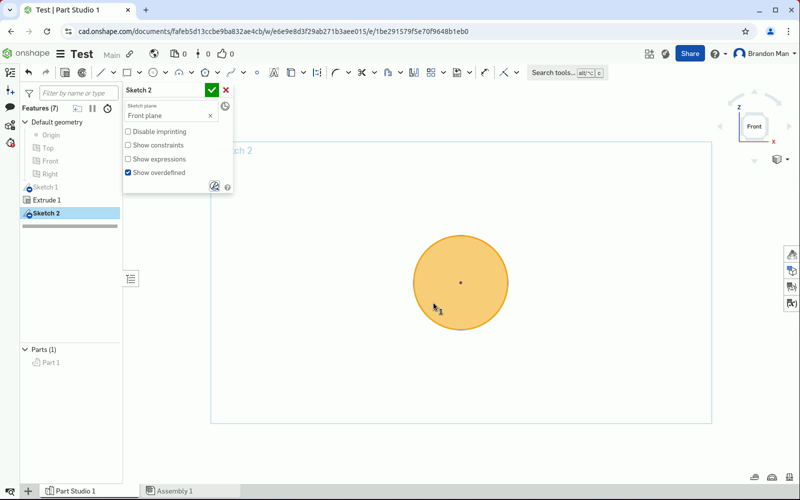
mouse_move(73, 352)
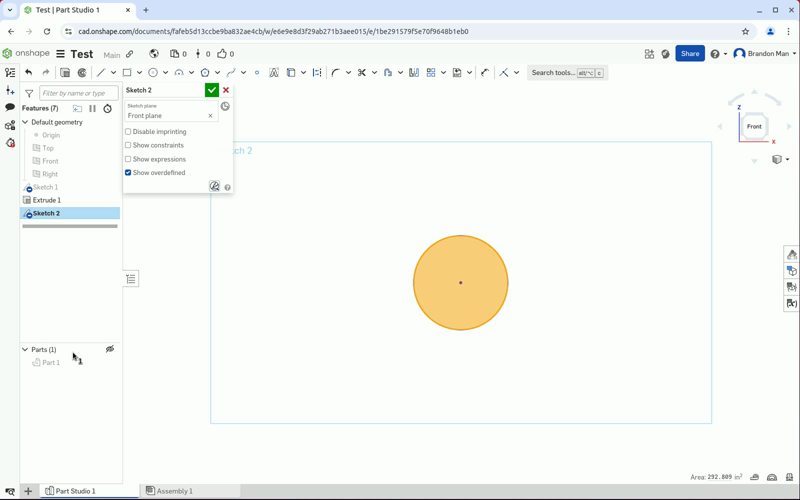
key(shift+y)
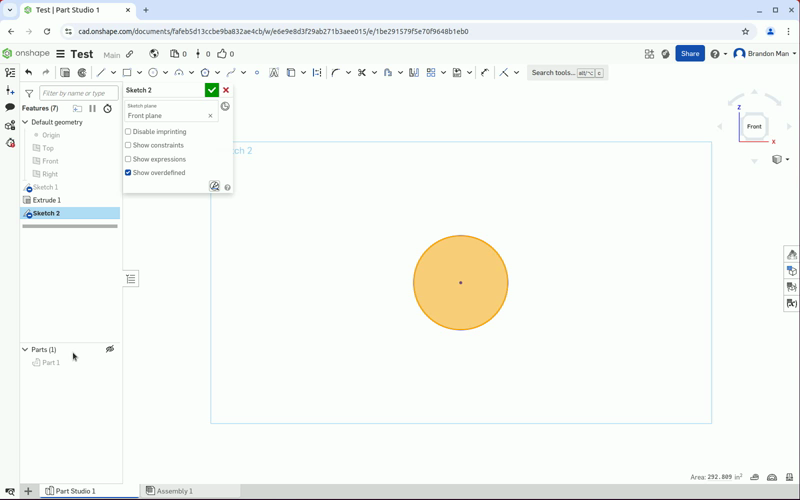
key(shift+e)
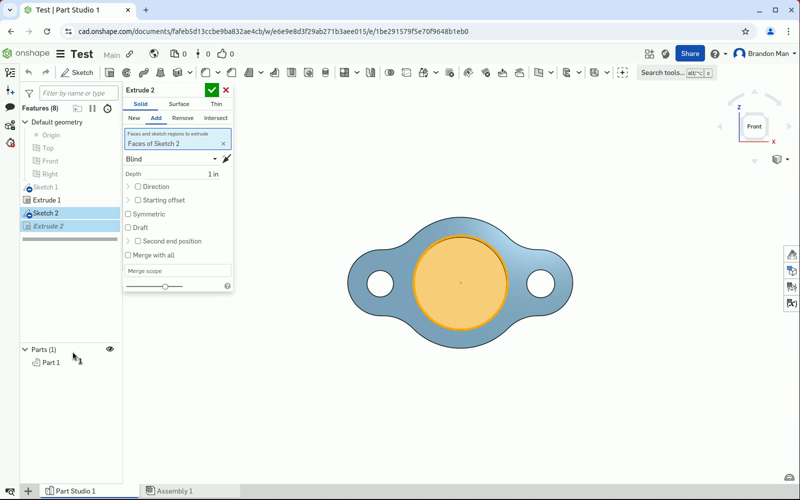
mouse_move(143, 106)
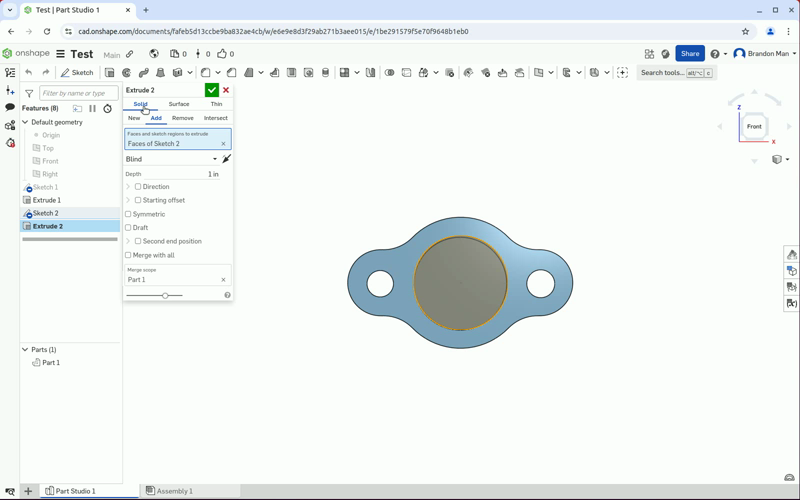
click(143, 106)
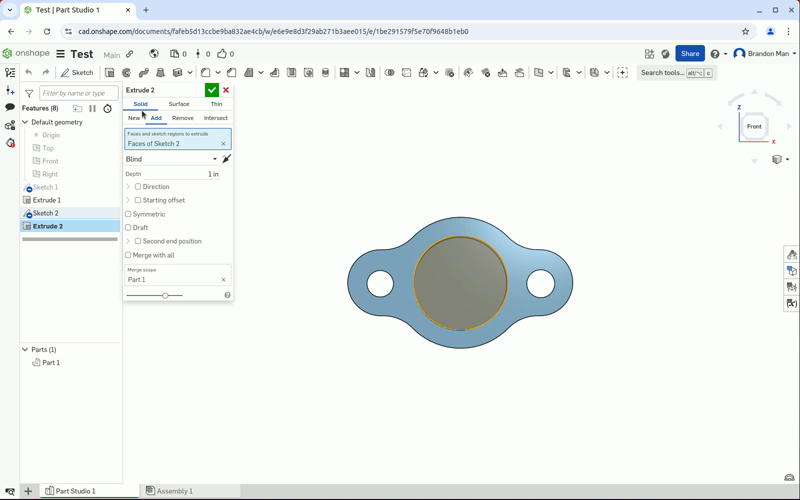
mouse_move(137, 120)
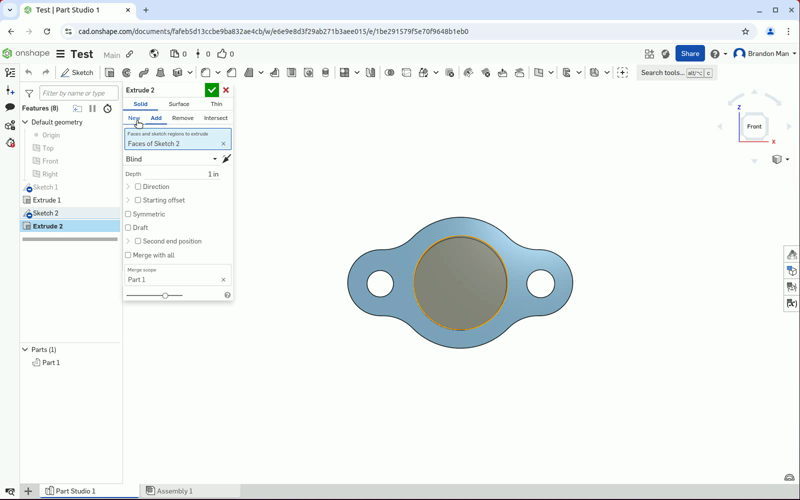
click(137, 120)
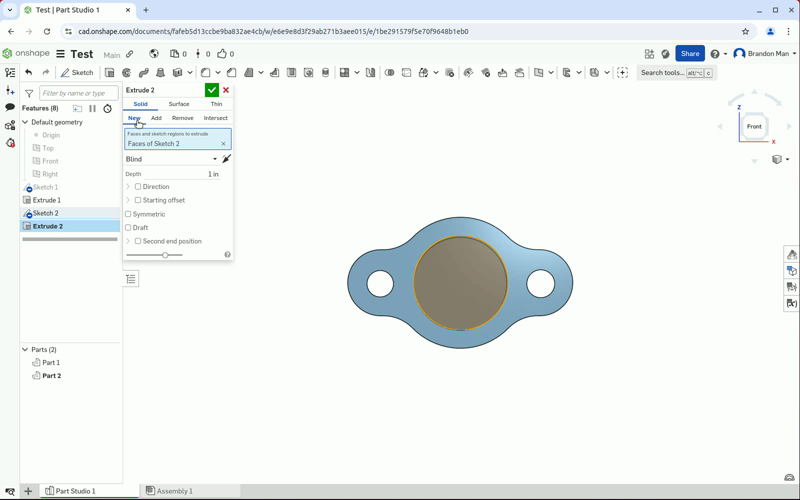
key(tab, 4)
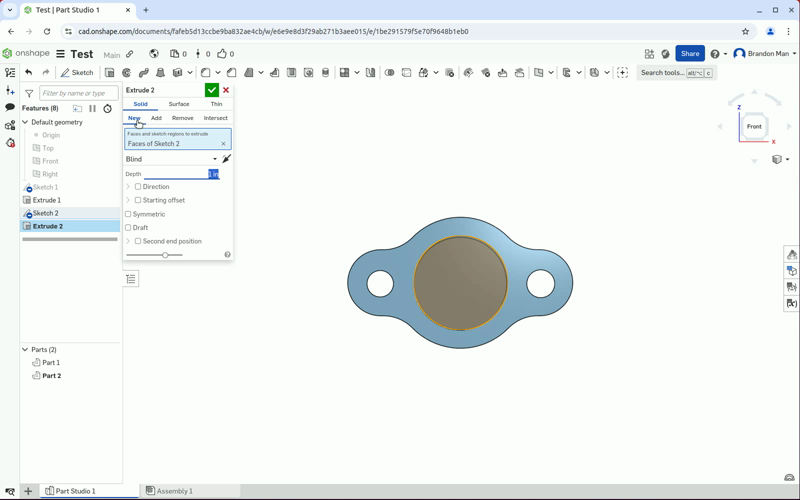
text(5.536)
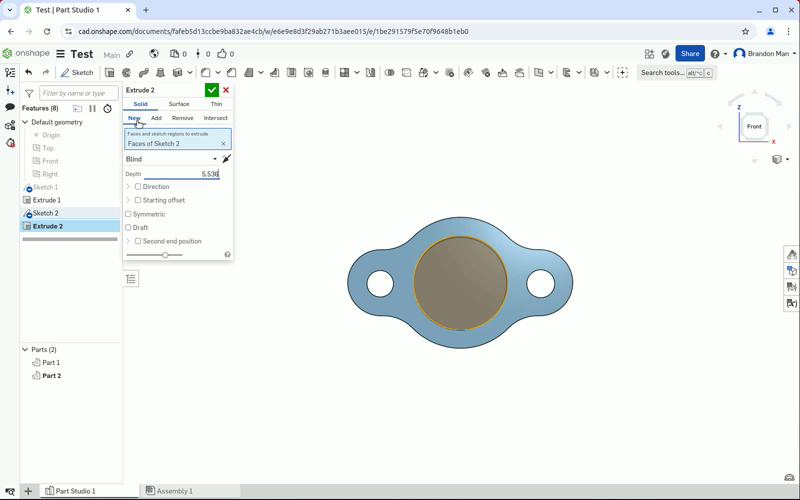
key(enter)
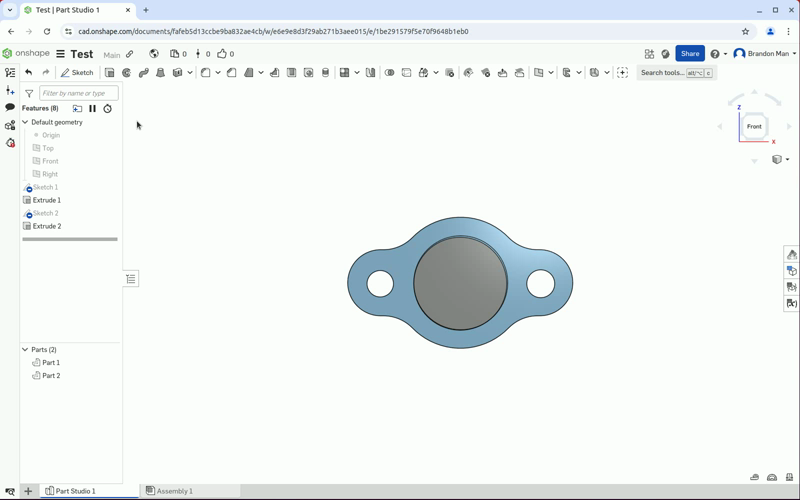
key(shift+h)
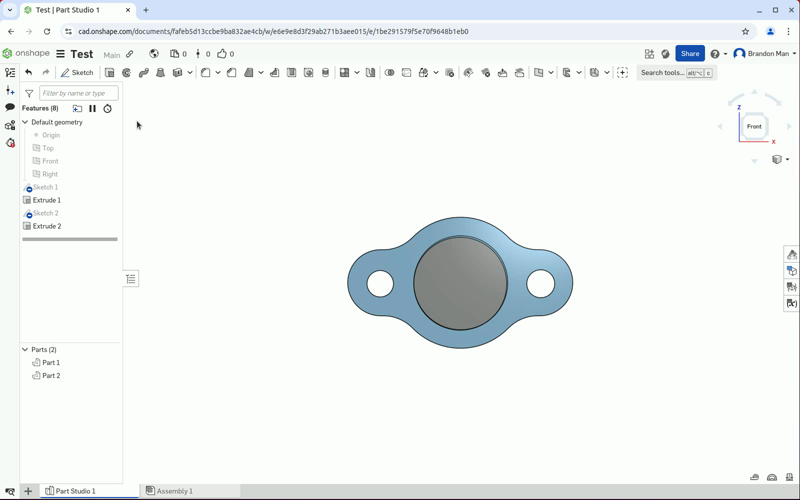
key(shift+h)
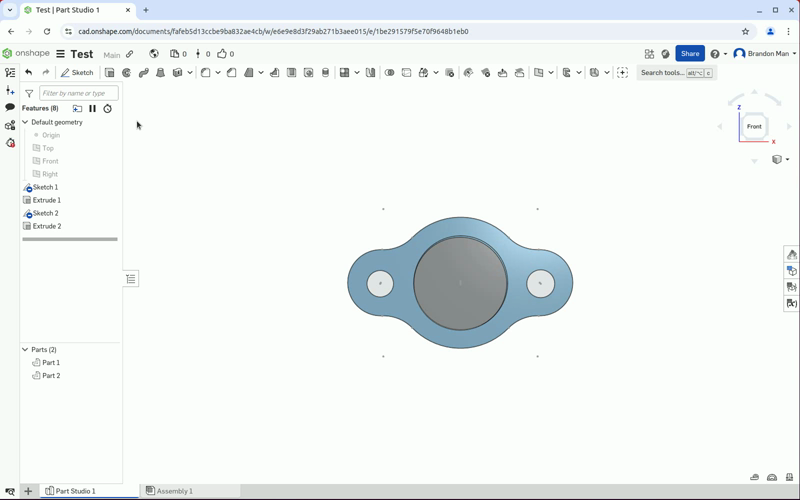
key(shift+7)
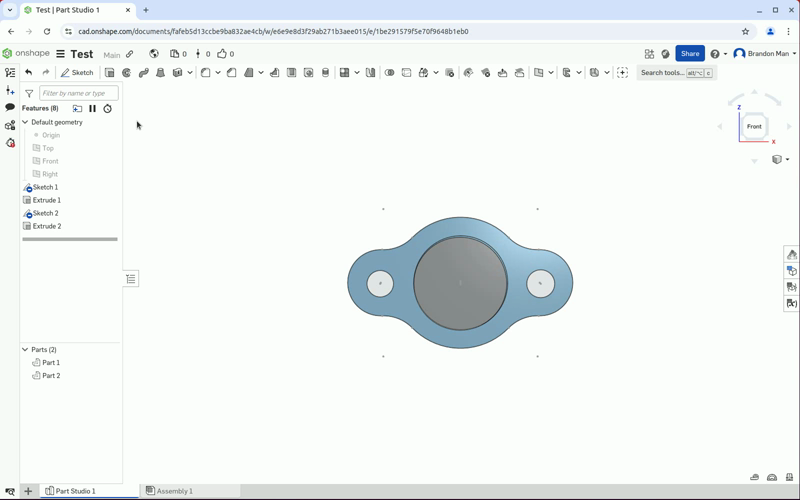
key(left, 2)
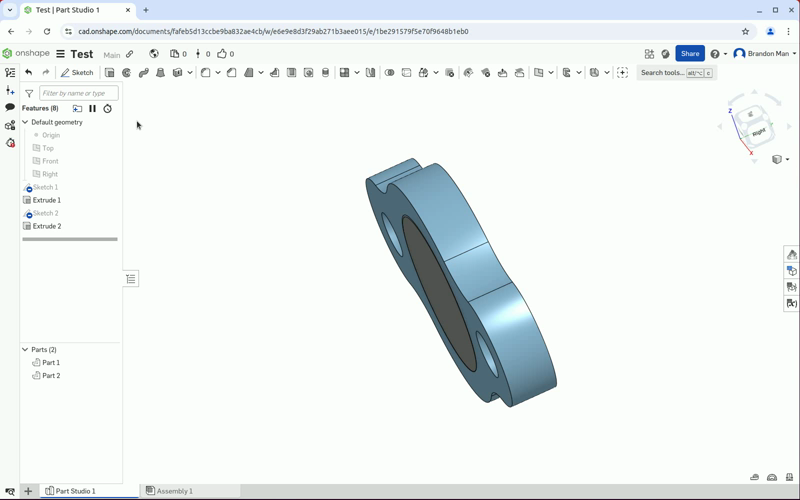
key(down, 2)
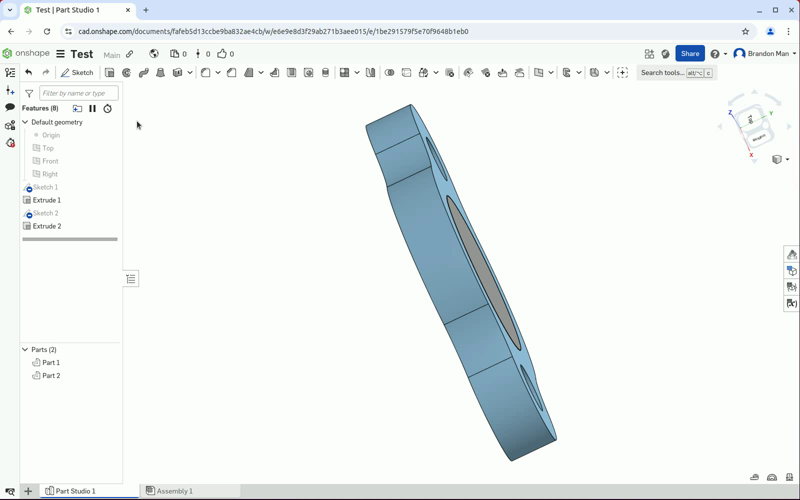
key(up, 2)
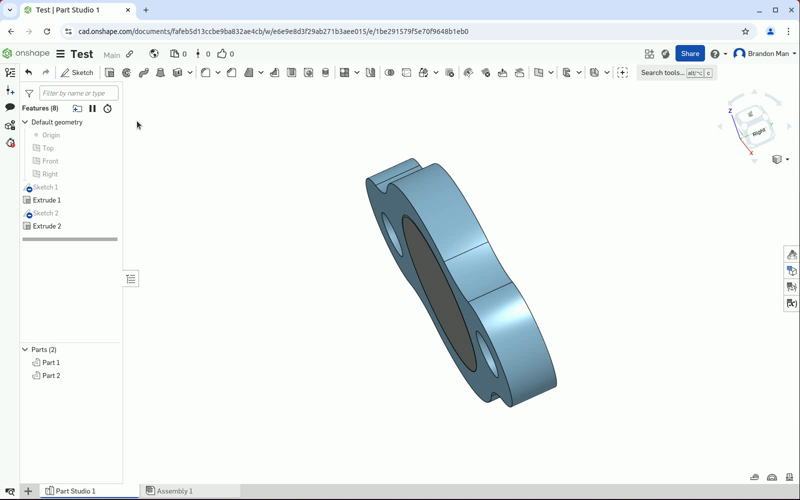
key(right, 2)
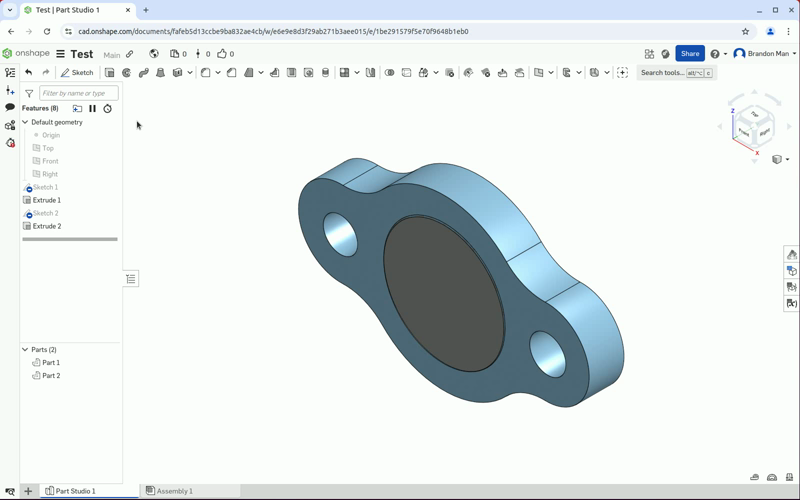
mouse_move(73, 189)
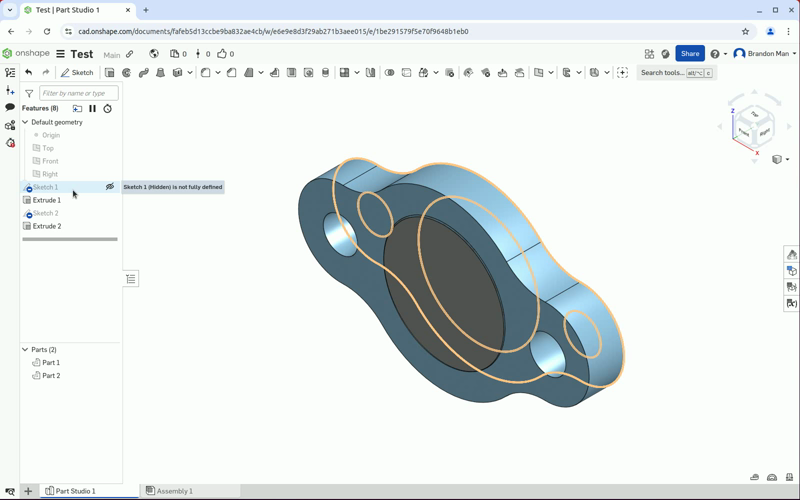
click(73, 189)